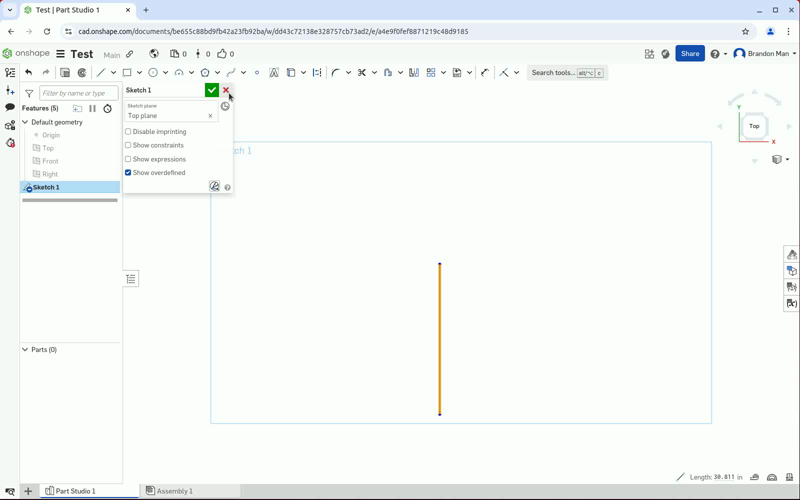
key(shift+h)
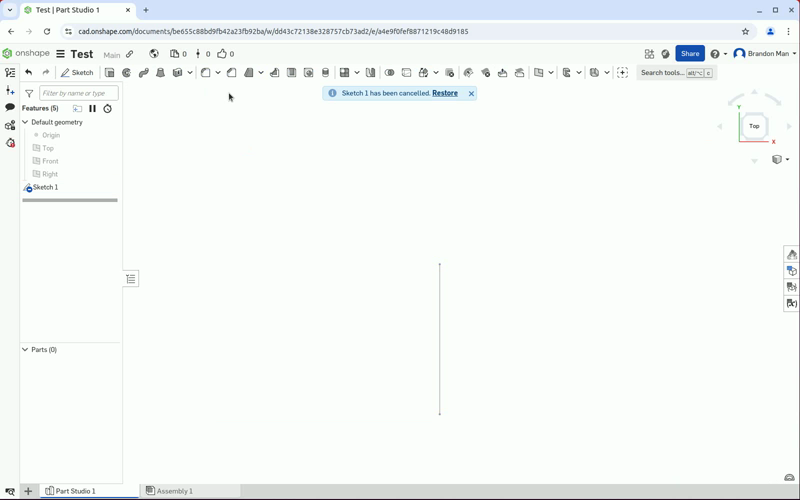
key(shift+s)
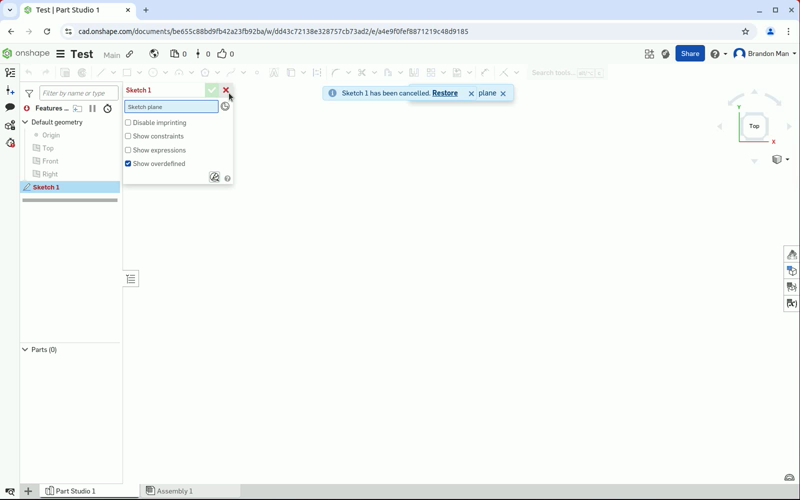
mouse_move(73, 150)
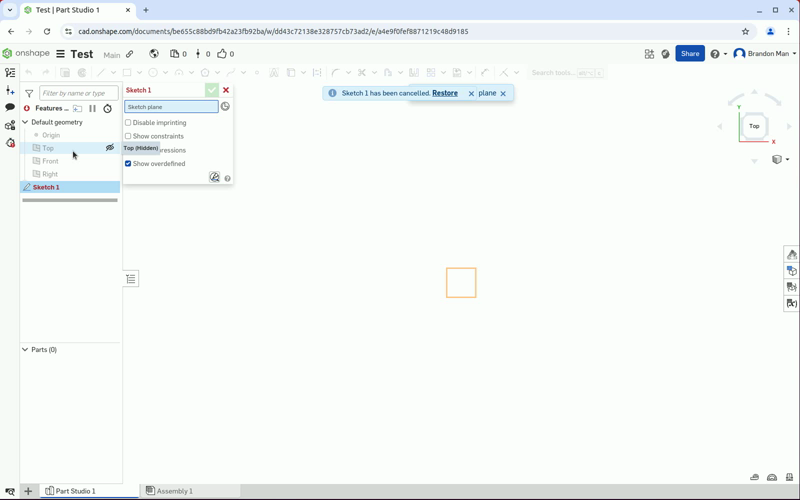
click(73, 150)
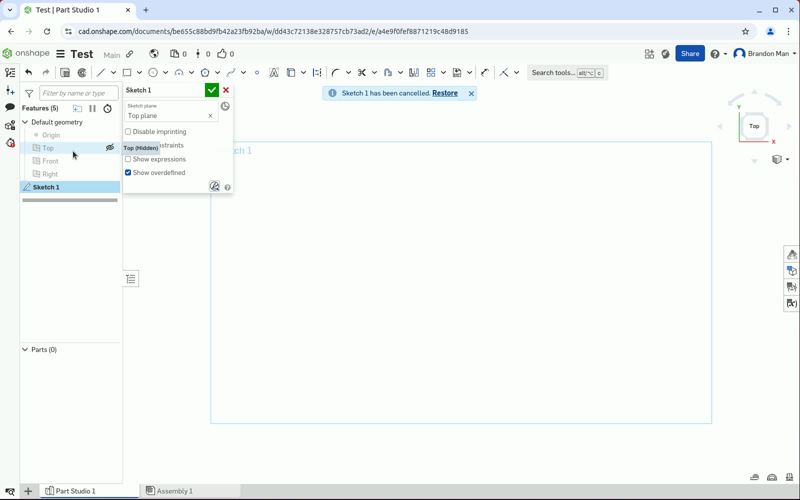
mouse_move(73, 352)
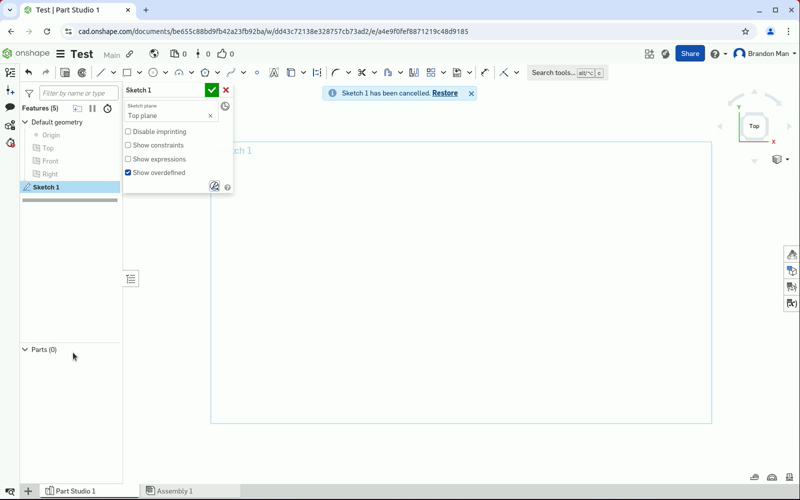
key(y)
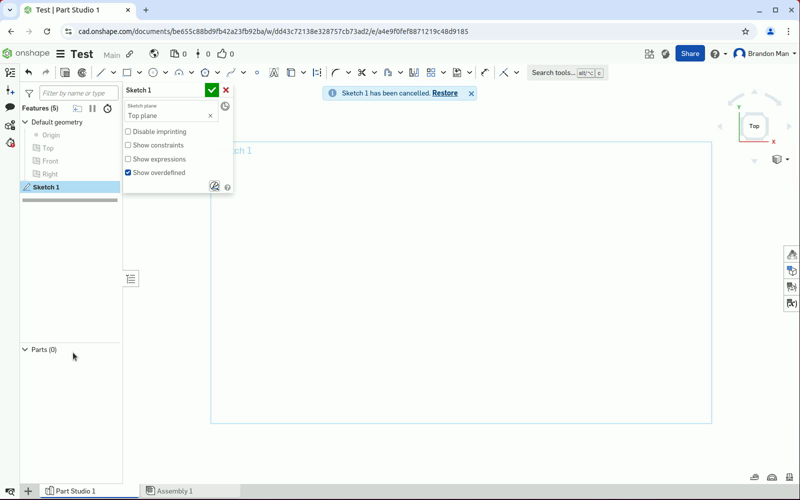
key(l)
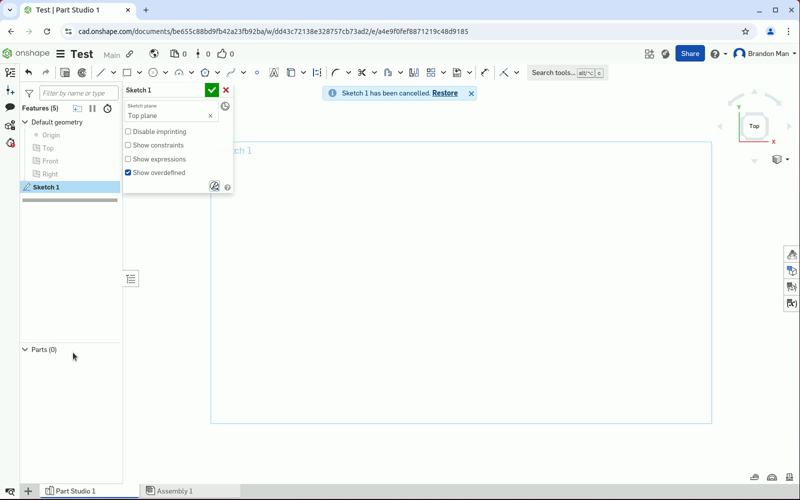
key_down(shift)
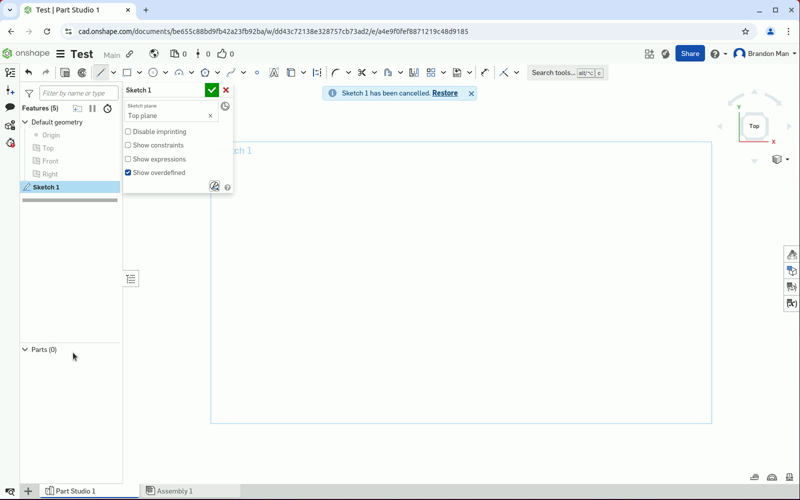
mouse_move(460, 185)
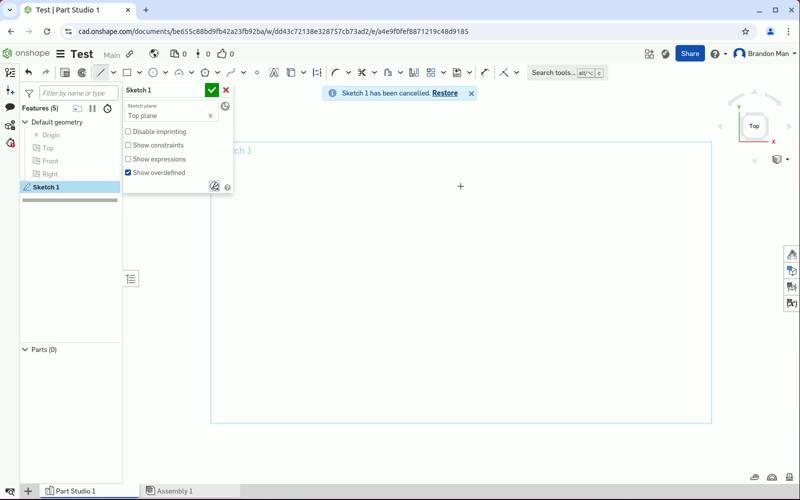
click(460, 185)
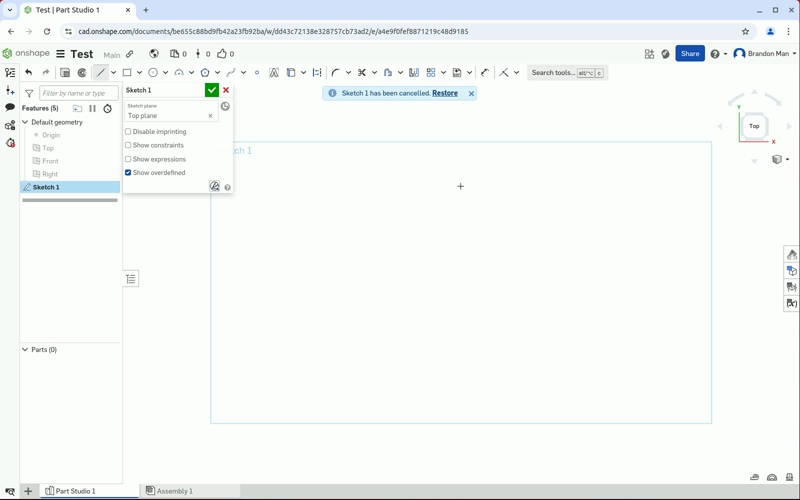
key_up(shift)
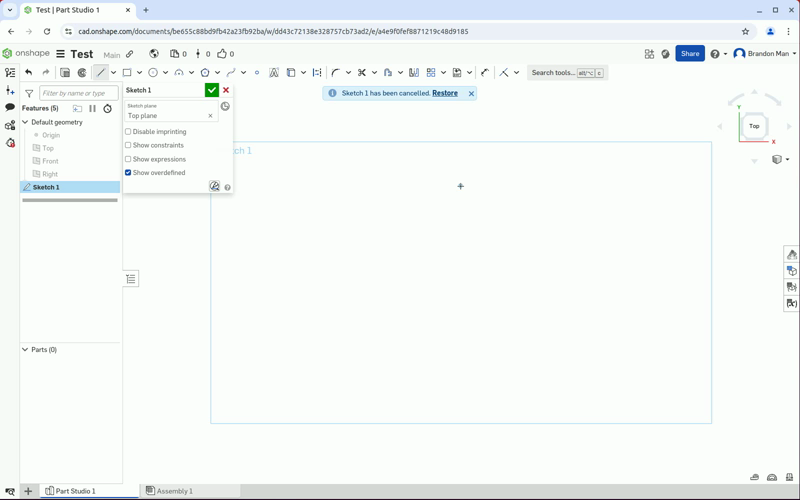
key_down(shift)
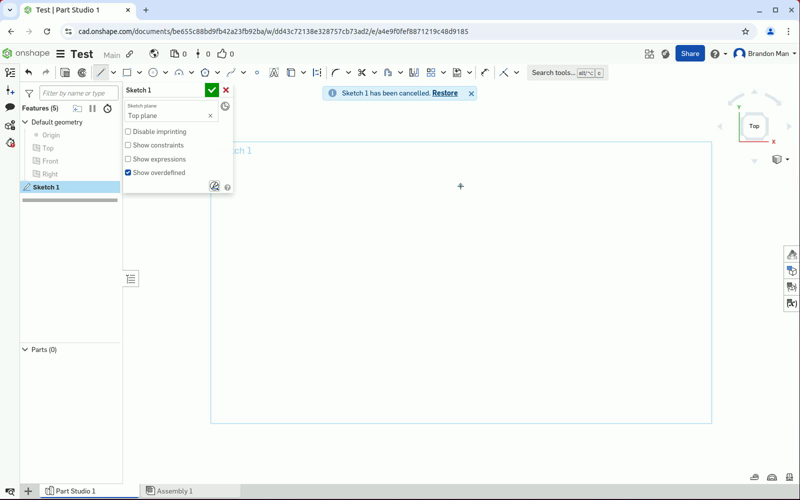
mouse_move(490, 185)
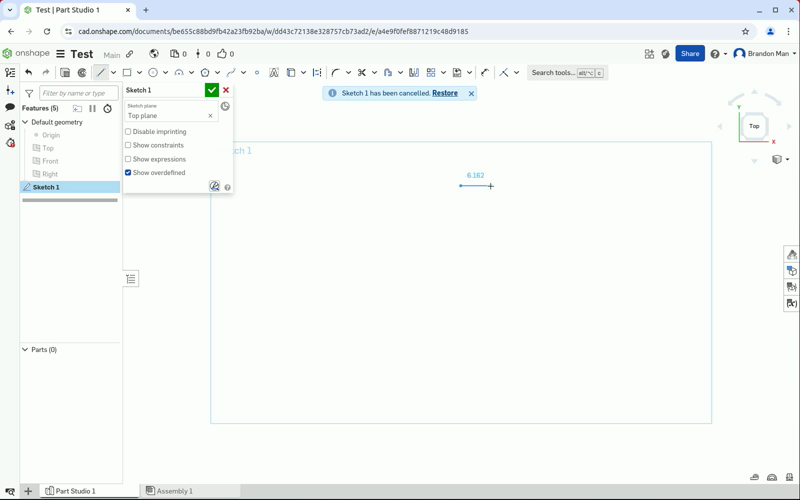
mouse_move(477, 185)
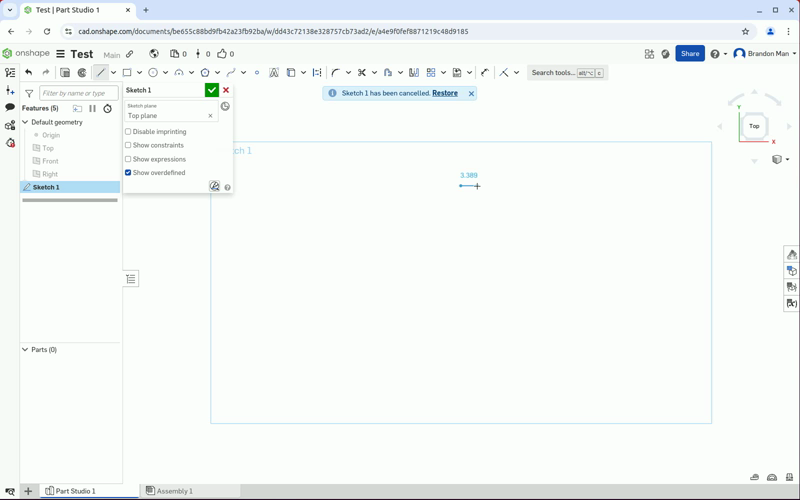
click(477, 185)
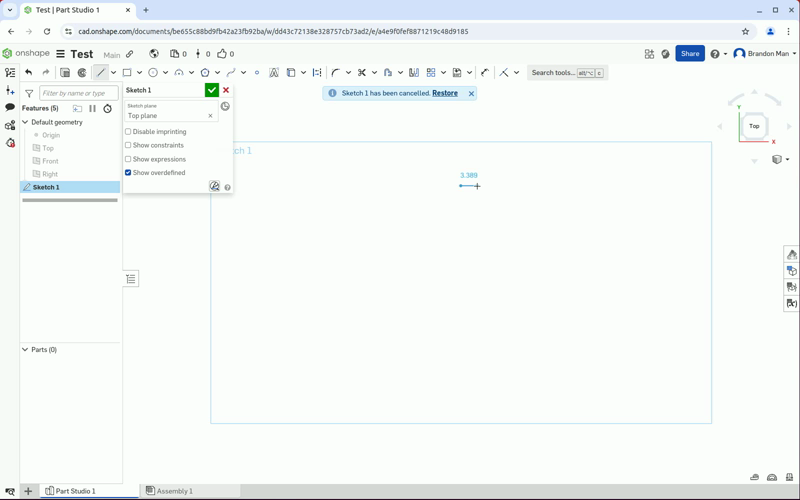
key_up(shift)
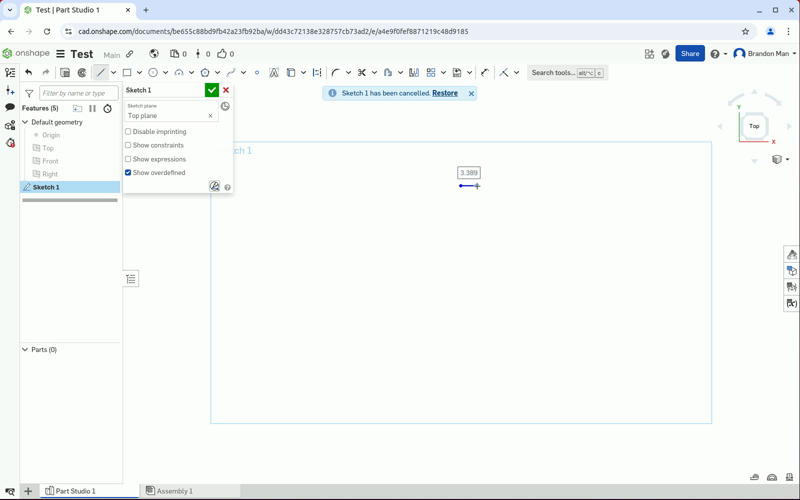
key_down(shift)
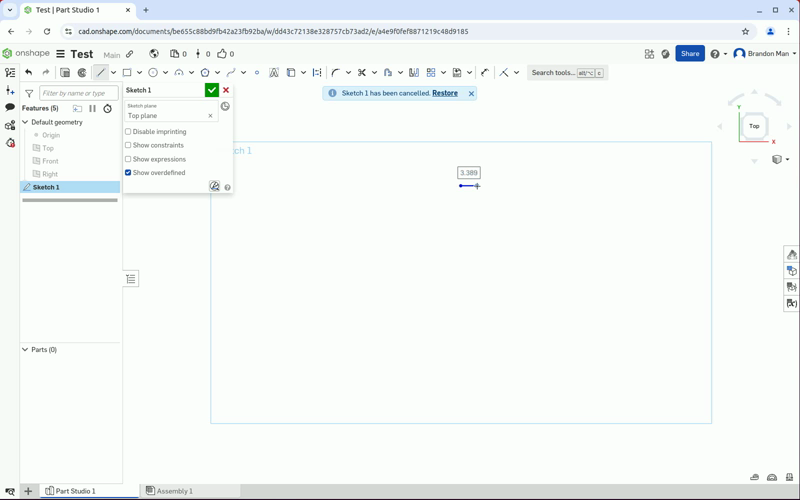
mouse_move(507, 185)
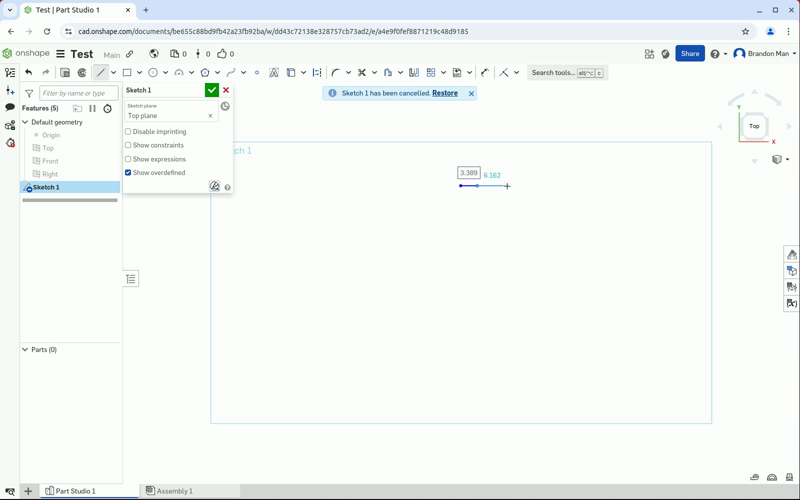
mouse_move(477, 169)
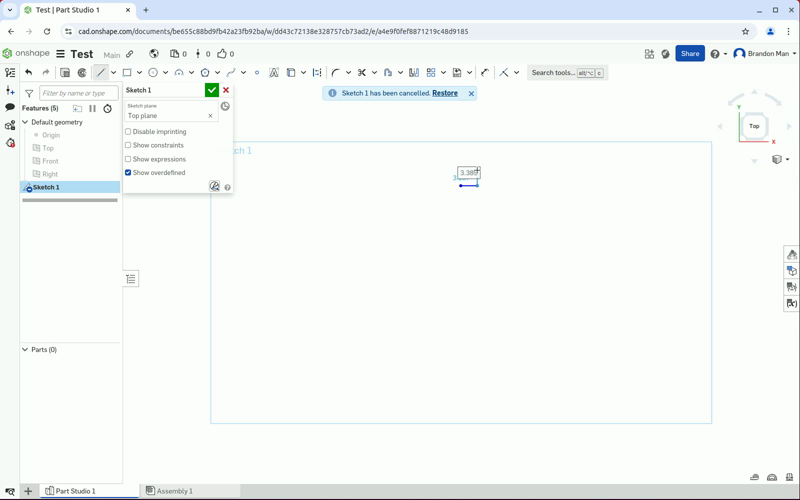
click(477, 169)
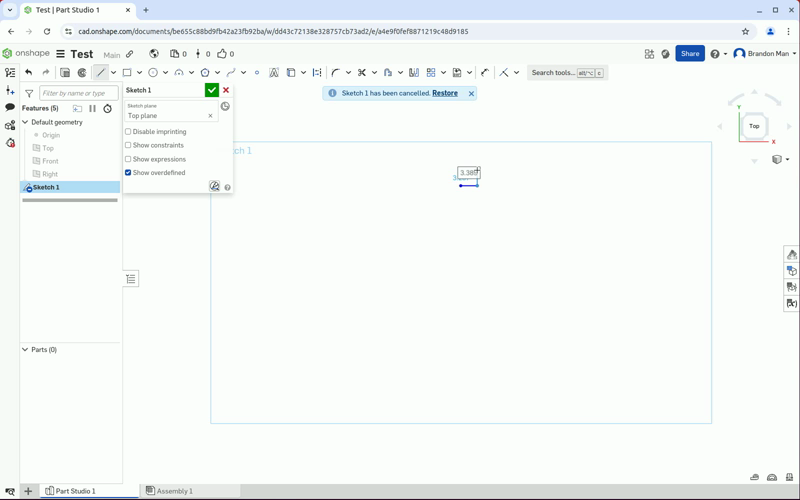
key_up(shift)
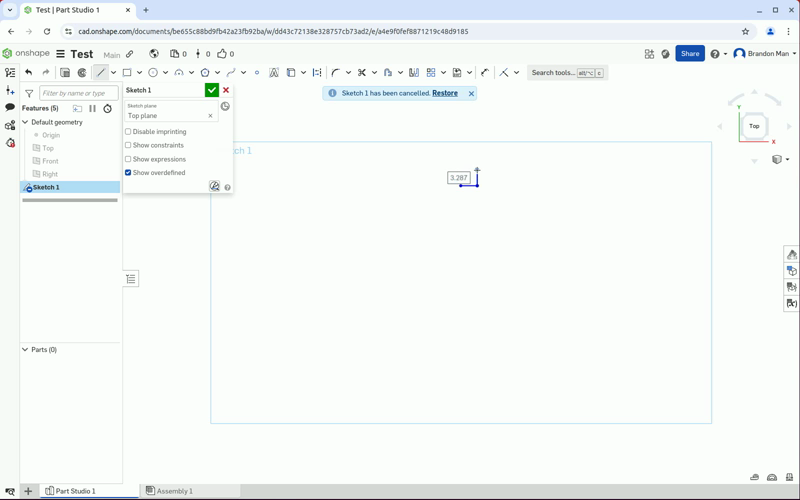
key_down(shift)
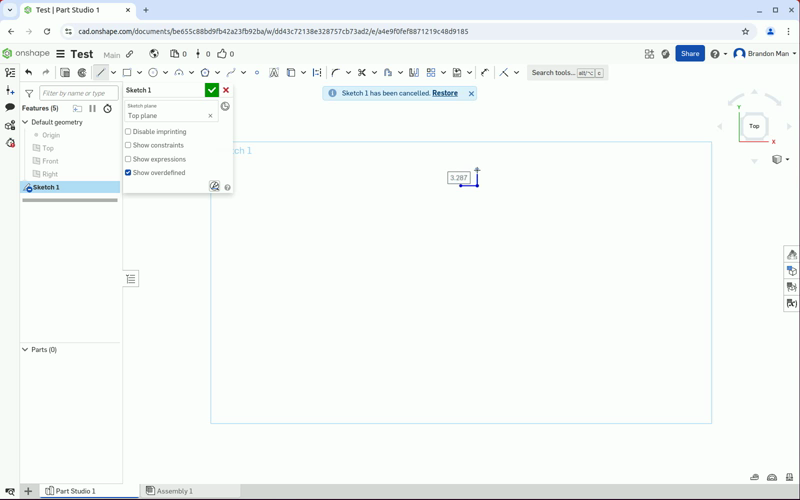
mouse_move(507, 169)
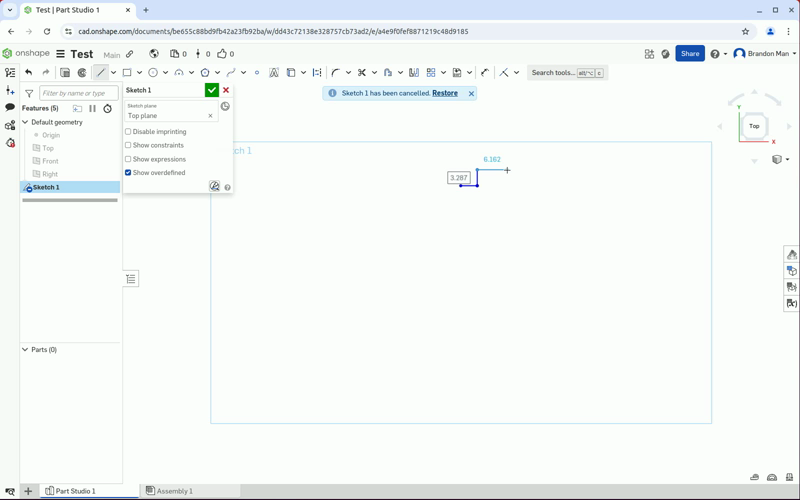
mouse_move(460, 169)
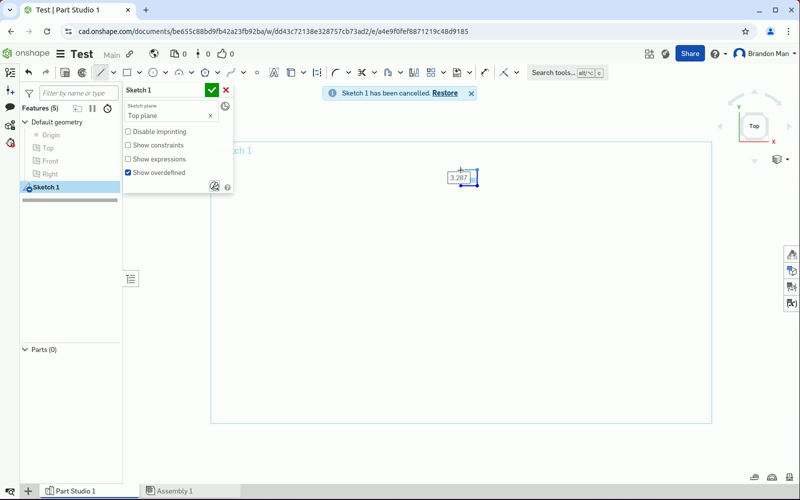
click(460, 169)
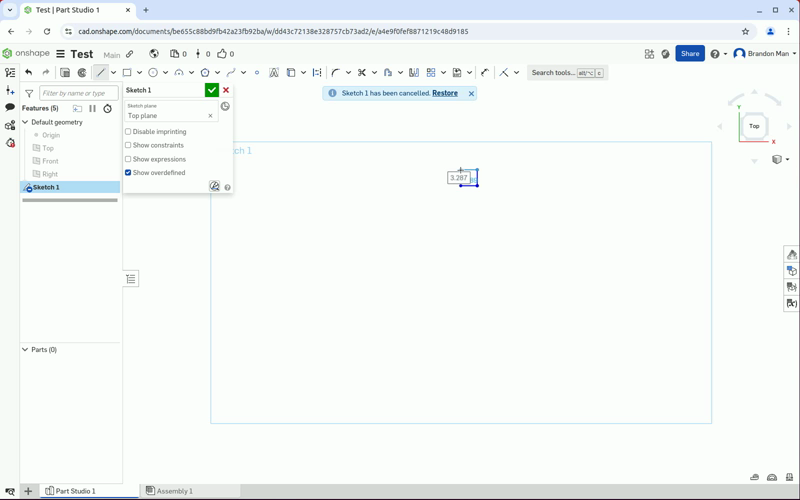
key_up(shift)
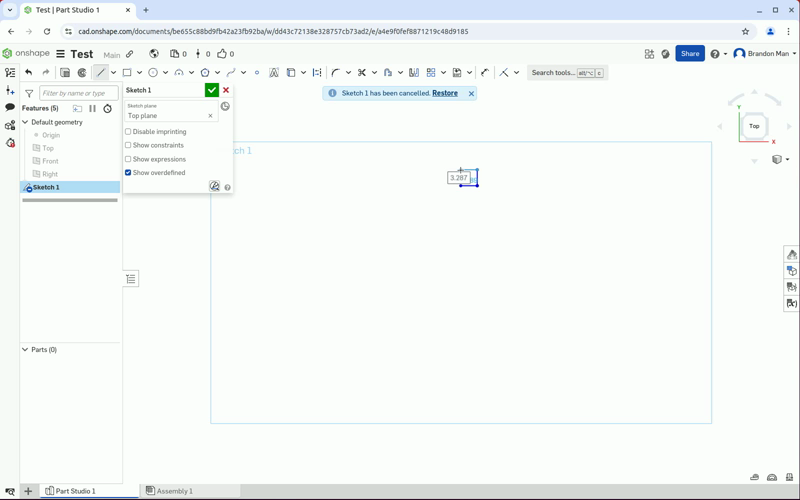
mouse_move(490, 169)
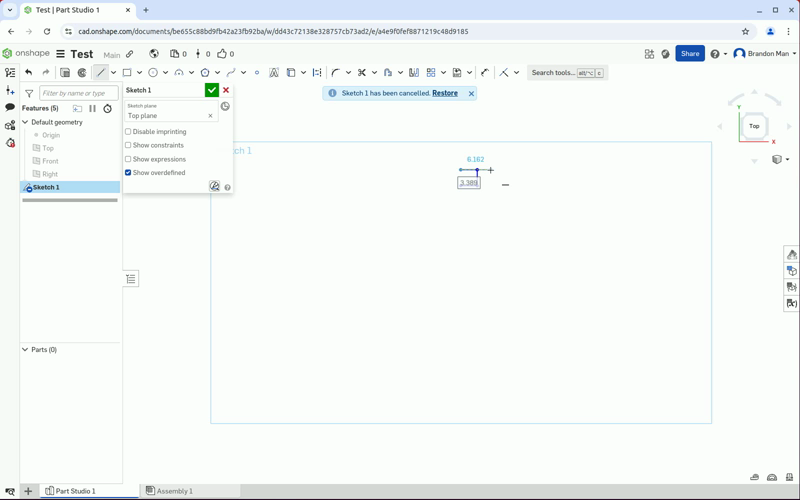
key_down(shift)
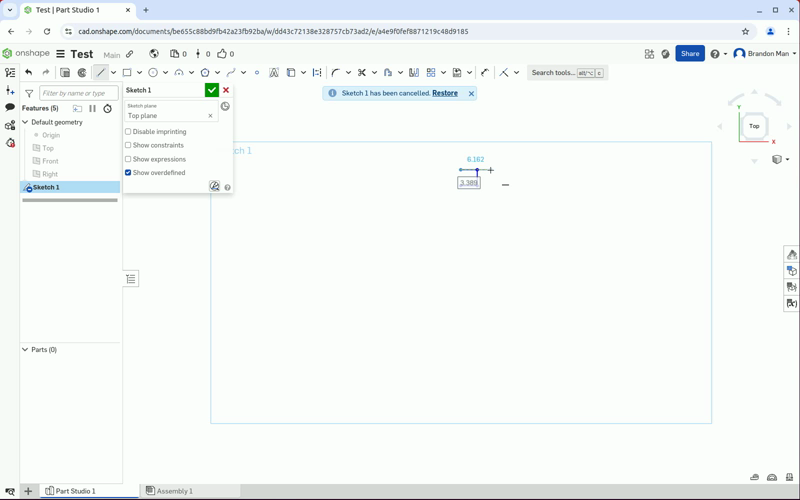
mouse_move(460, 185)
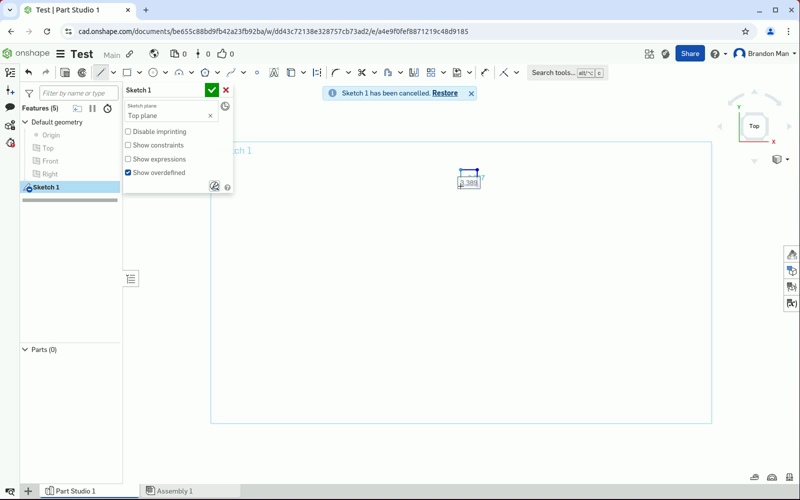
key_up(shift)
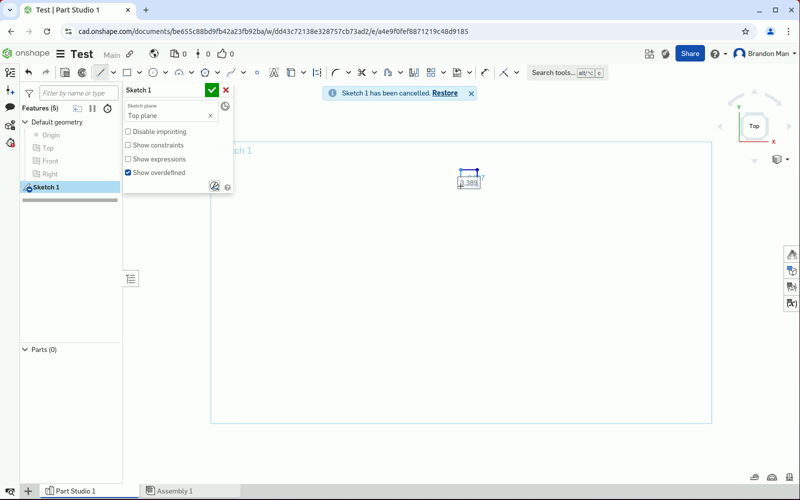
click(460, 185)
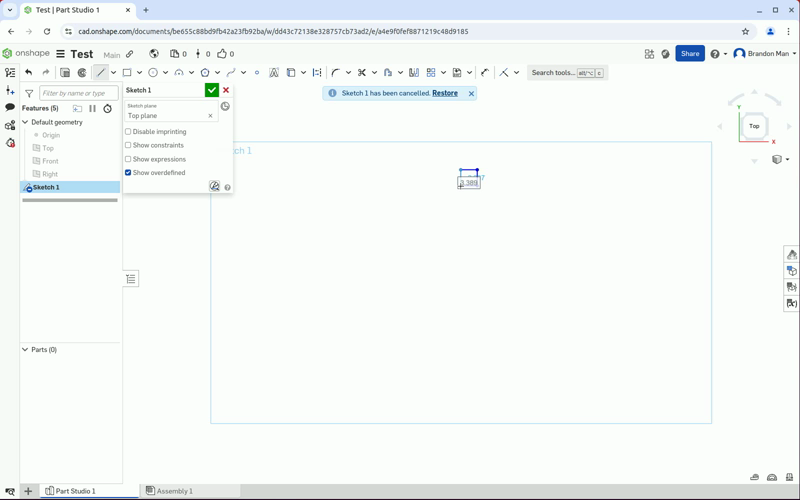
key(esc)
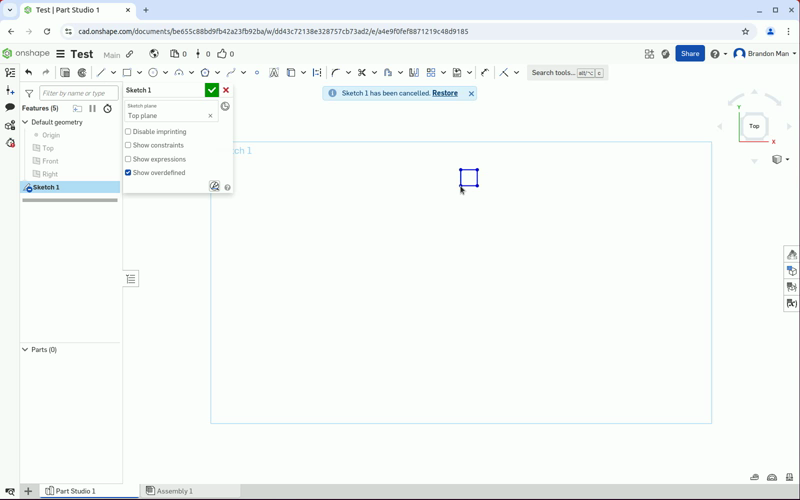
key(c)
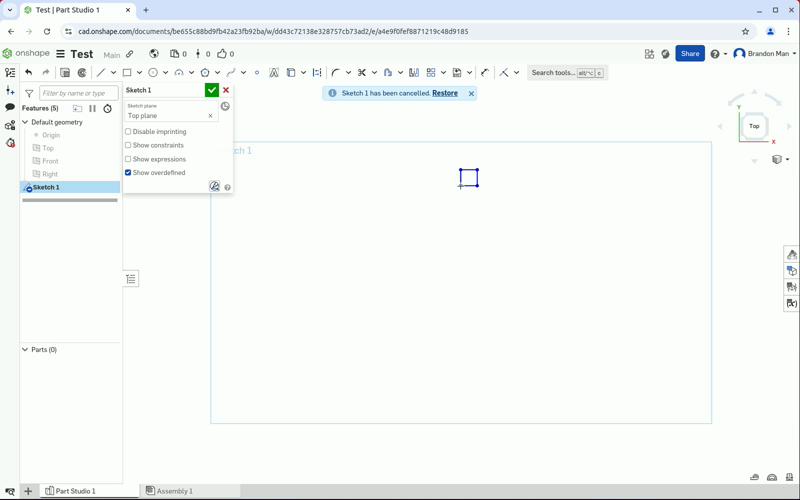
key_down(shift)
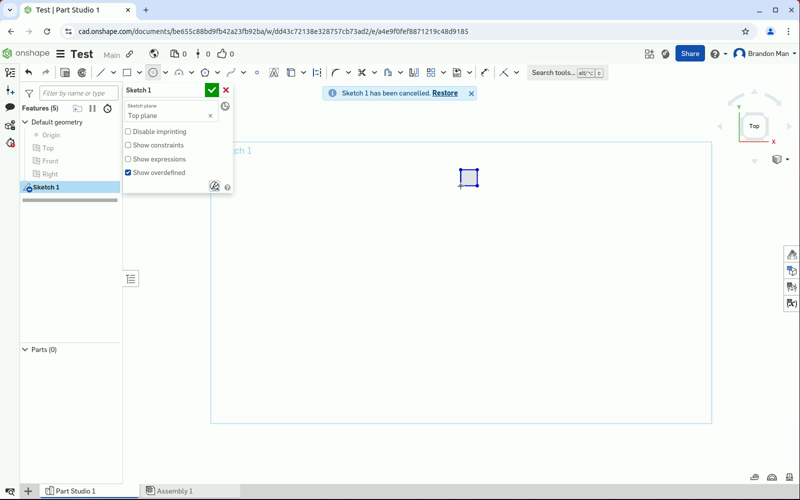
mouse_move(469, 177)
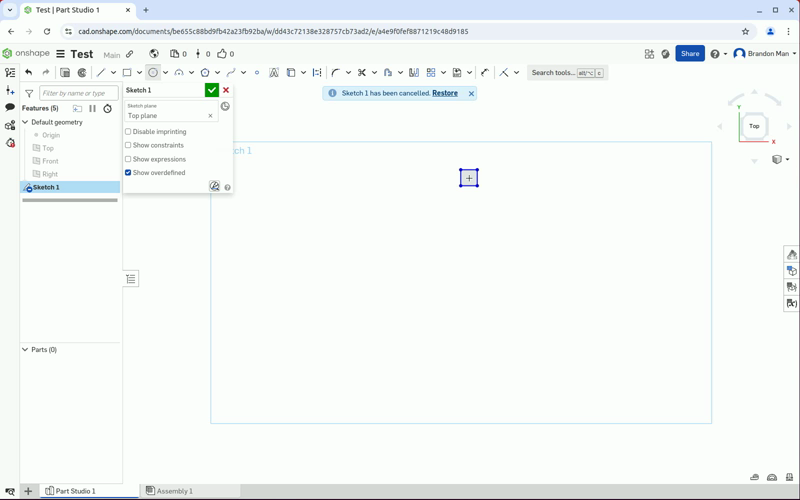
click(469, 177)
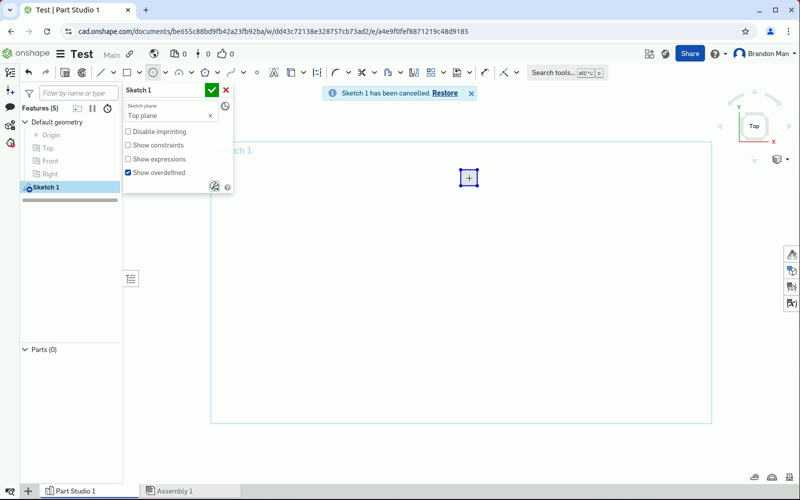
key_up(shift)
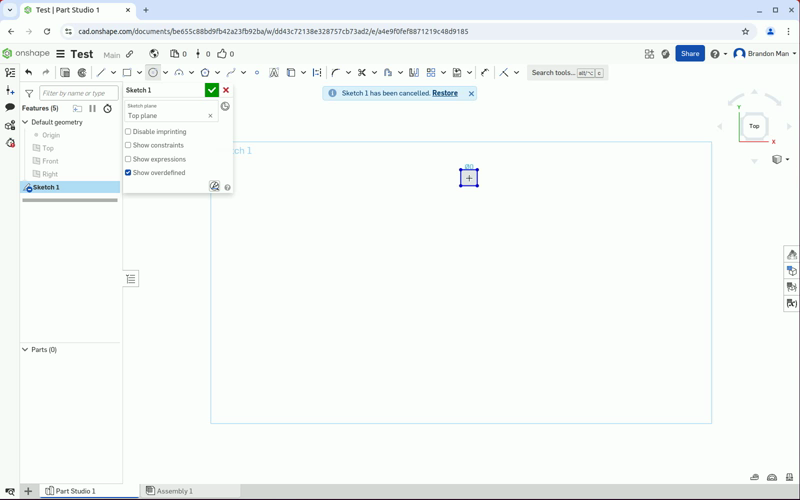
mouse_move(474, 177)
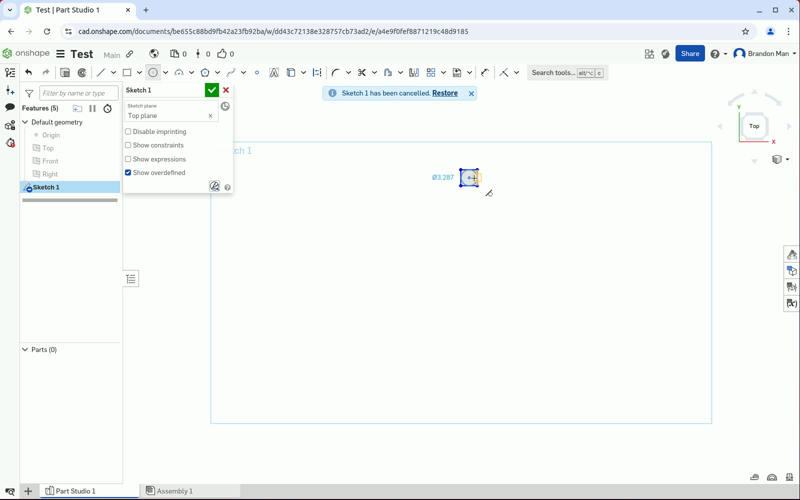
click(474, 177)
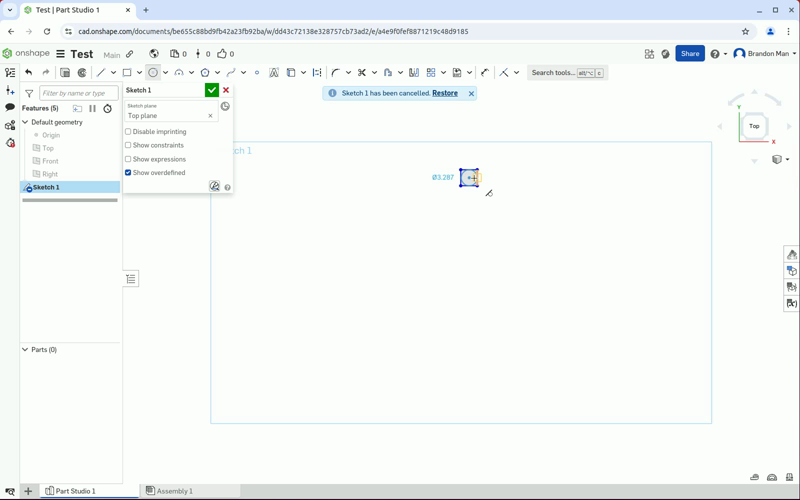
key(esc)
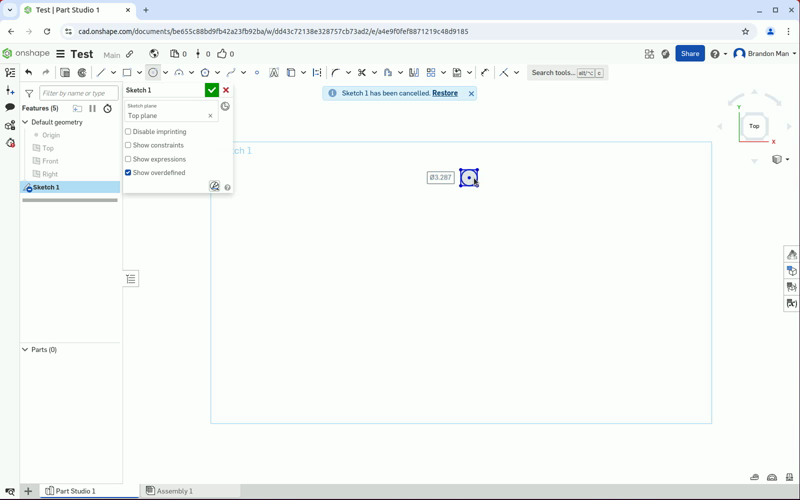
mouse_move(464, 180)
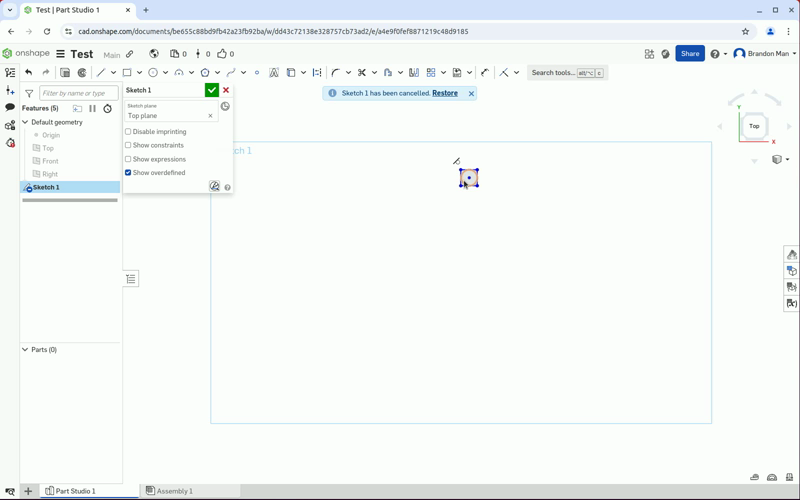
scroll(6)
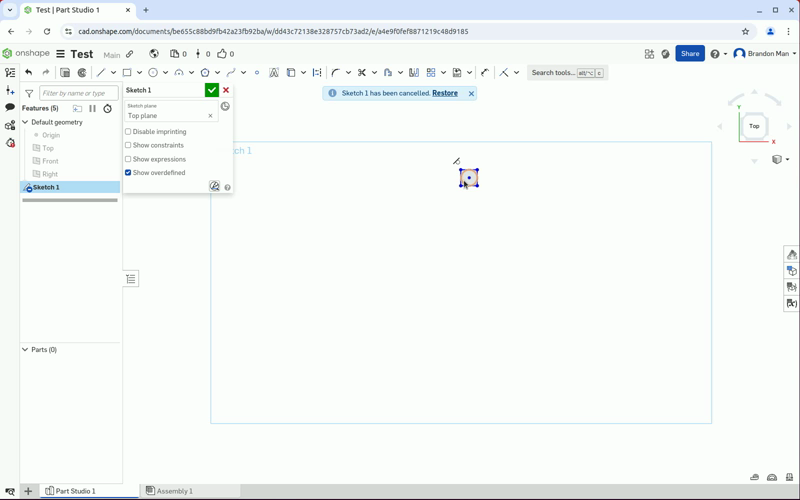
scroll(6)
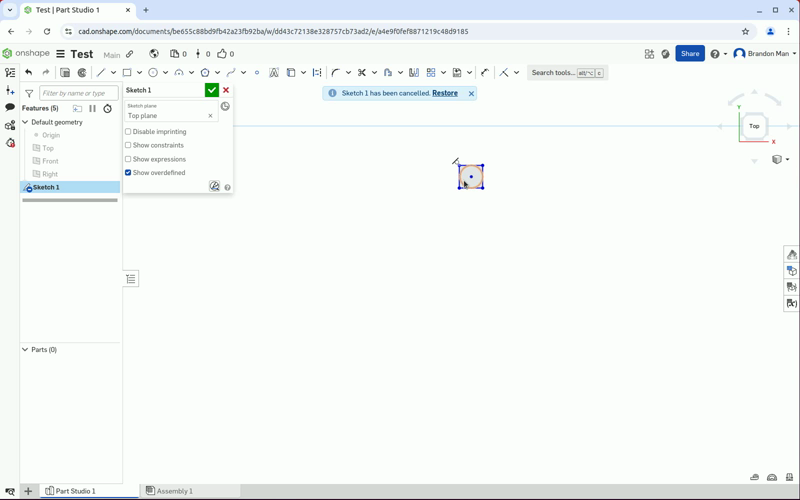
scroll(6)
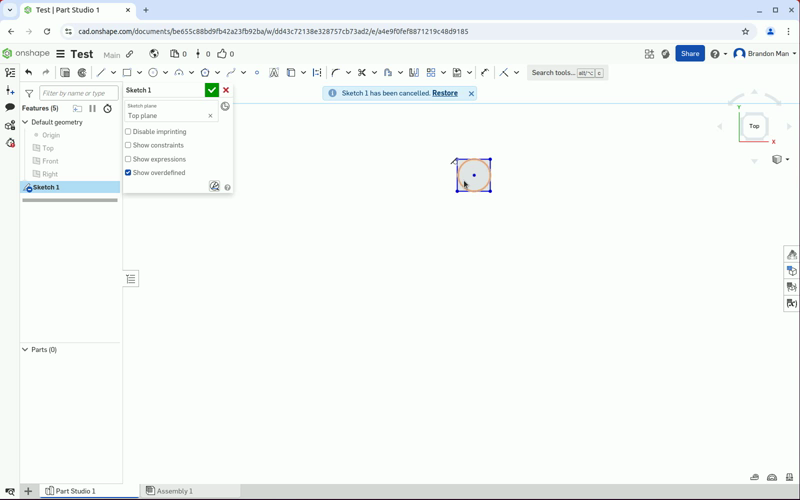
scroll(6)
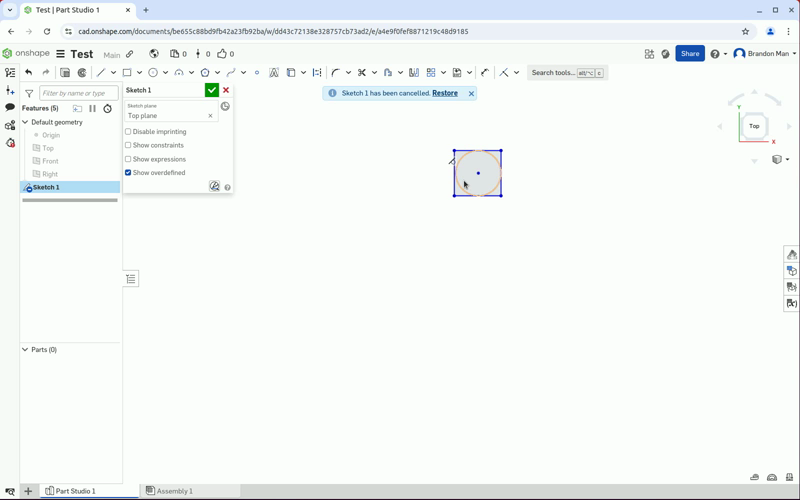
scroll(6)
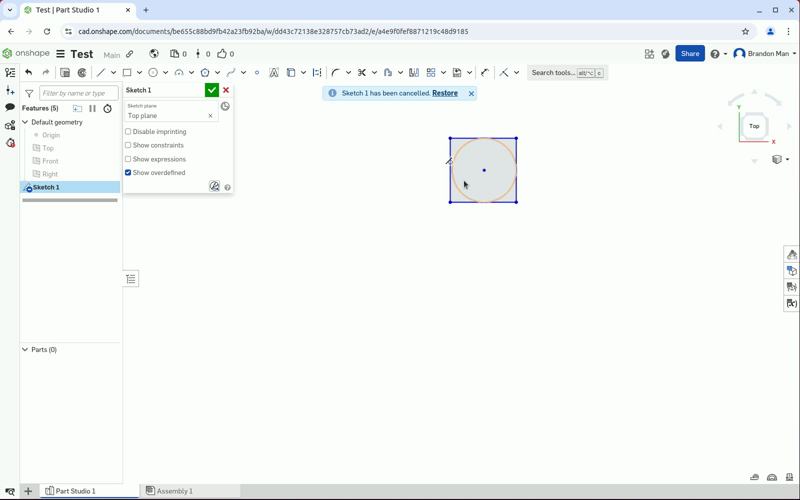
scroll(6)
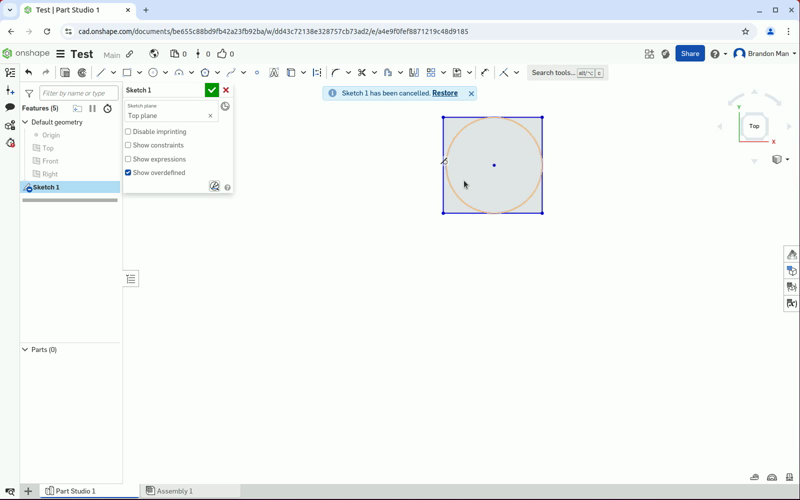
scroll(6)
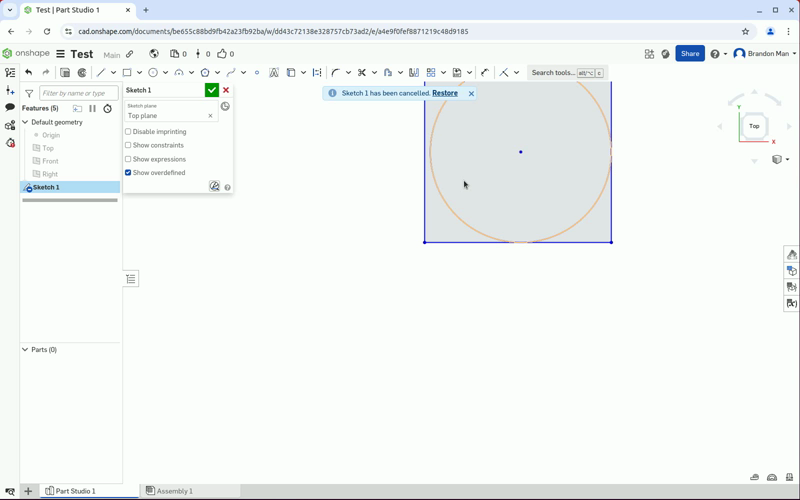
click(464, 180)
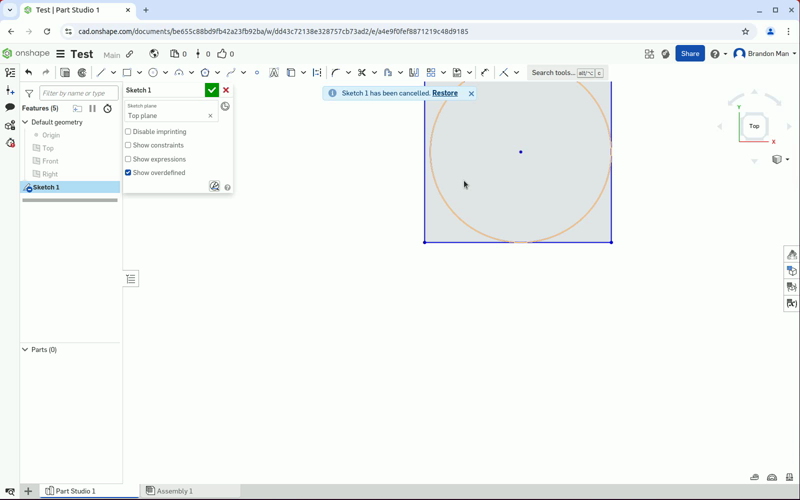
scroll(-6)
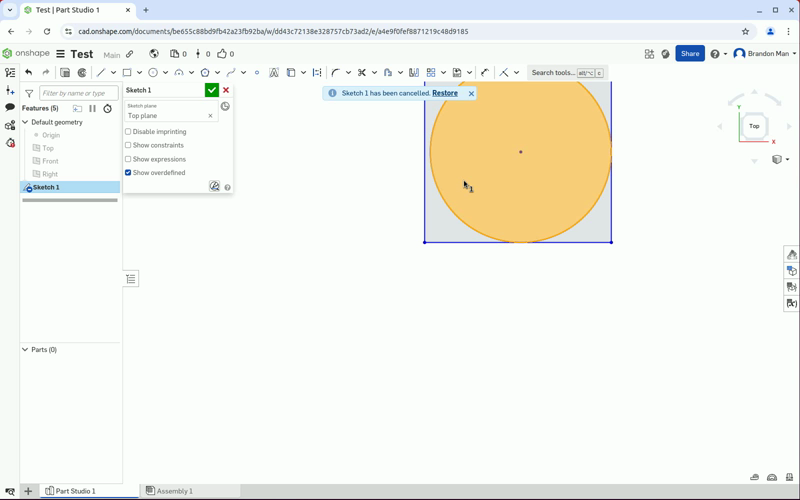
scroll(-6)
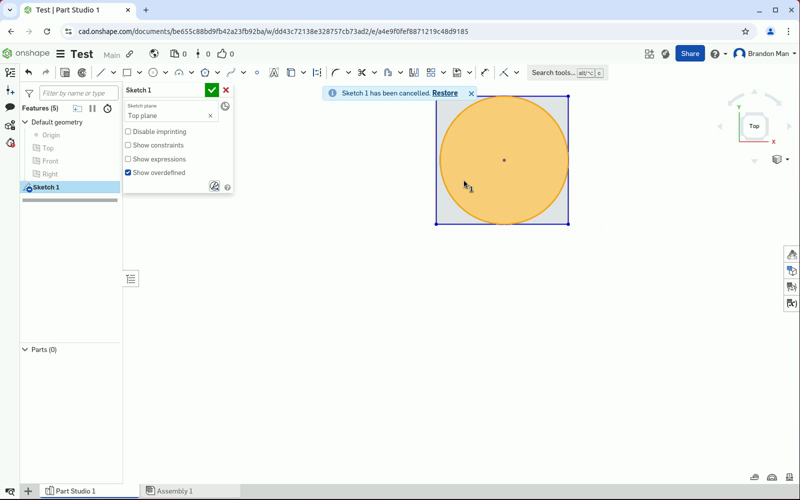
scroll(-6)
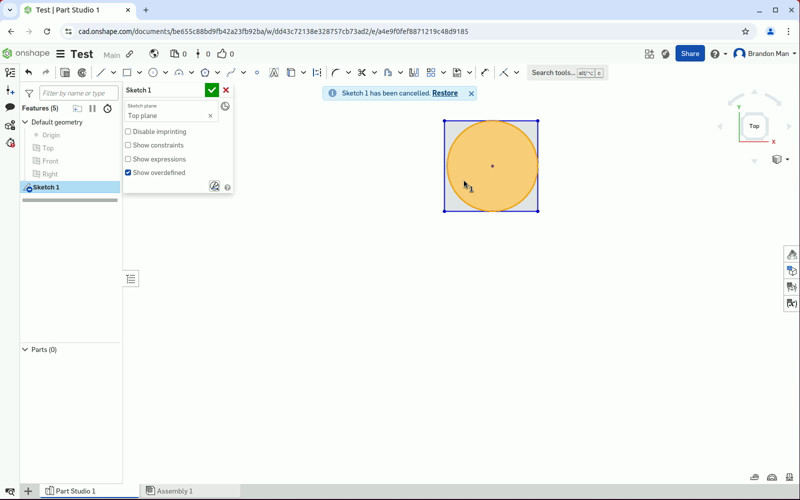
scroll(-6)
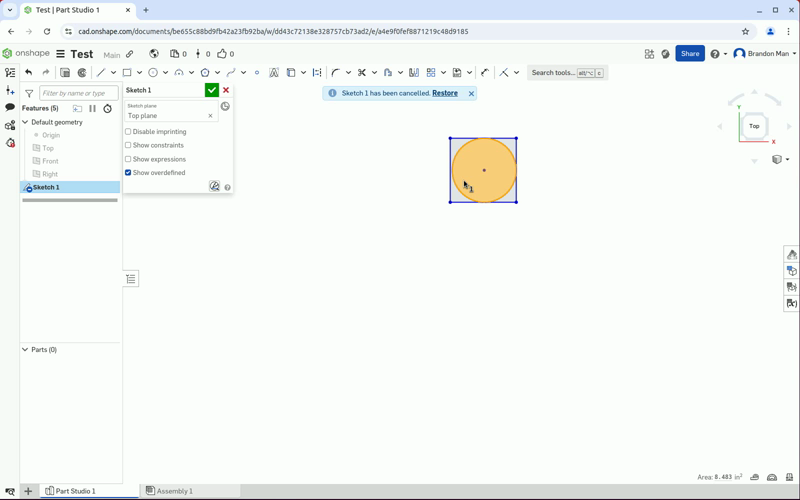
scroll(-6)
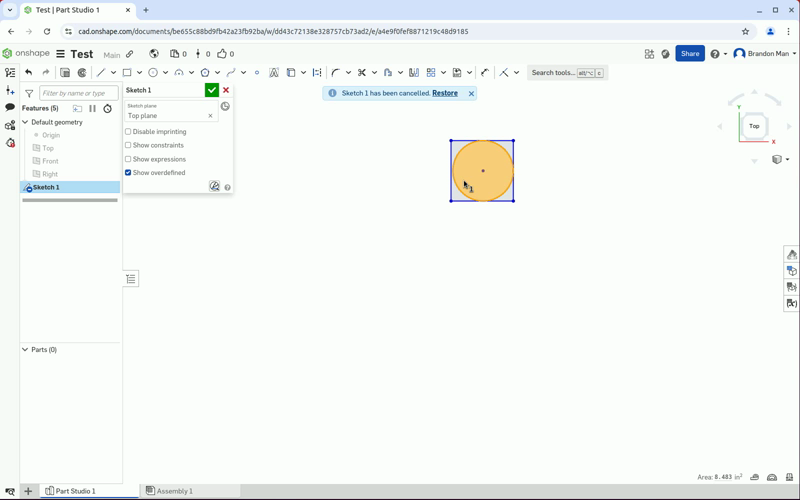
scroll(-6)
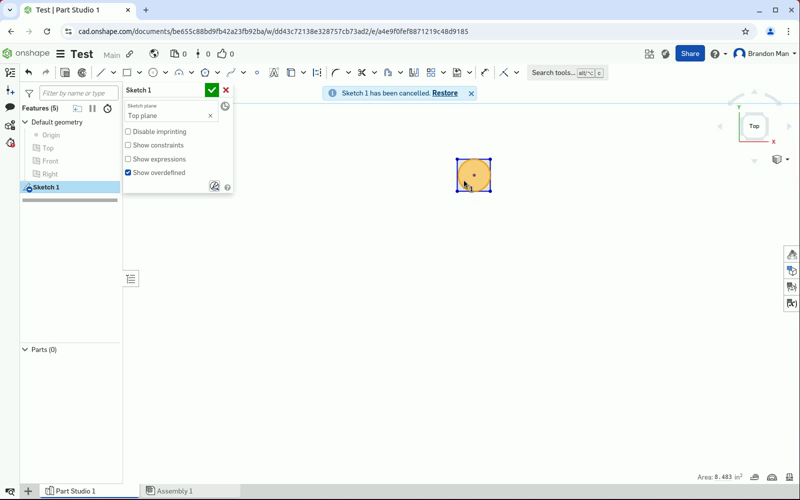
scroll(-6)
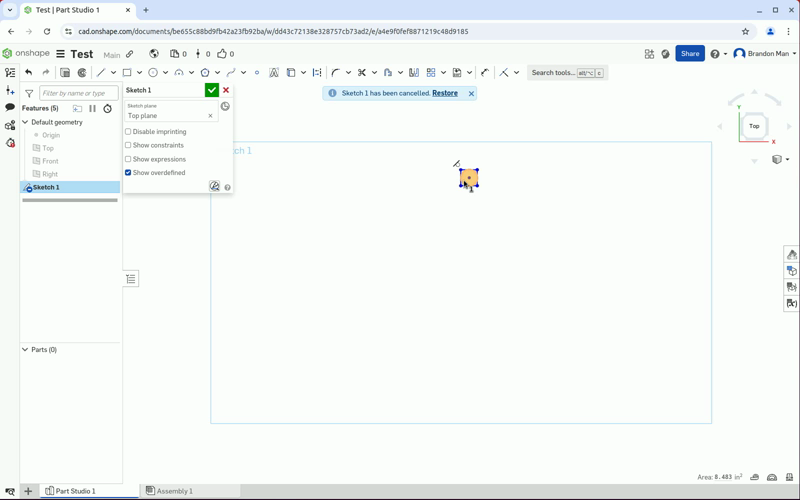
mouse_move(73, 352)
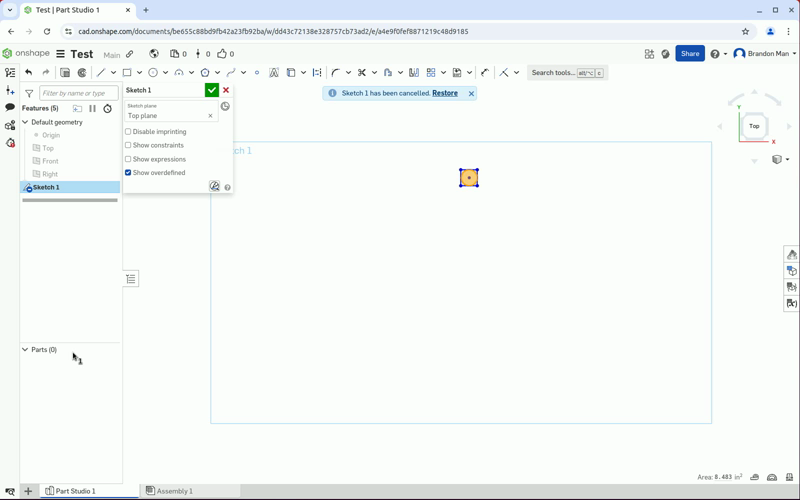
key(shift+y)
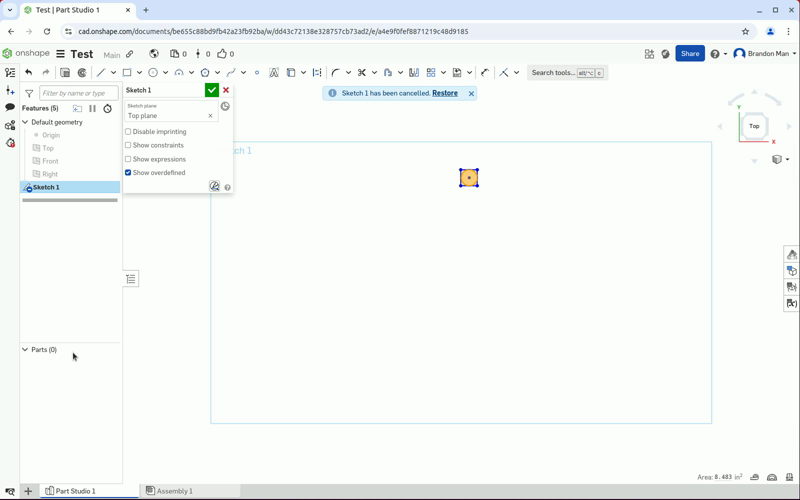
key(shift+e)
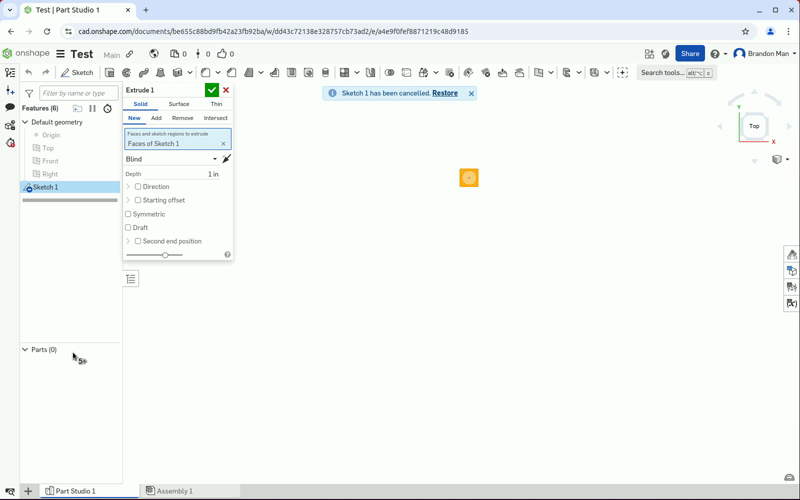
mouse_move(143, 106)
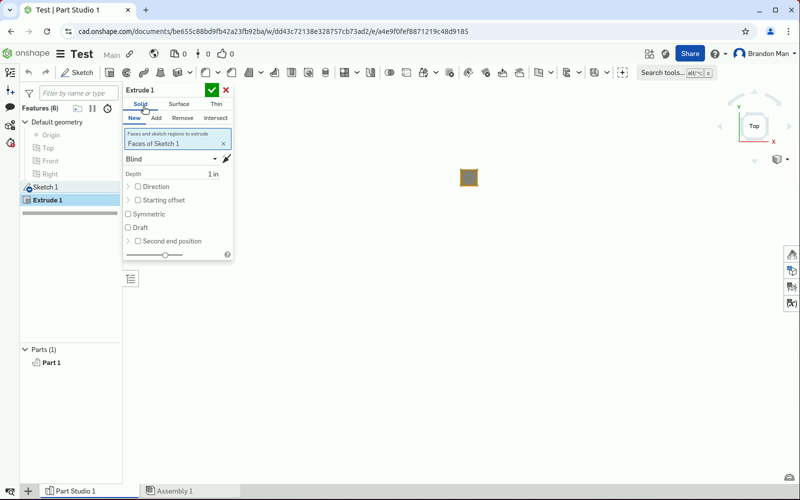
click(143, 106)
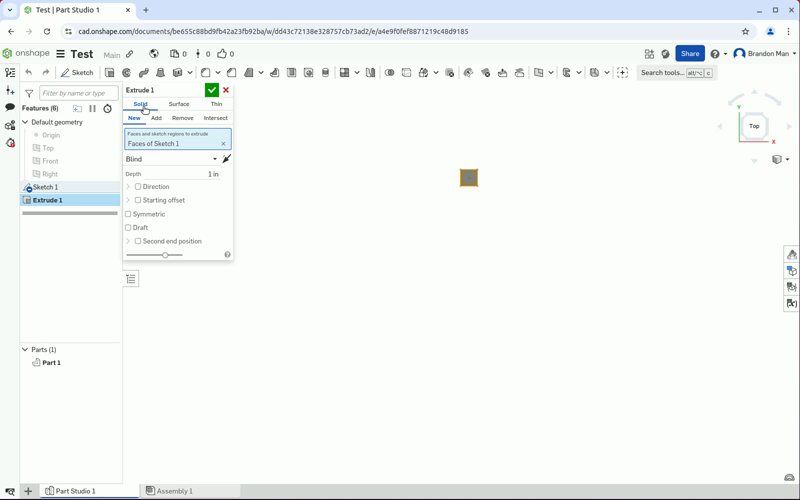
mouse_move(137, 120)
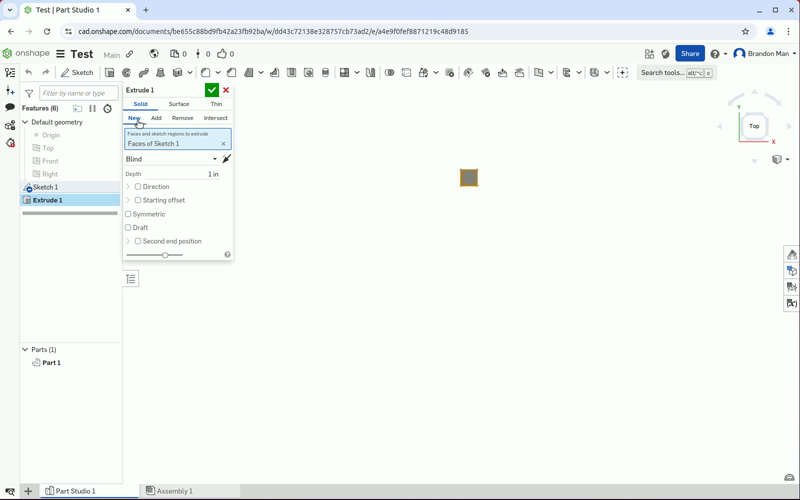
click(137, 120)
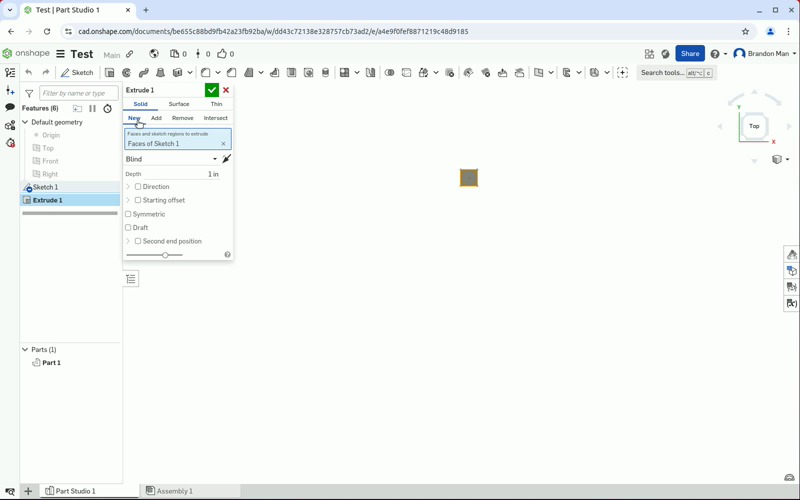
key(tab, 4)
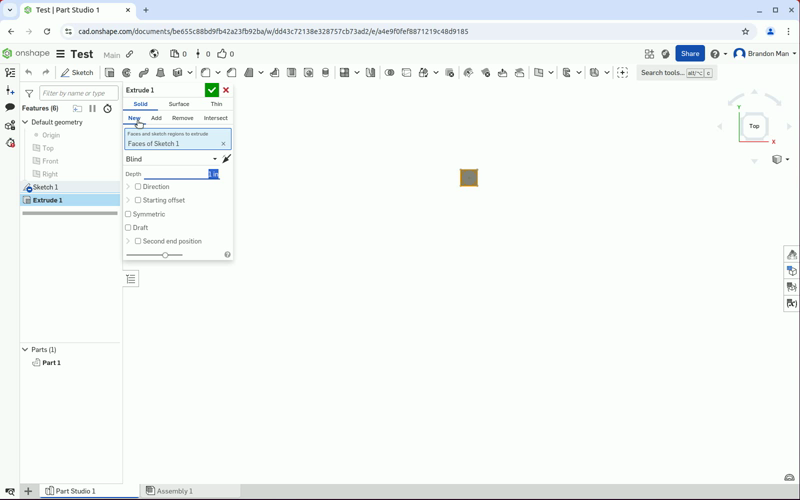
text(1.926)
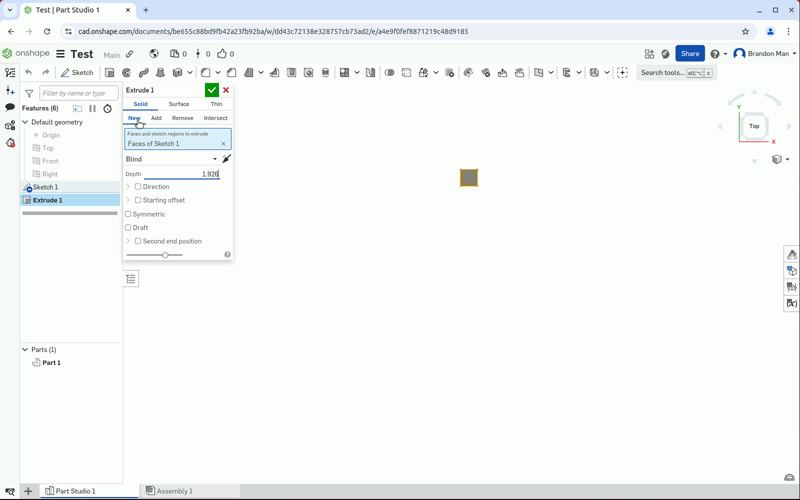
key(enter)
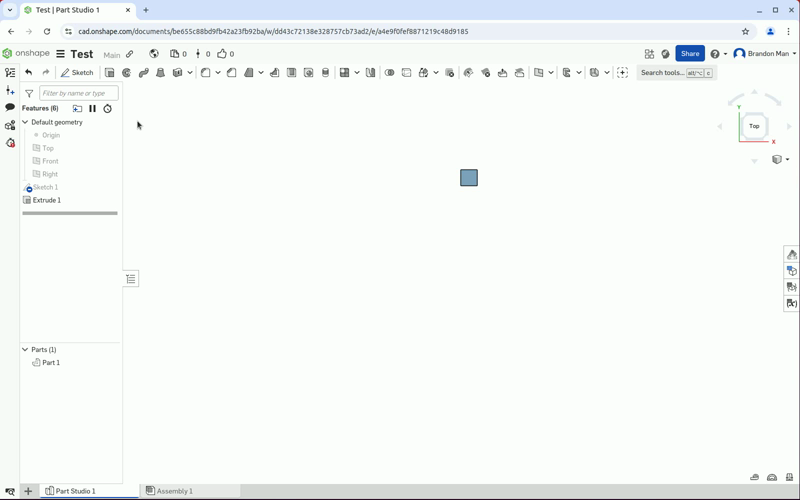
key(shift+h)
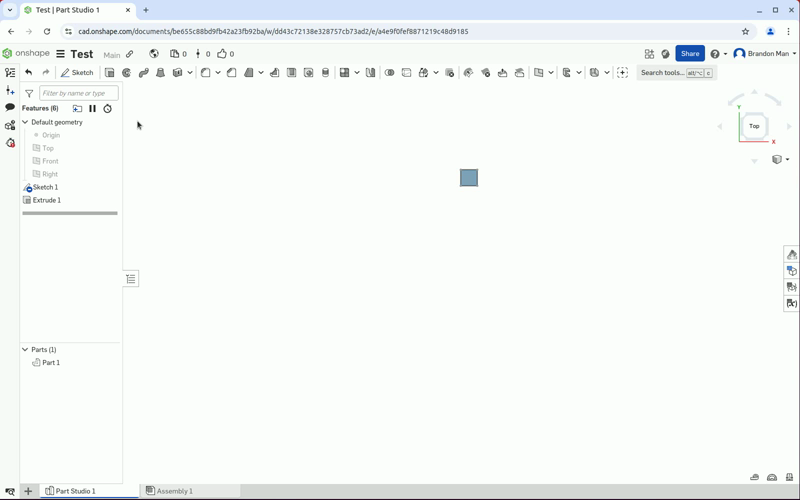
key(shift+h)
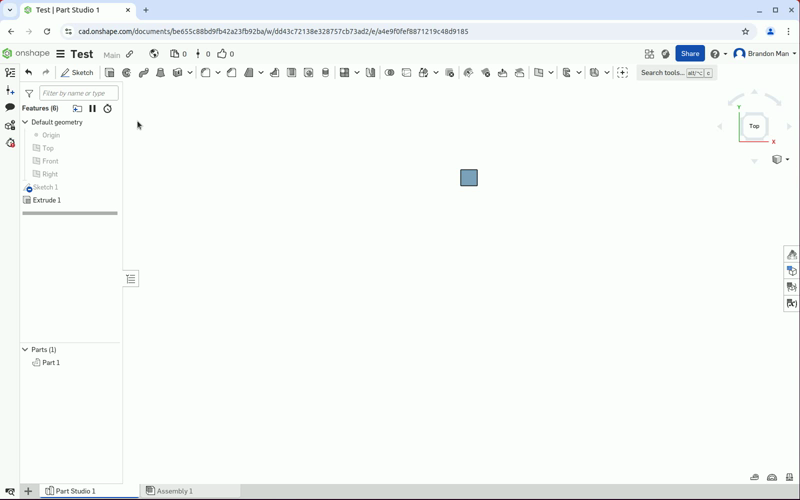
mouse_move(73, 189)
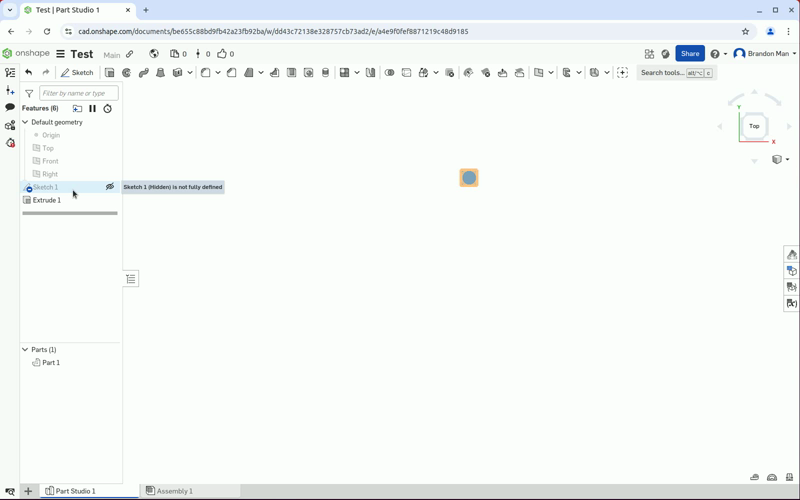
click(73, 189)
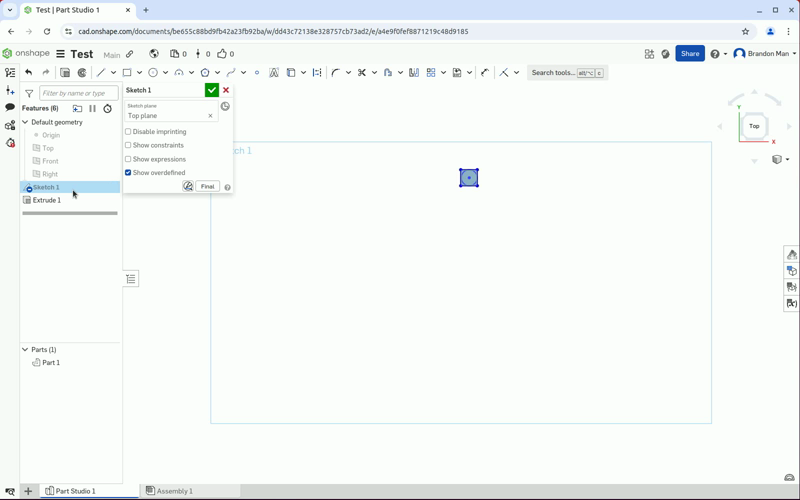
mouse_move(229, 92)
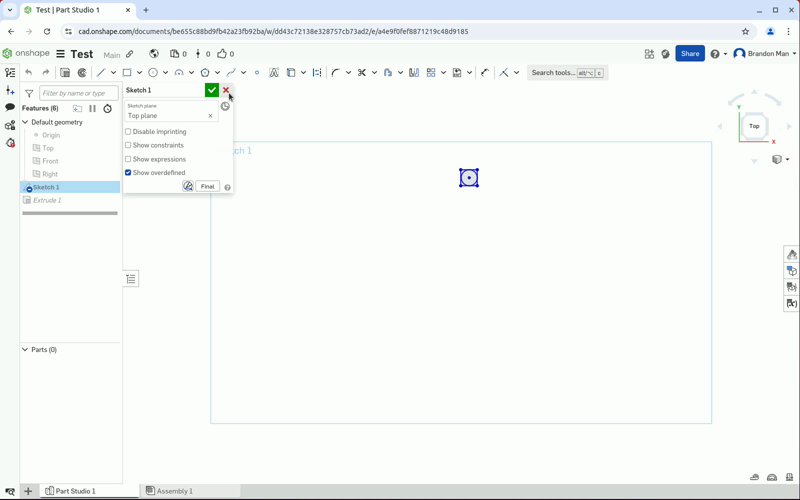
click(229, 92)
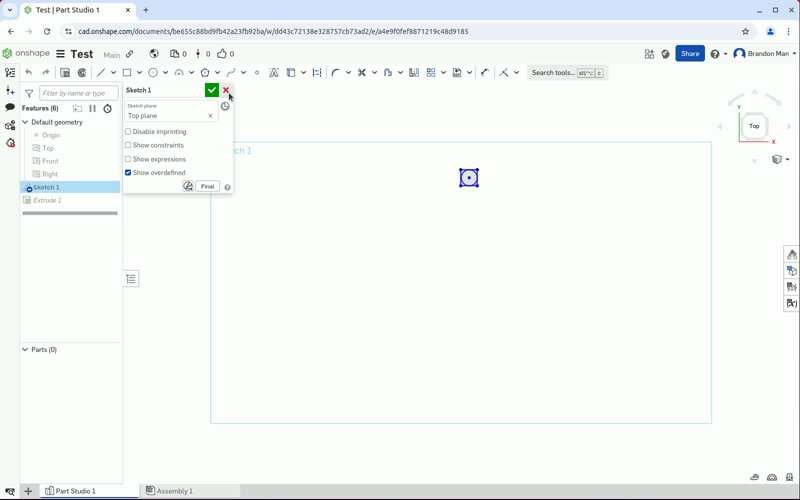
key(shift+s)
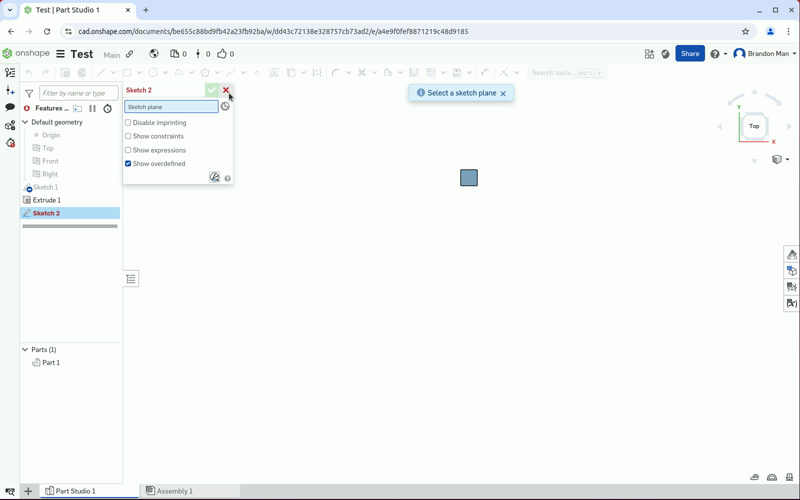
mouse_move(73, 150)
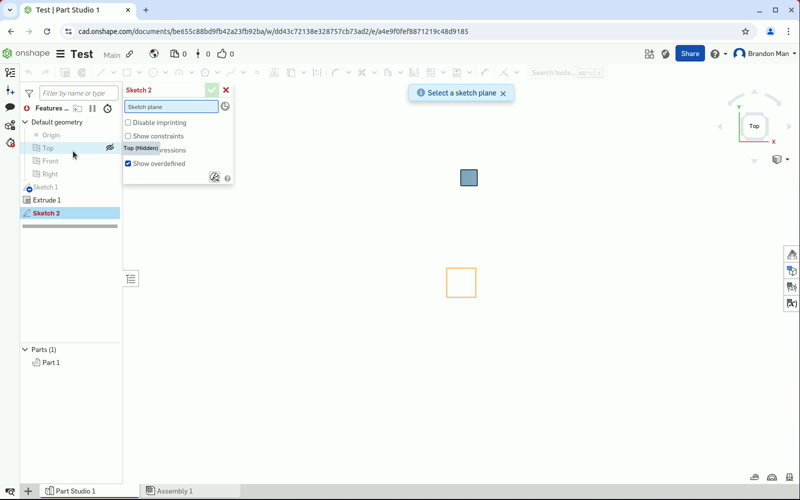
click(73, 150)
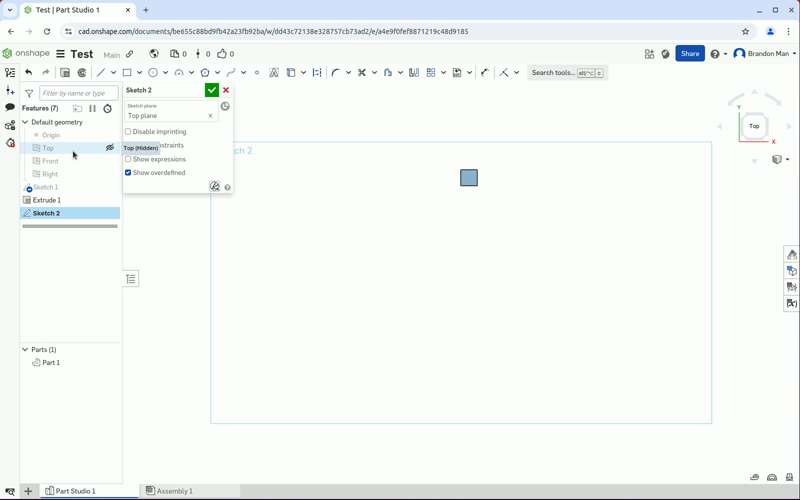
mouse_move(73, 352)
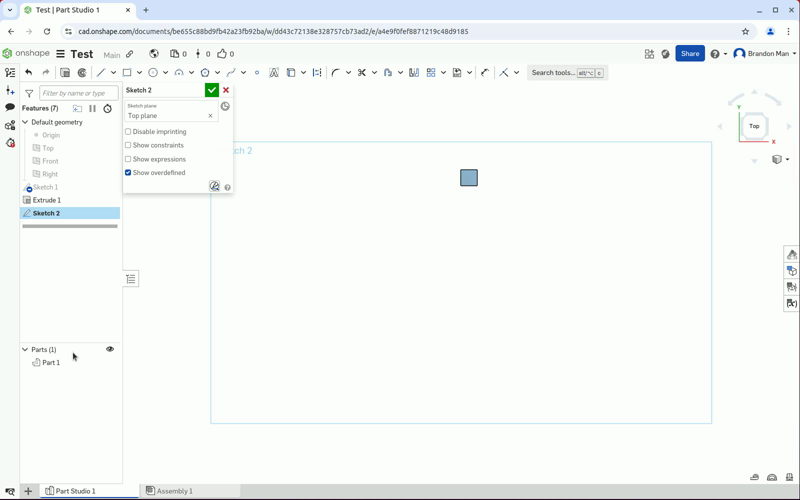
key(y)
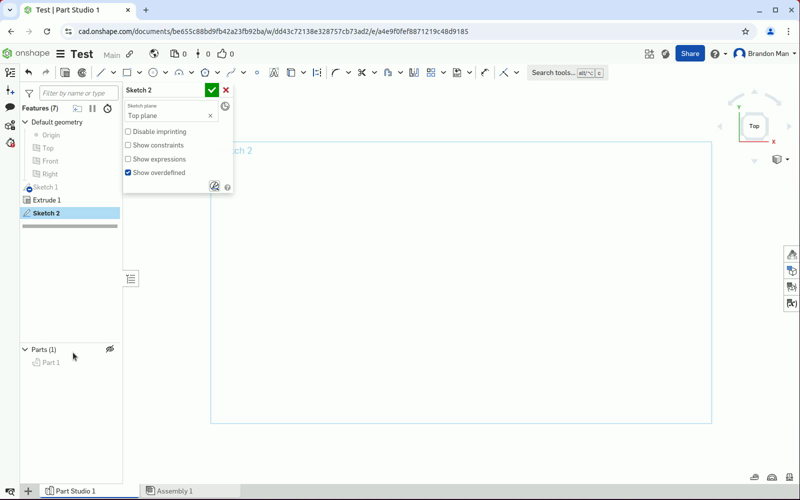
key(l)
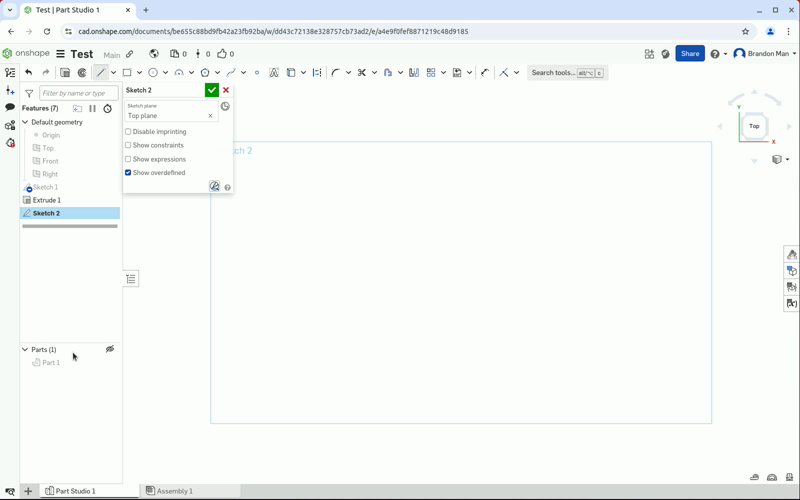
key_down(shift)
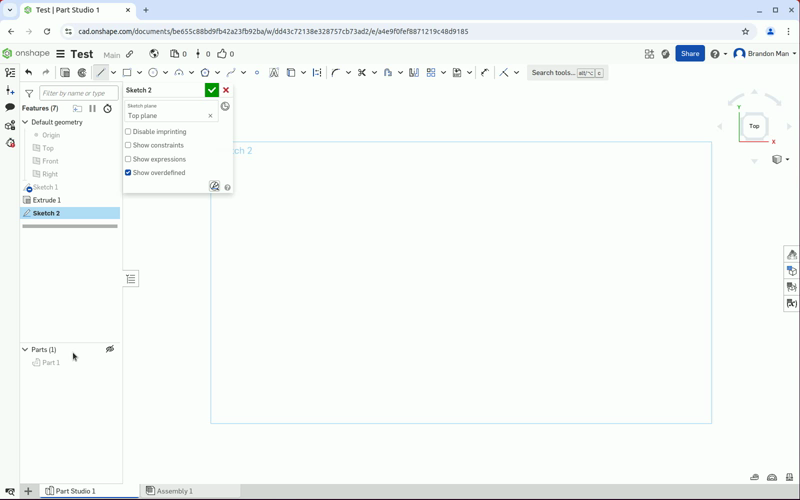
mouse_move(460, 185)
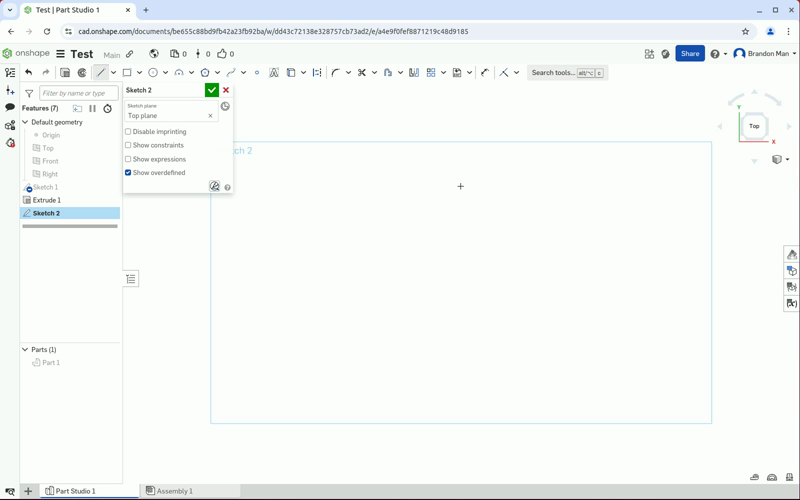
click(460, 185)
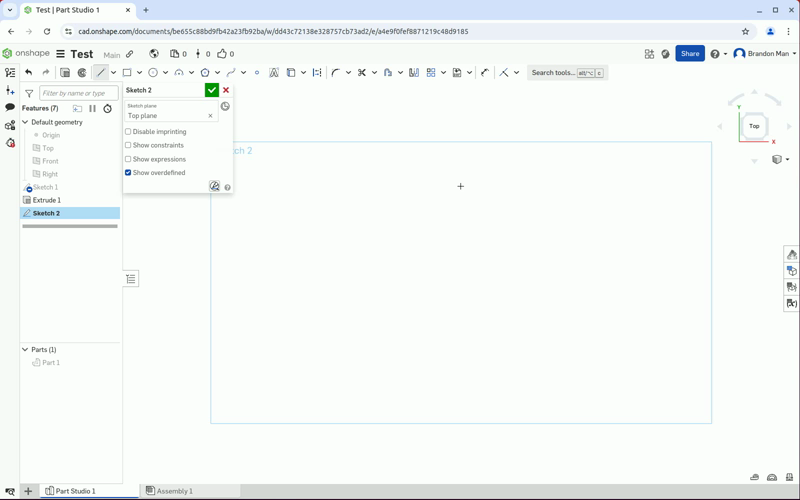
key_up(shift)
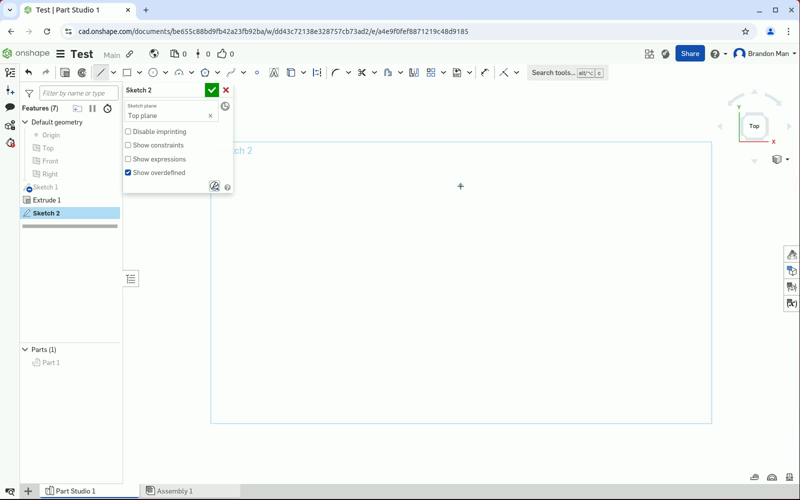
key_down(shift)
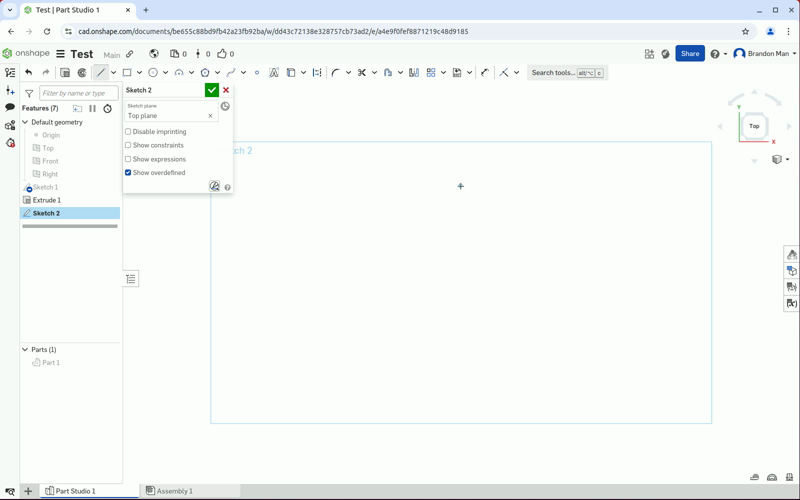
mouse_move(490, 185)
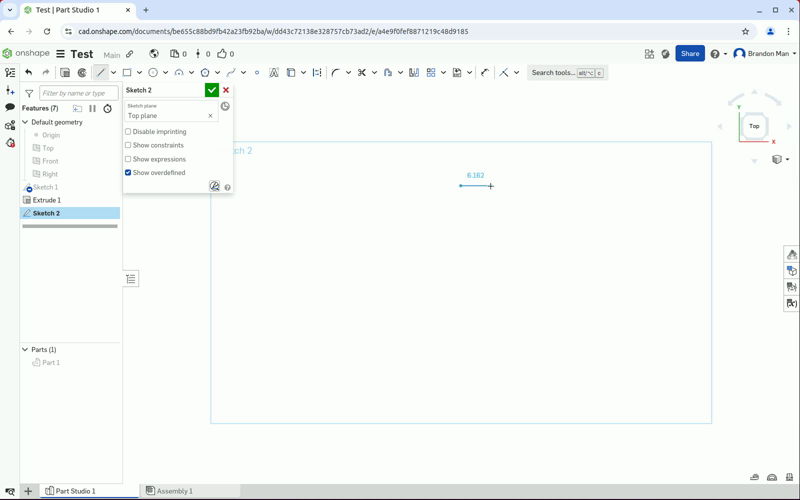
mouse_move(477, 185)
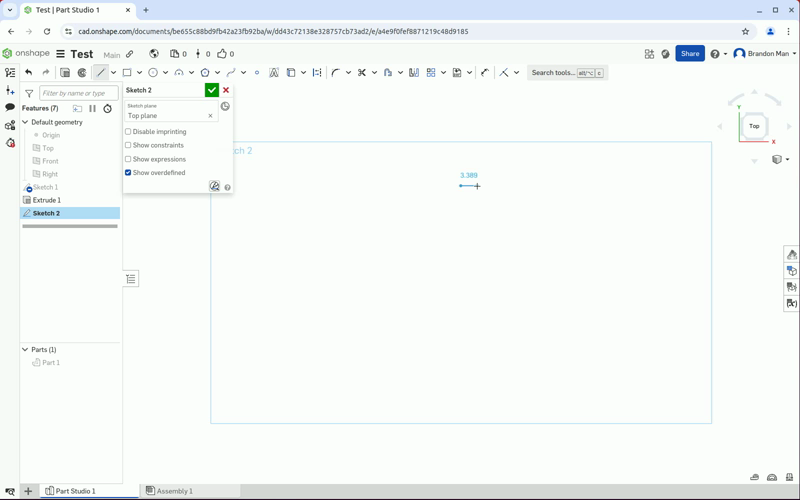
click(477, 185)
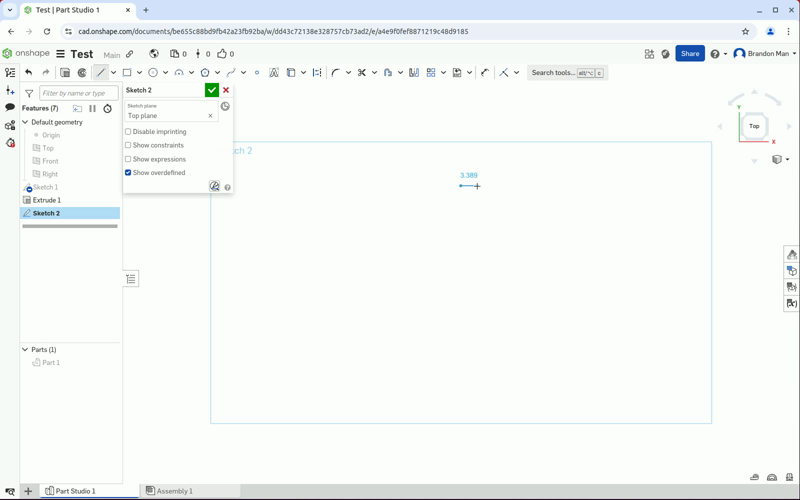
key_up(shift)
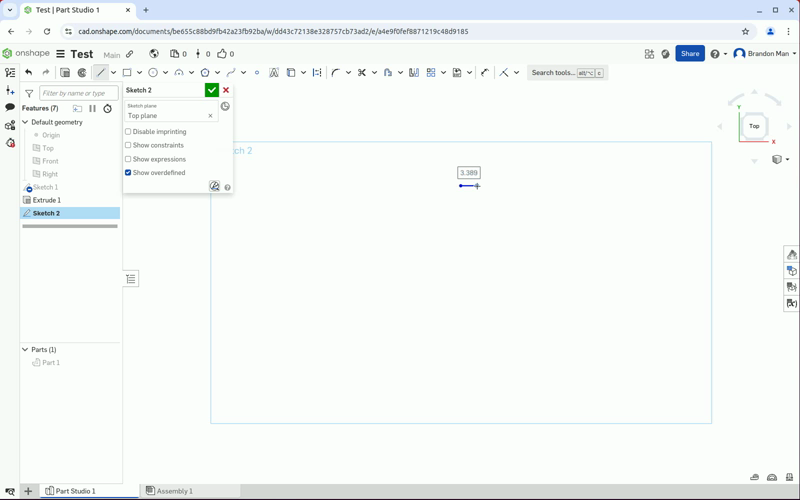
key_down(shift)
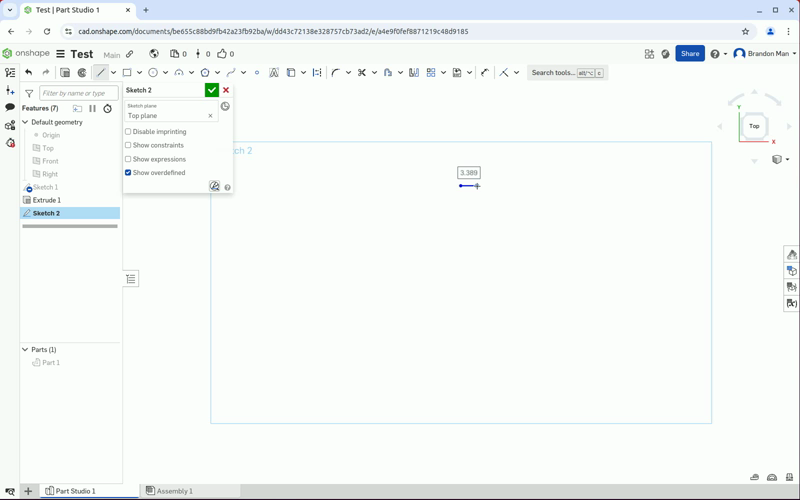
mouse_move(507, 185)
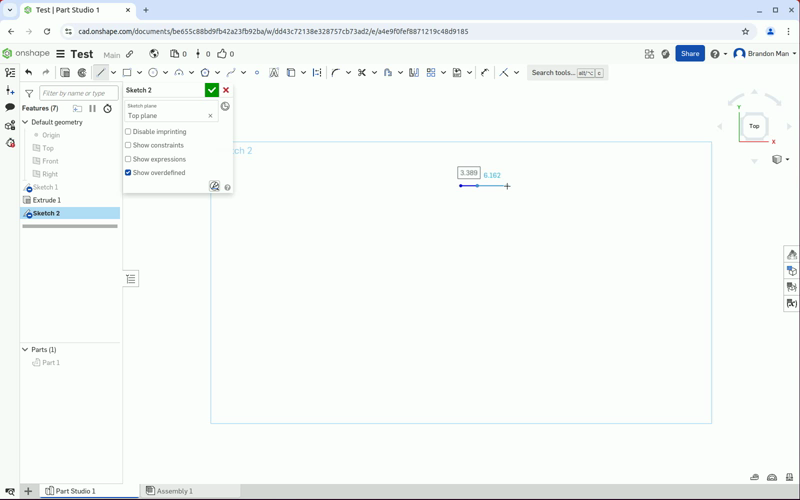
mouse_move(477, 169)
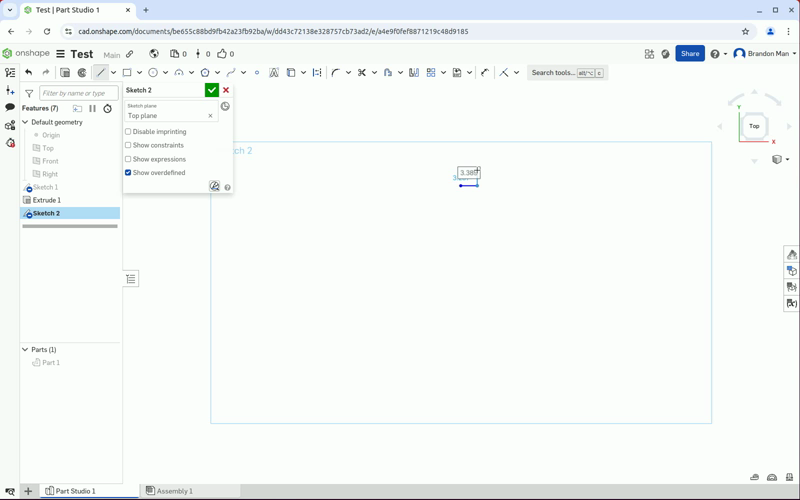
click(477, 169)
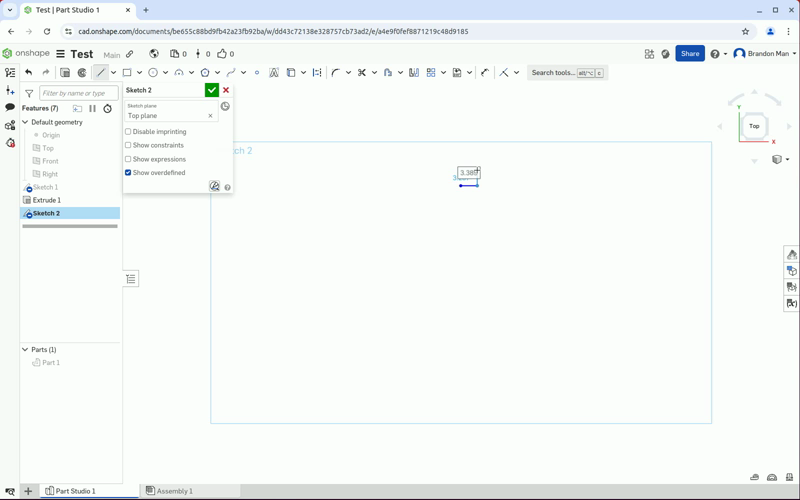
key_up(shift)
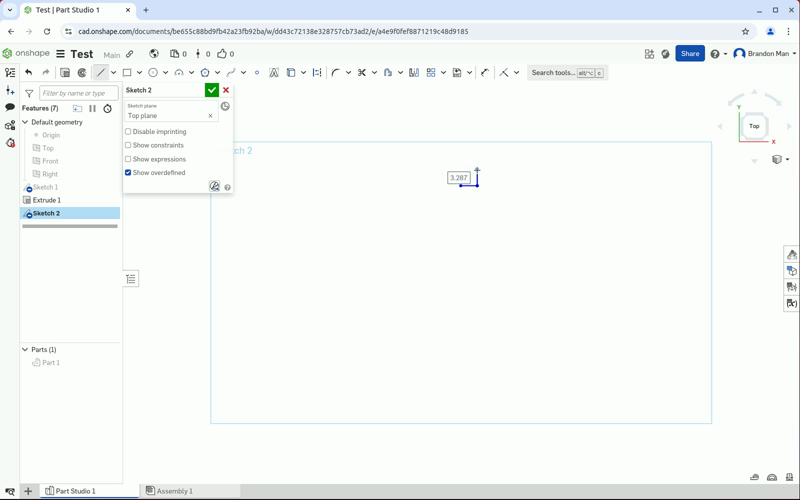
key_down(shift)
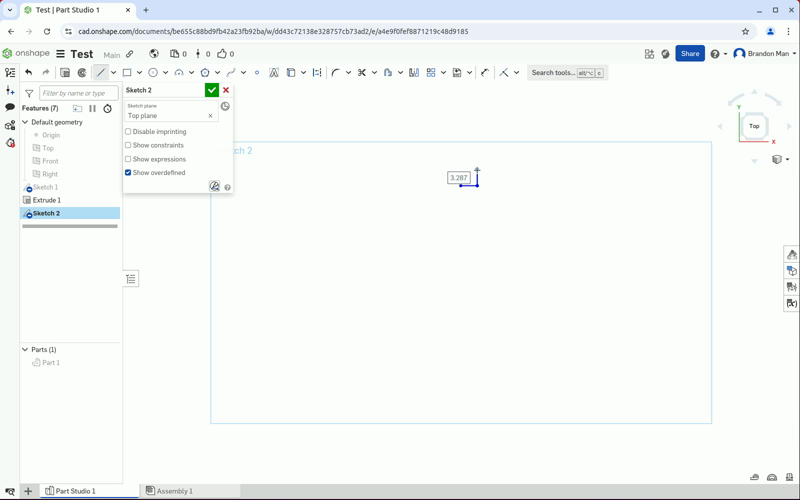
mouse_move(507, 169)
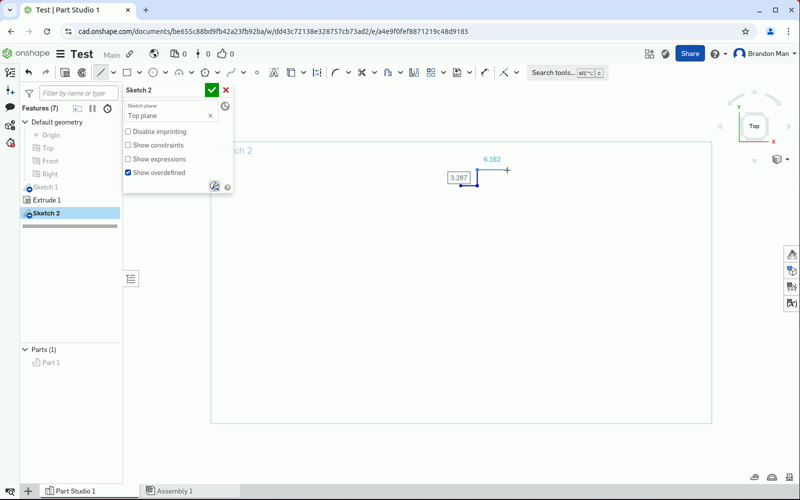
mouse_move(460, 169)
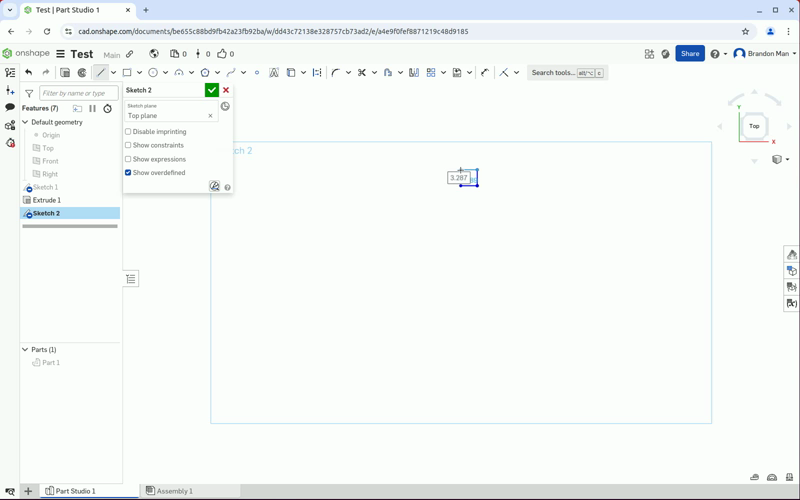
click(460, 169)
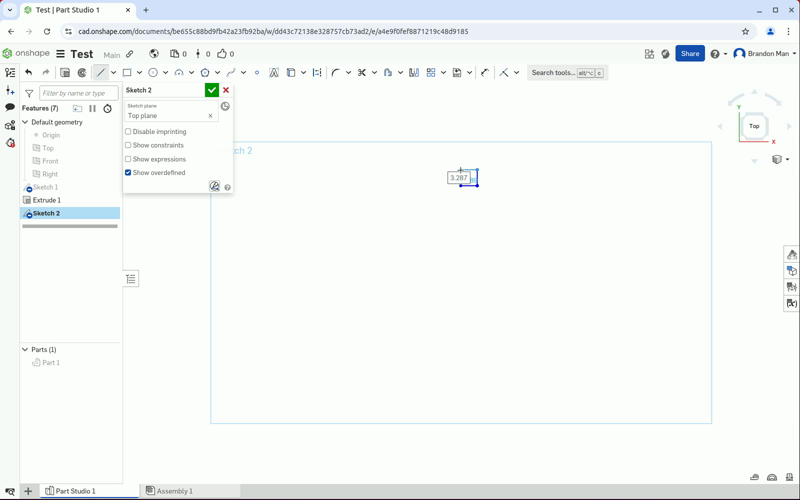
key_up(shift)
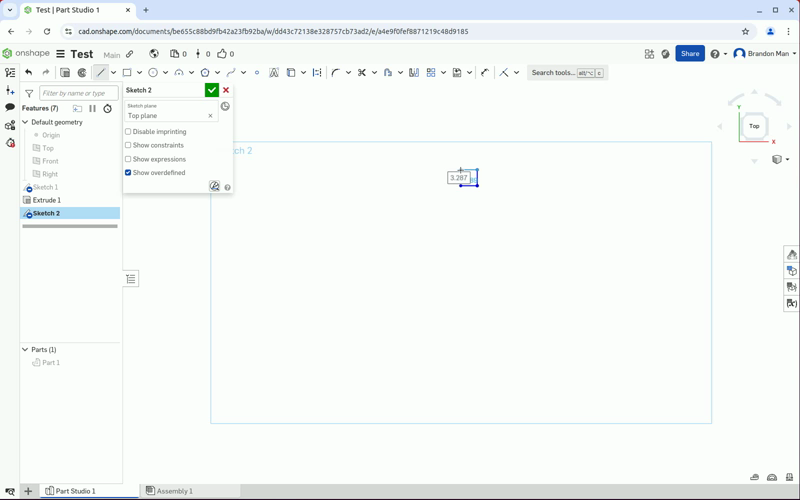
mouse_move(490, 169)
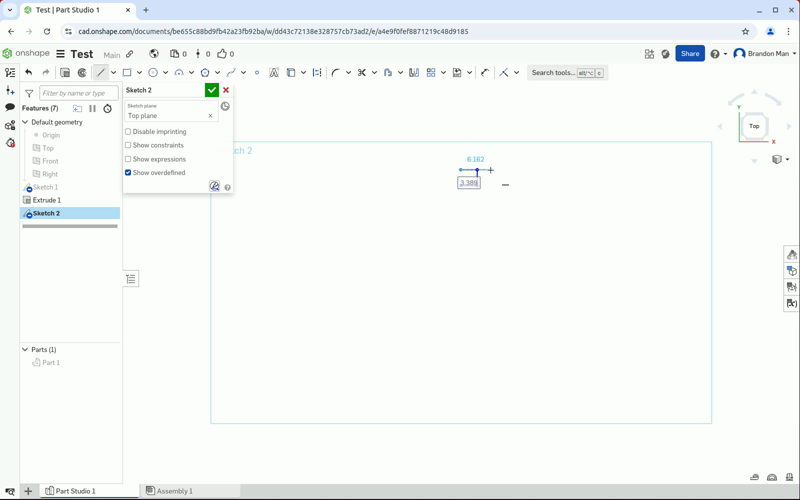
key_down(shift)
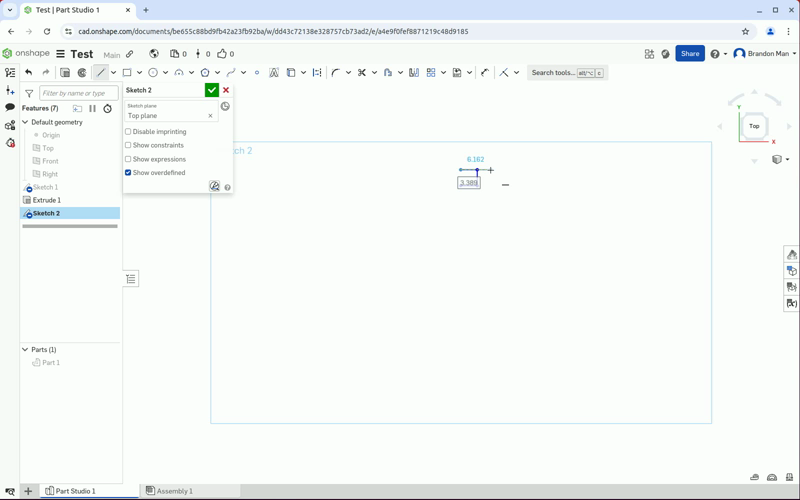
mouse_move(460, 185)
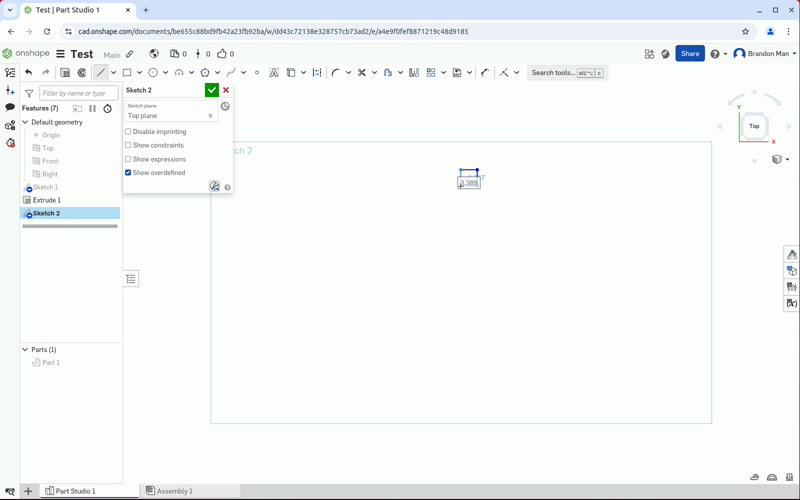
key_up(shift)
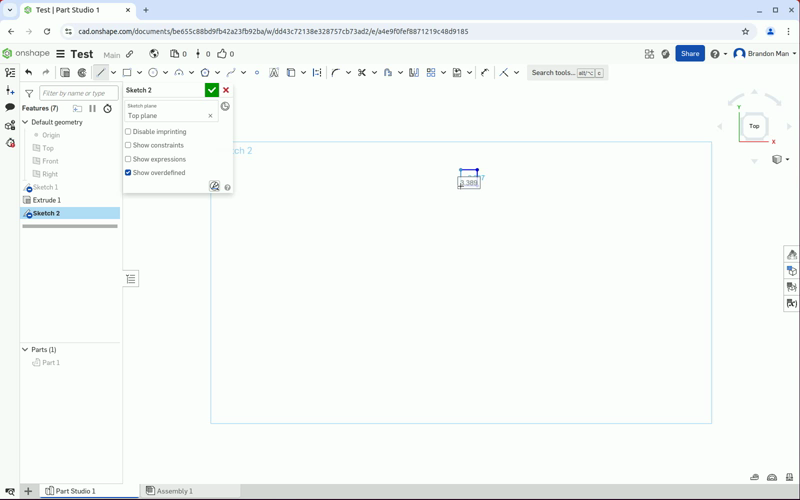
click(460, 185)
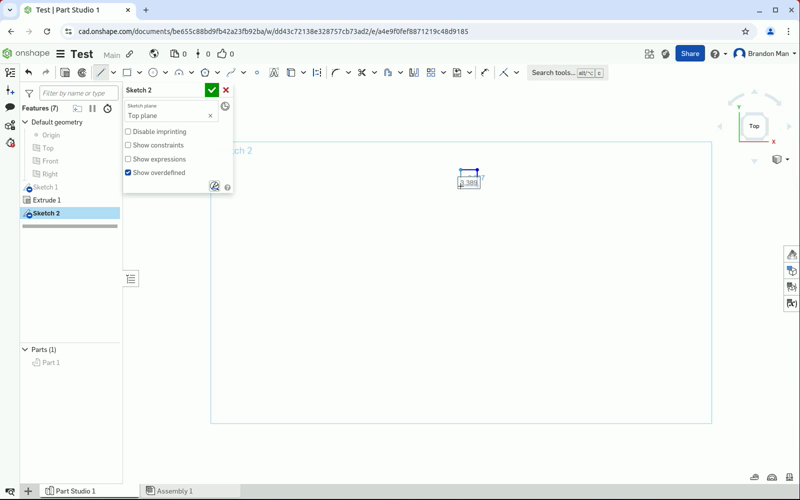
key(esc)
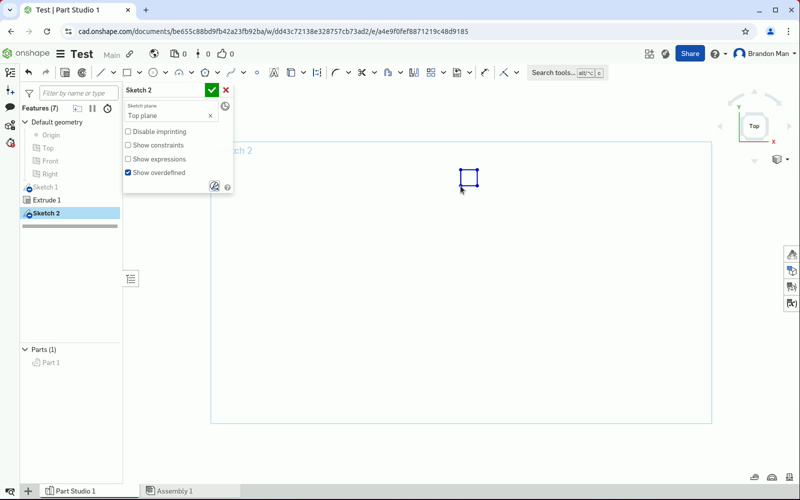
key(c)
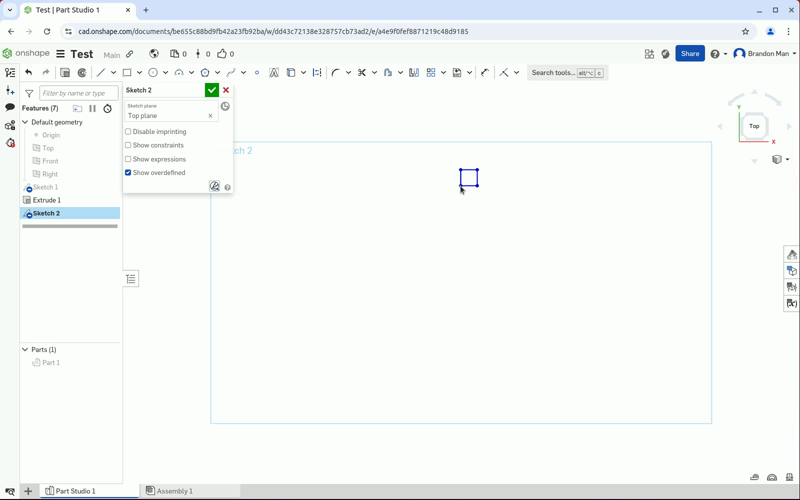
key_down(shift)
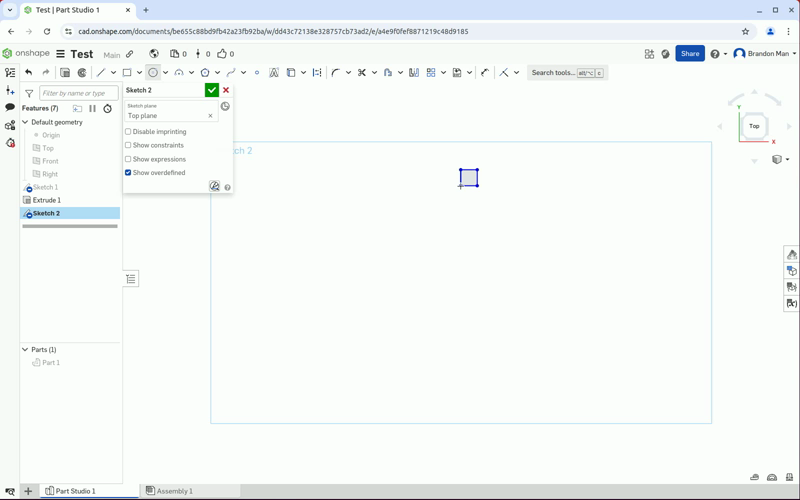
mouse_move(469, 177)
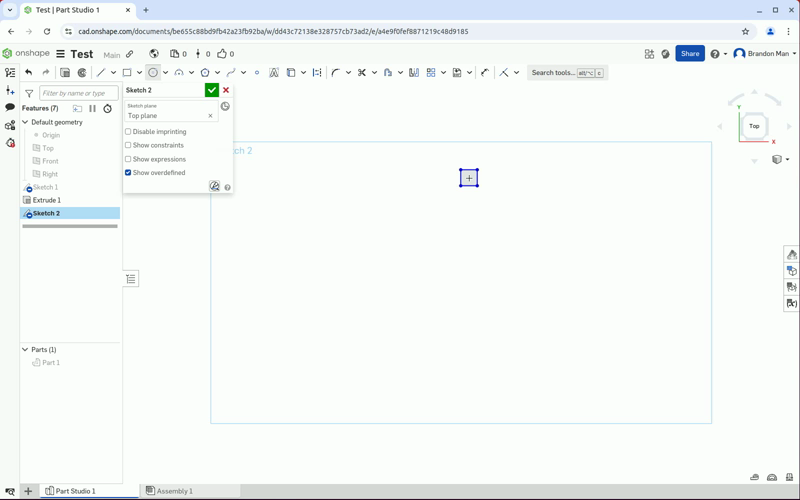
click(469, 177)
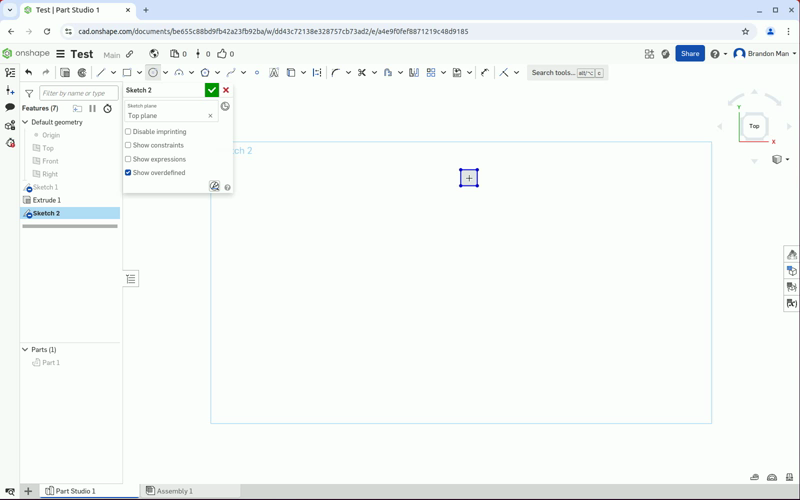
key_up(shift)
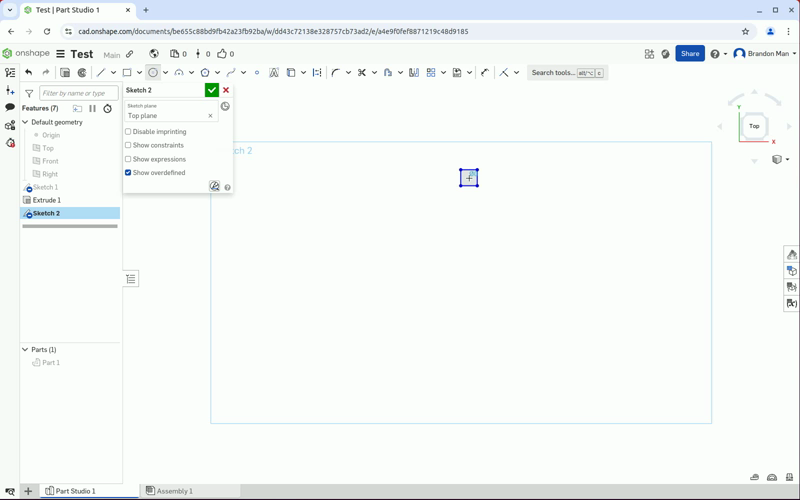
mouse_move(474, 177)
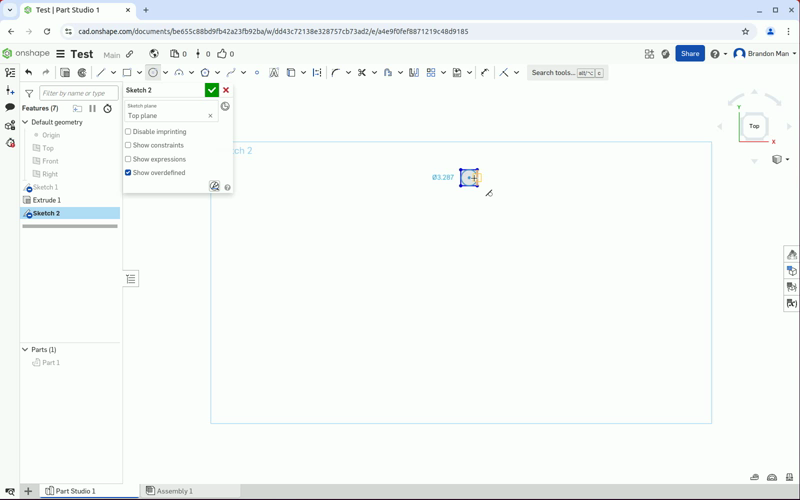
click(474, 177)
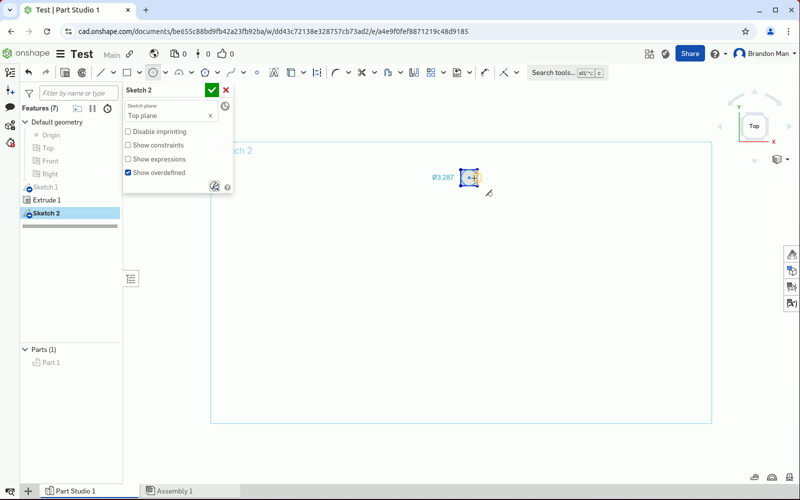
key(esc)
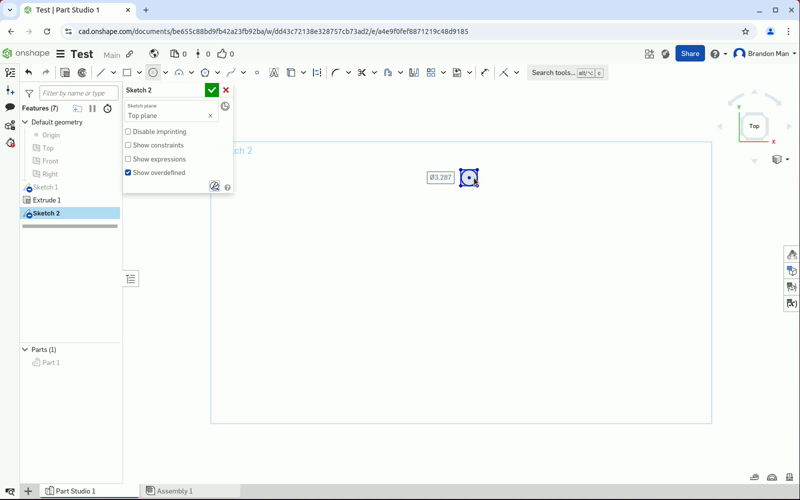
mouse_move(461, 171)
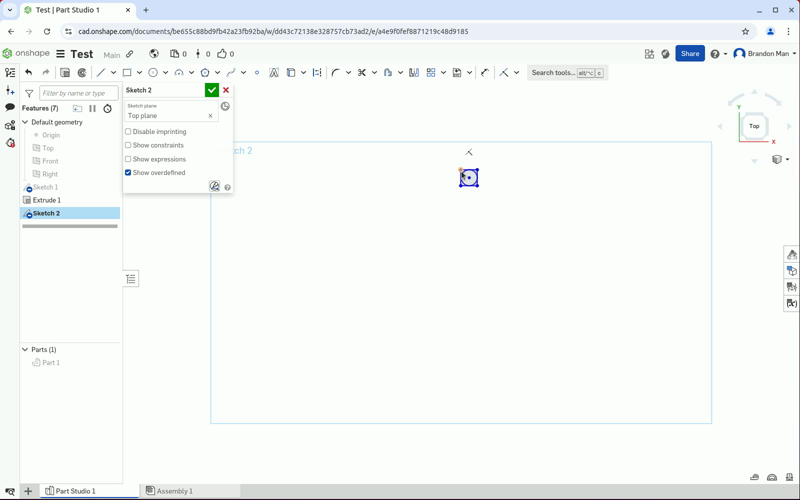
scroll(6)
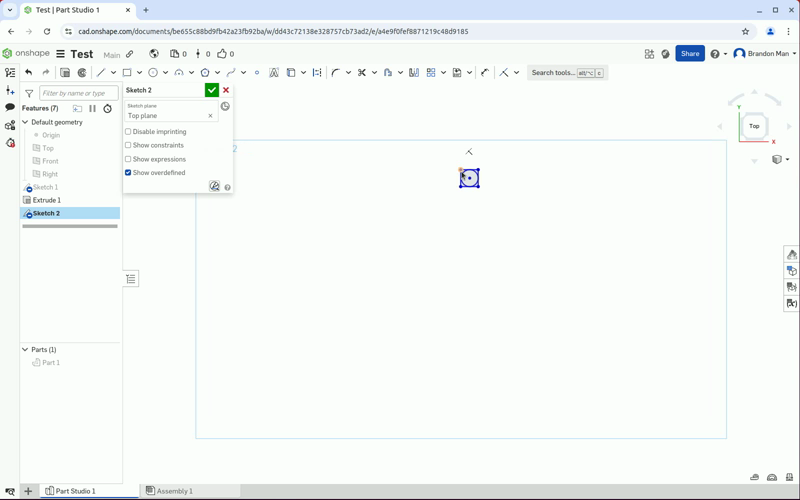
scroll(6)
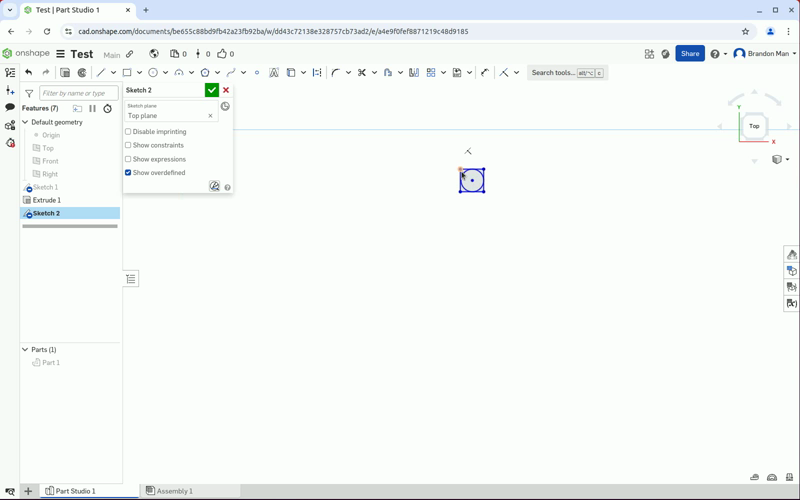
scroll(6)
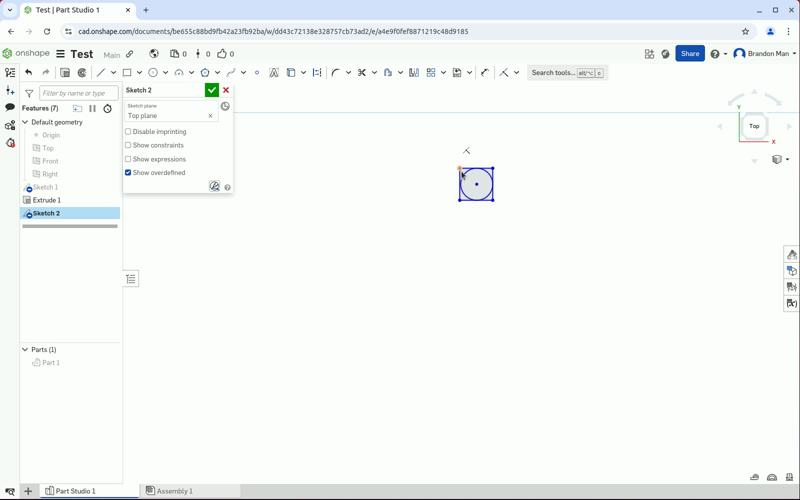
scroll(6)
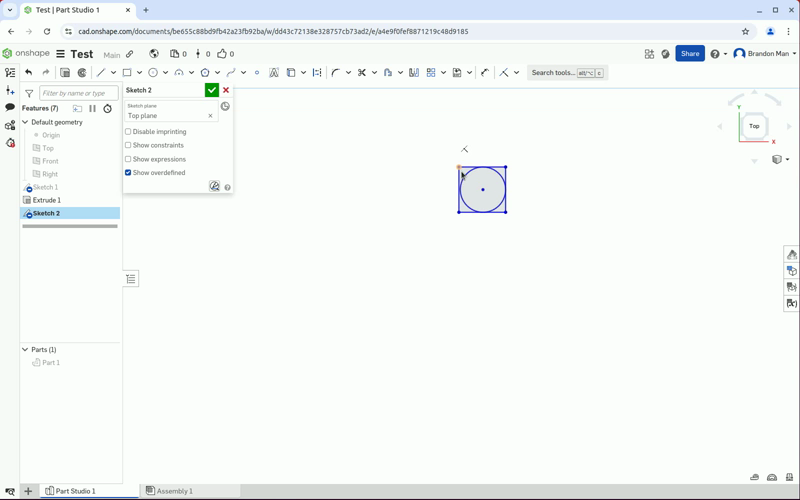
scroll(6)
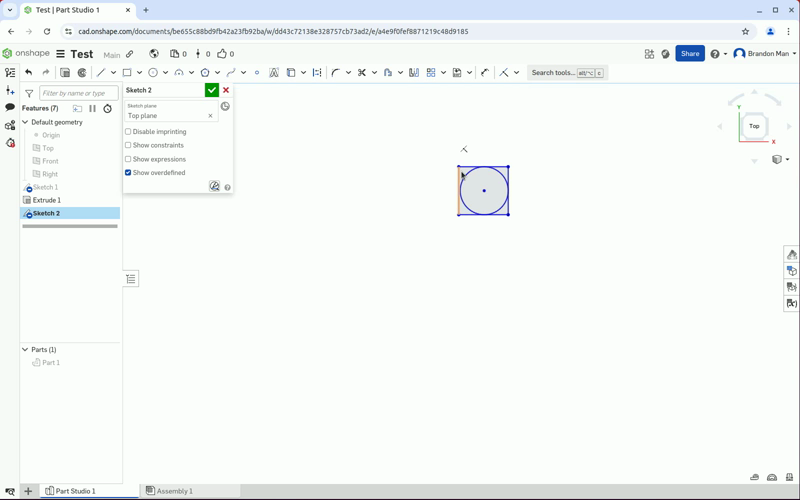
scroll(6)
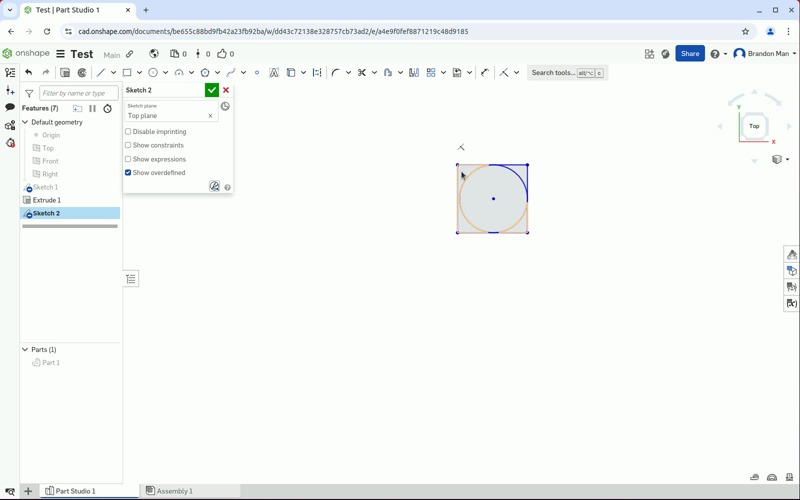
scroll(6)
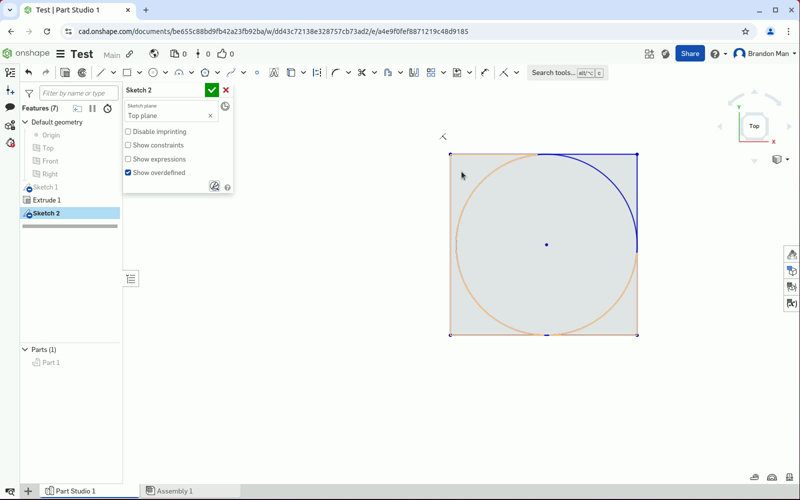
click(461, 171)
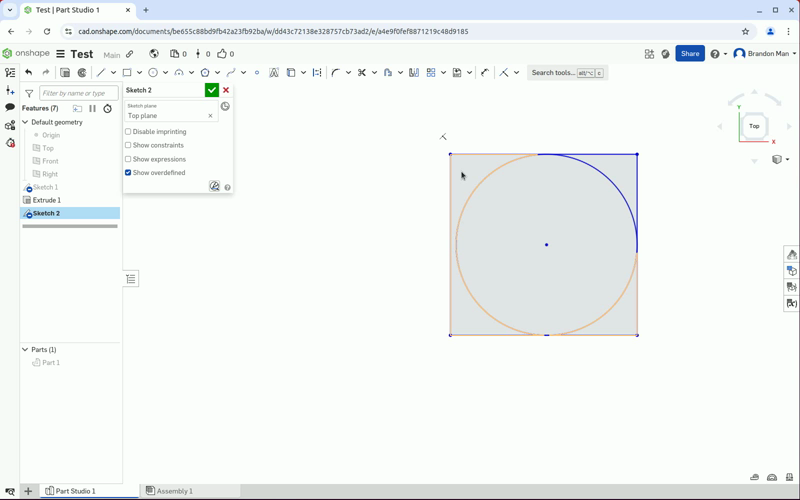
scroll(-6)
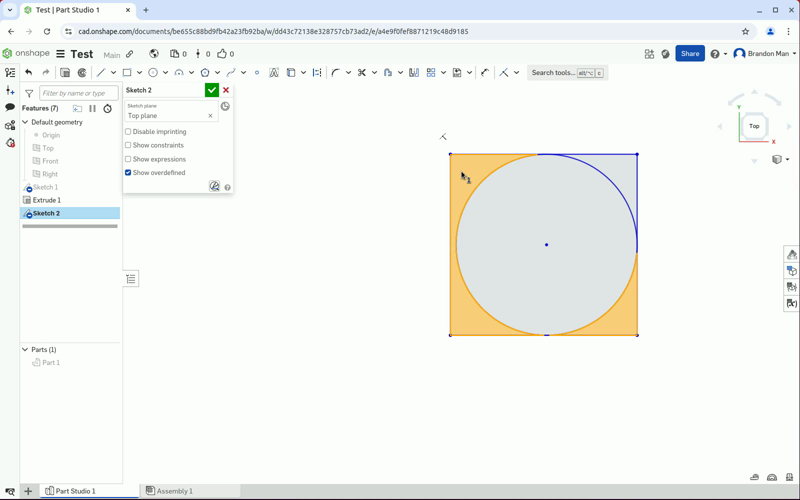
scroll(-6)
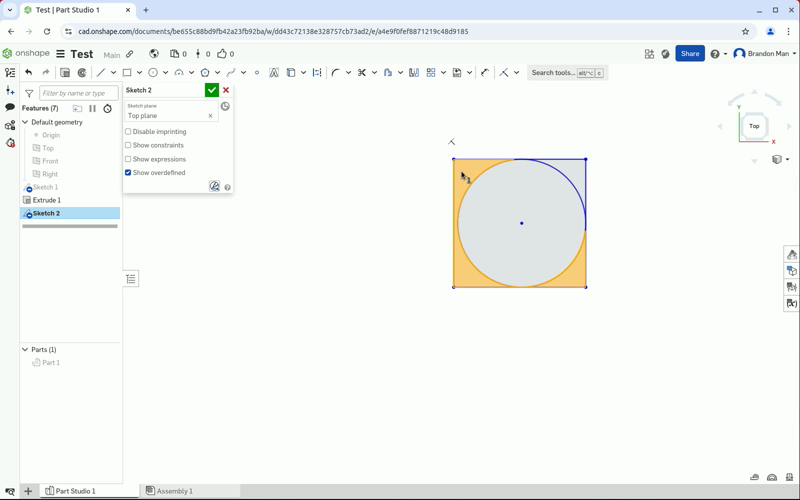
scroll(-6)
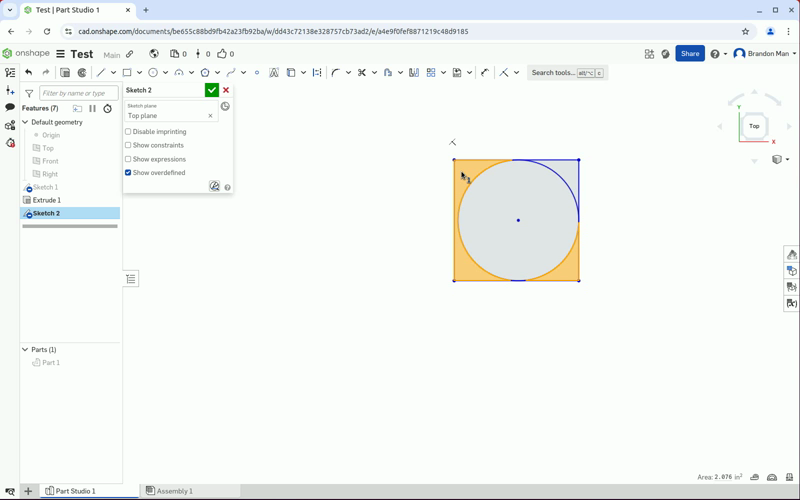
scroll(-6)
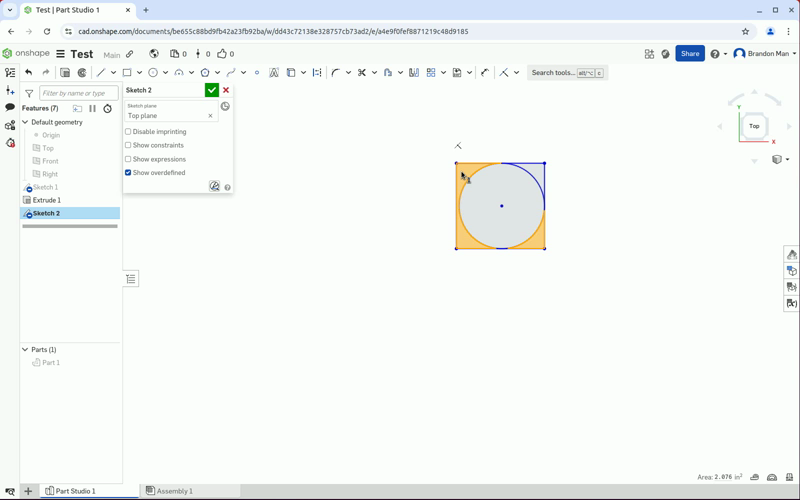
scroll(-6)
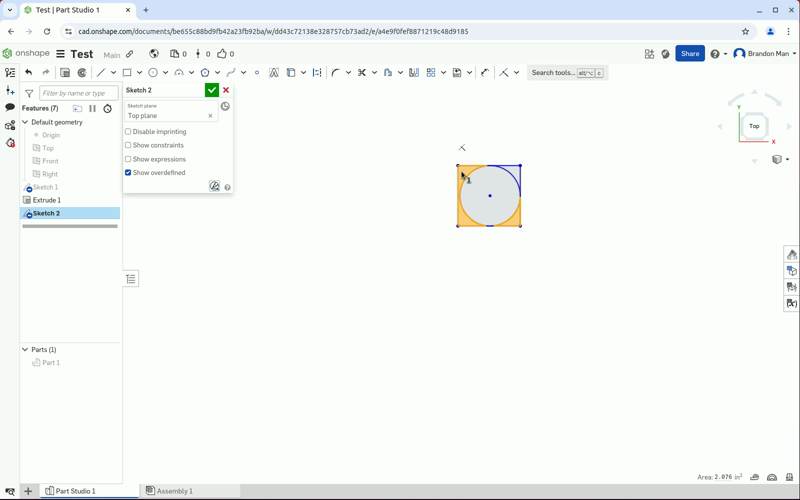
scroll(-6)
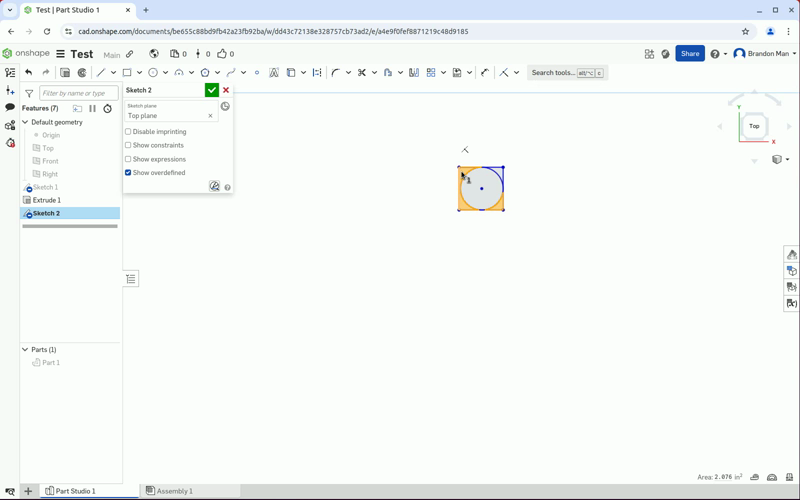
scroll(-6)
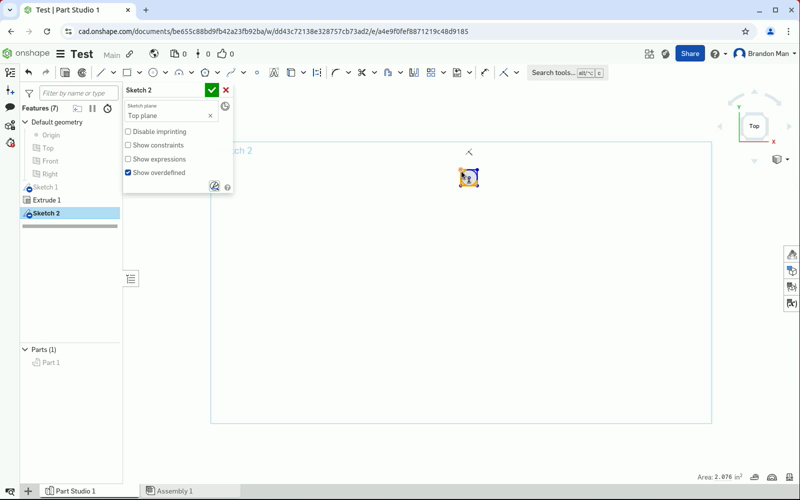
mouse_move(73, 352)
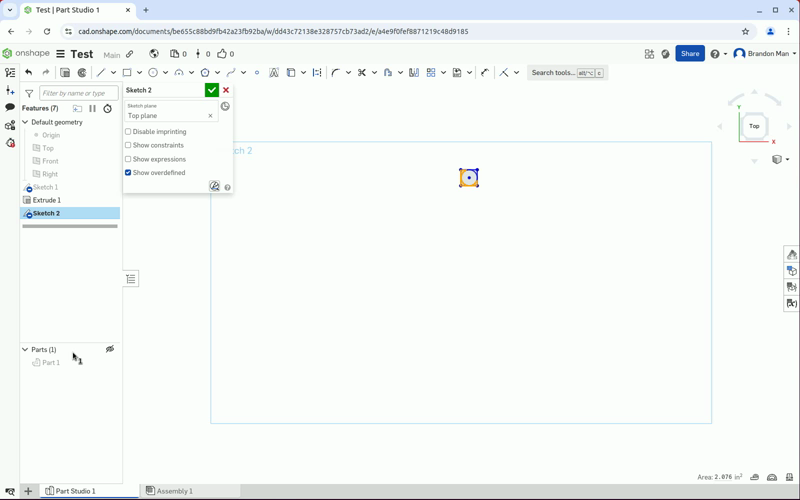
key(shift+y)
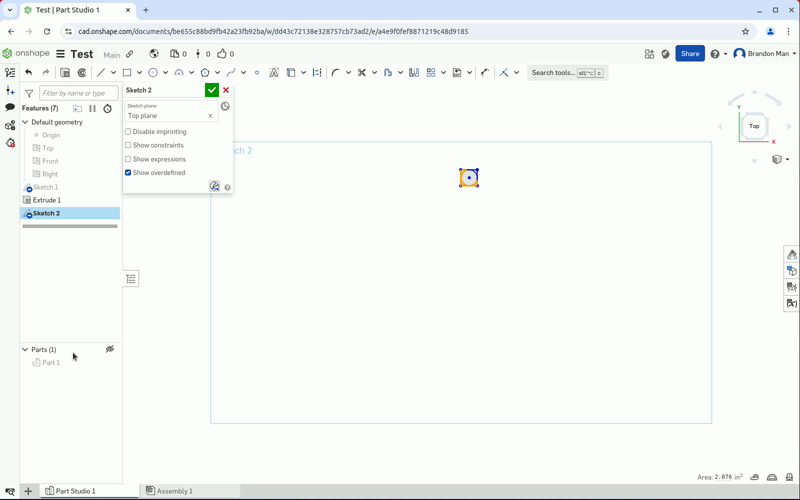
key(shift+e)
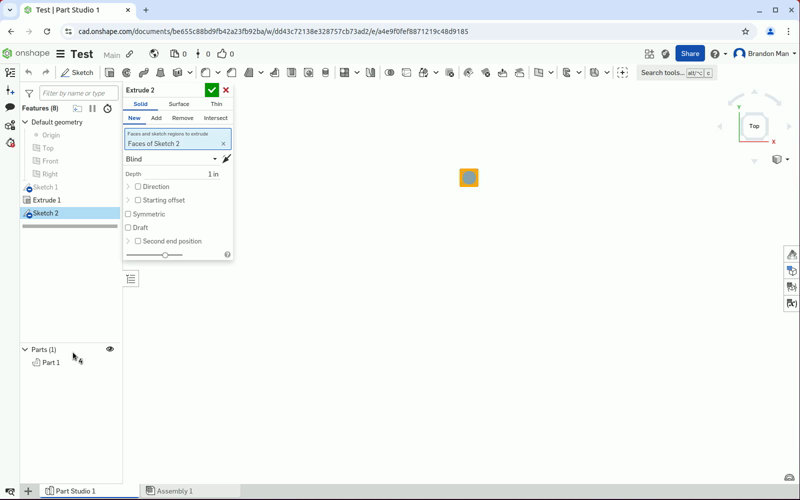
mouse_move(143, 106)
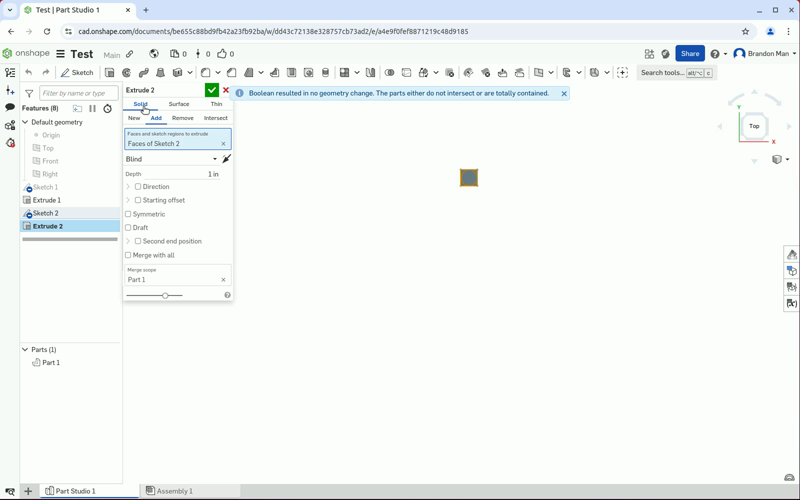
click(143, 106)
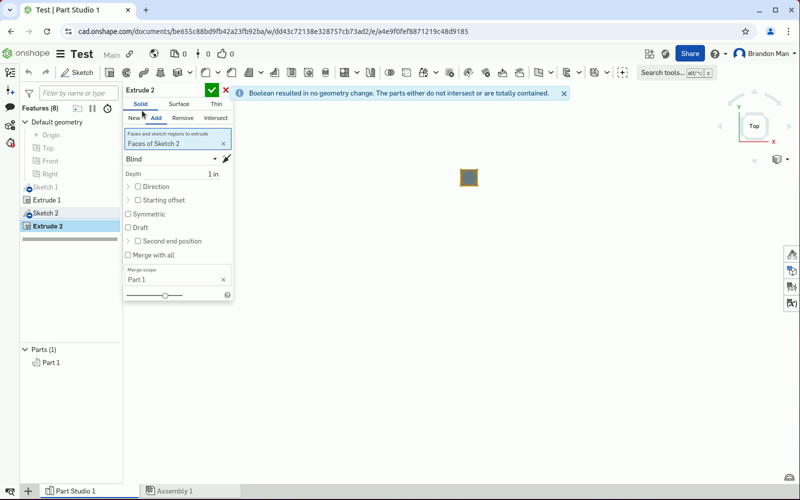
mouse_move(137, 120)
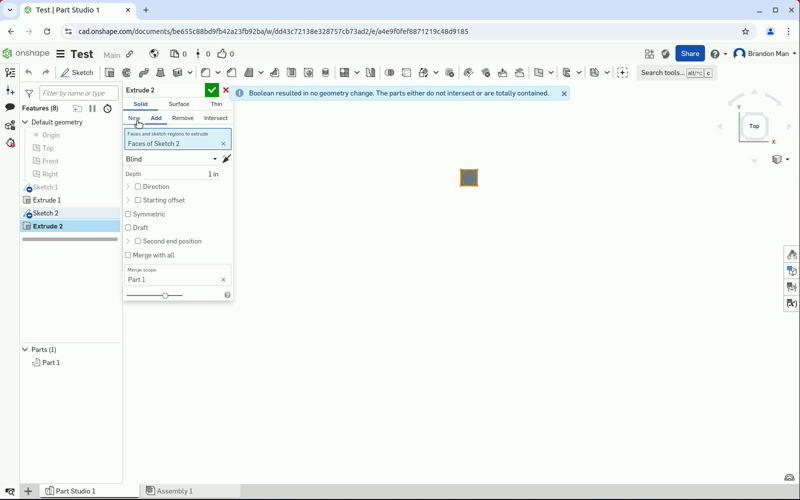
click(137, 120)
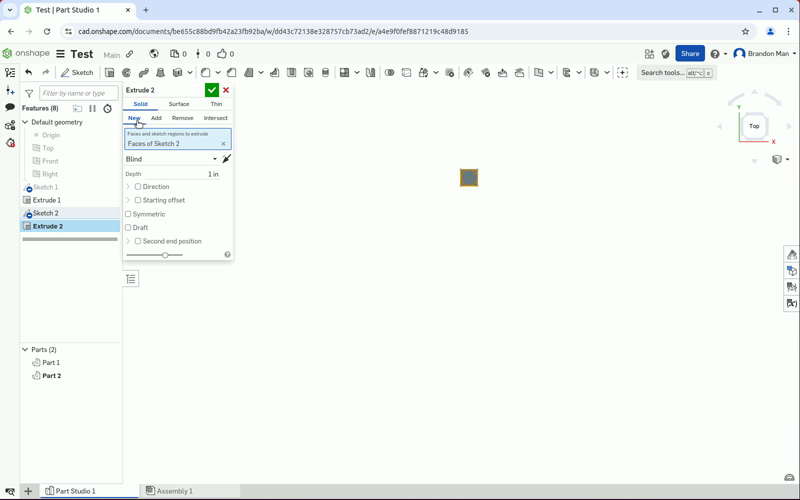
key(tab, 4)
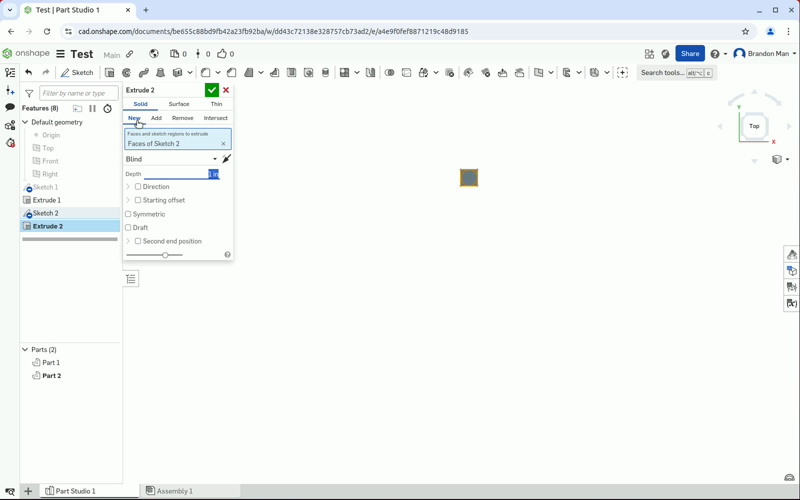
text(1.926)
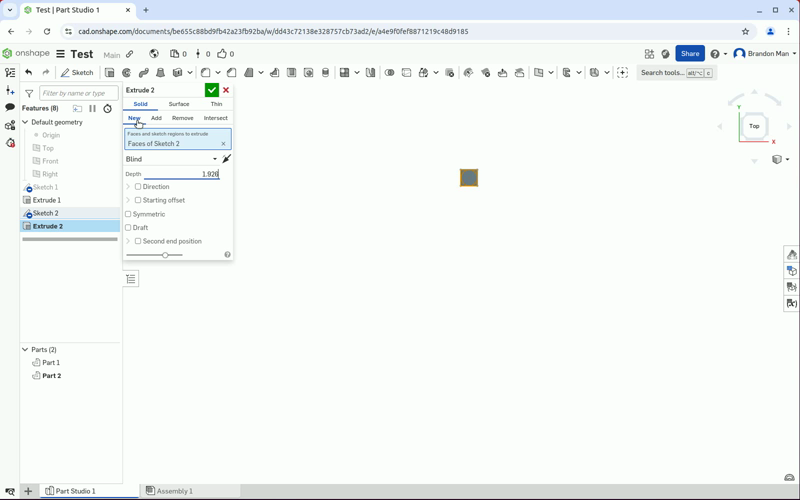
key(enter)
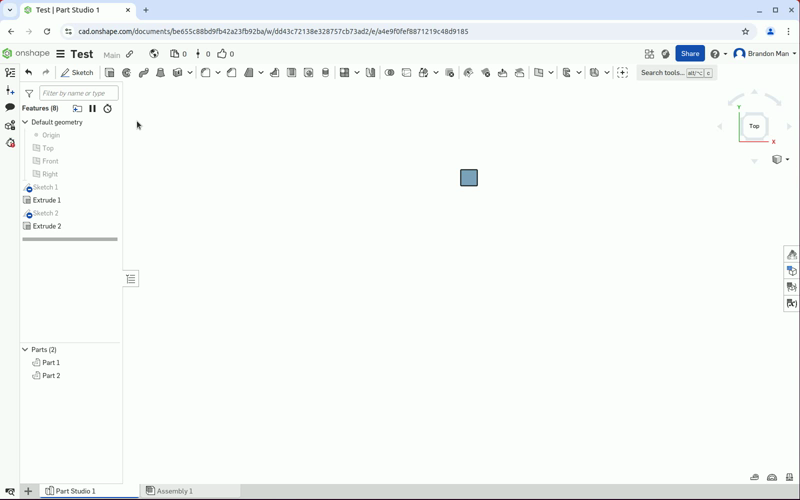
key(shift+h)
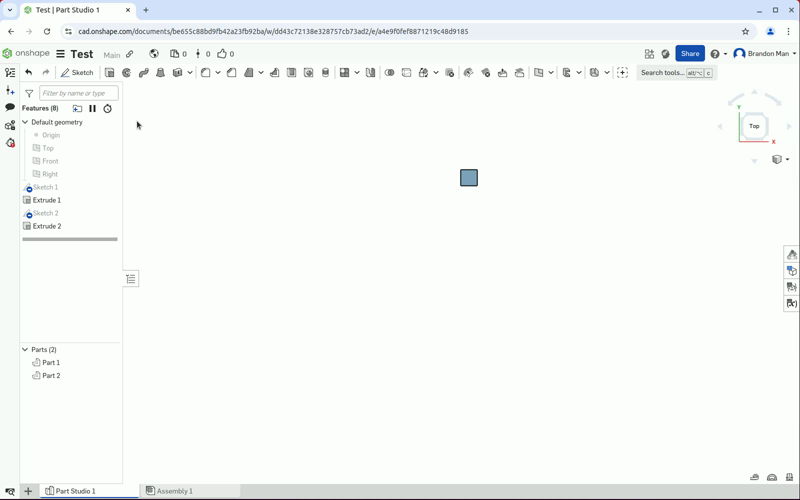
key(shift+h)
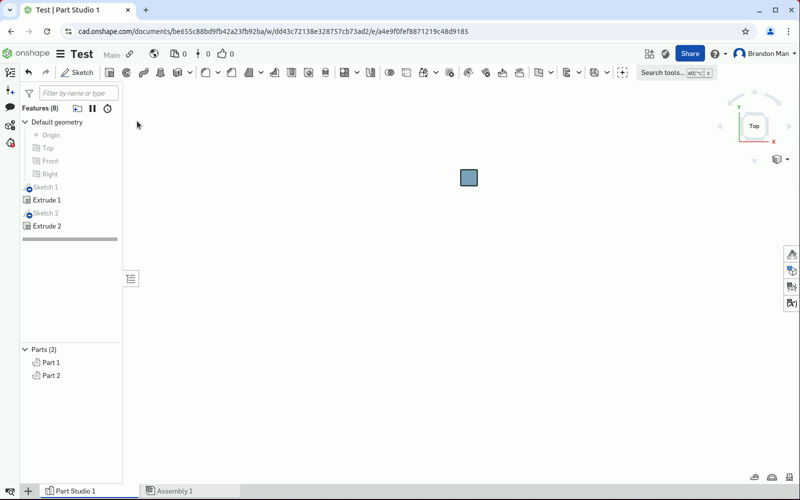
mouse_move(73, 189)
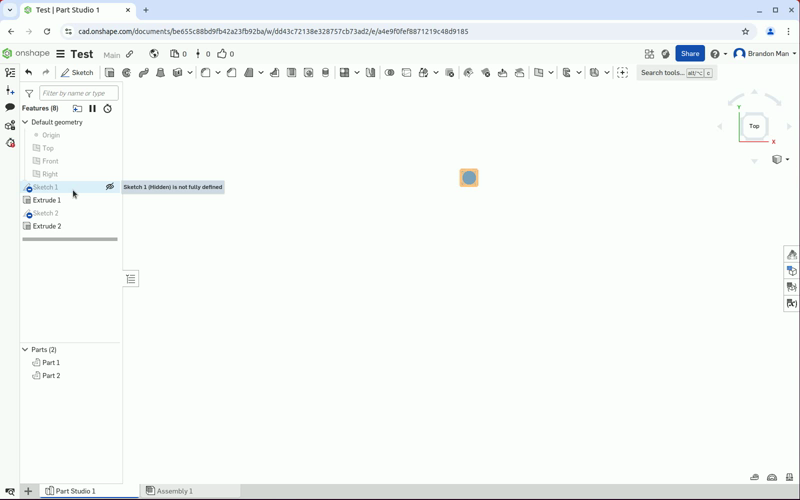
click(73, 189)
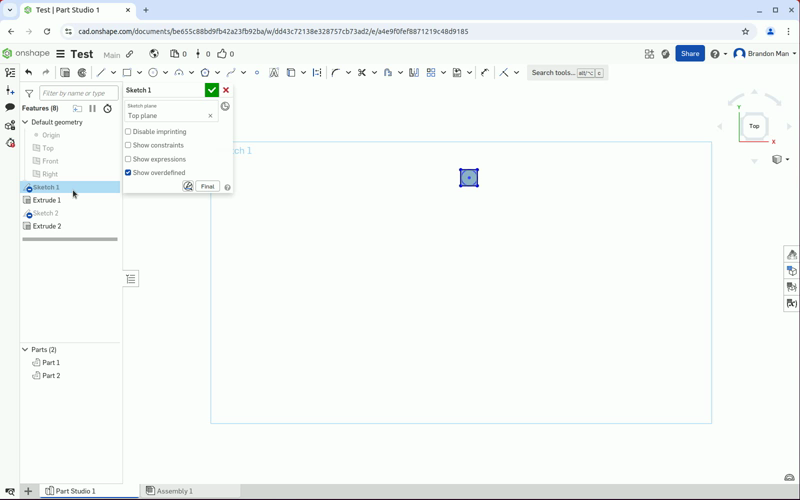
mouse_move(229, 92)
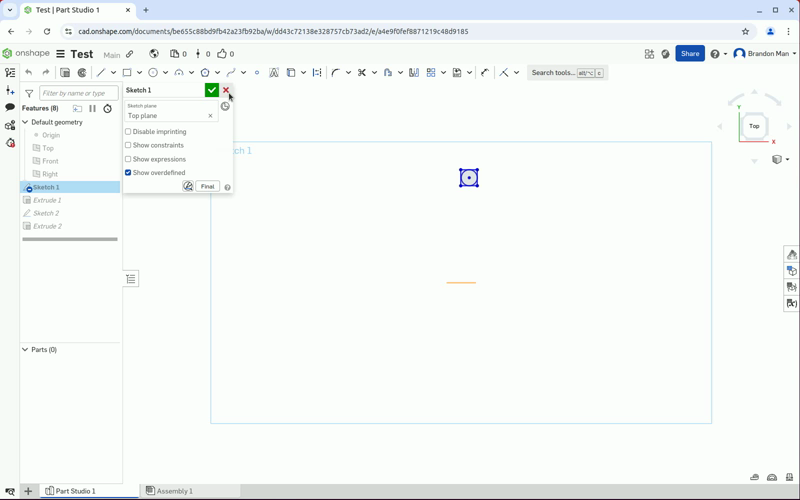
click(229, 92)
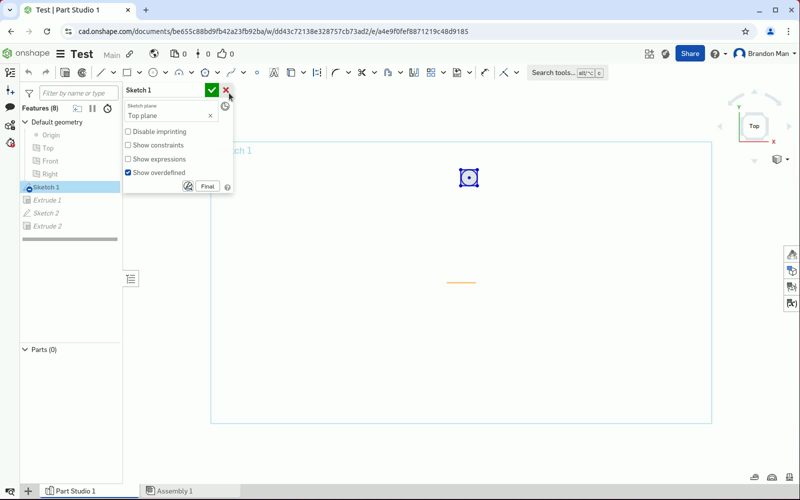
key(shift+s)
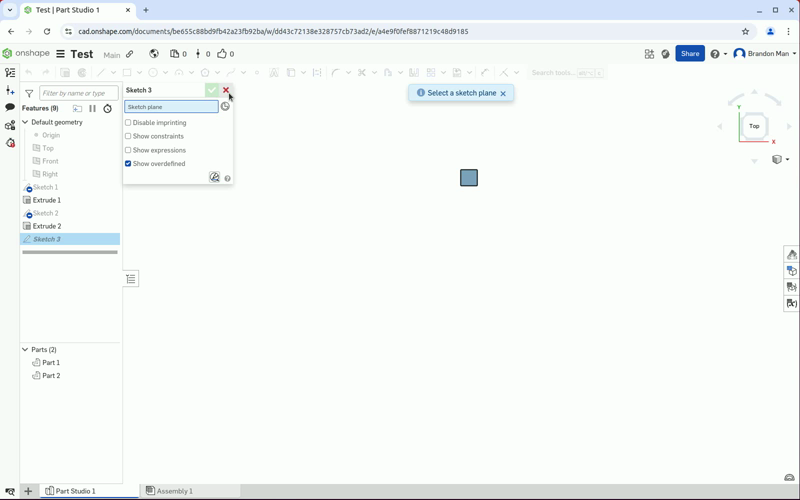
mouse_move(73, 150)
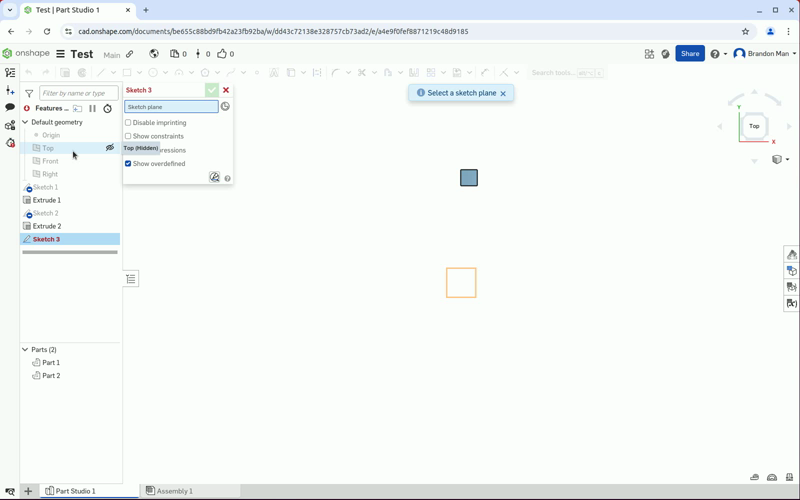
click(73, 150)
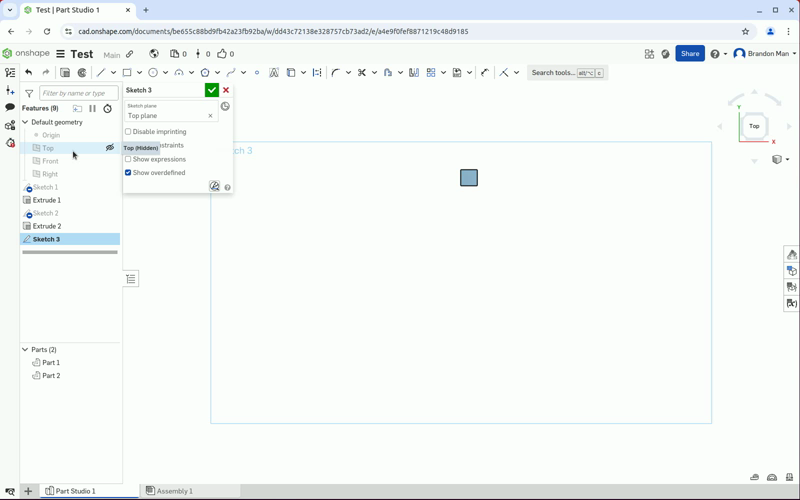
mouse_move(73, 352)
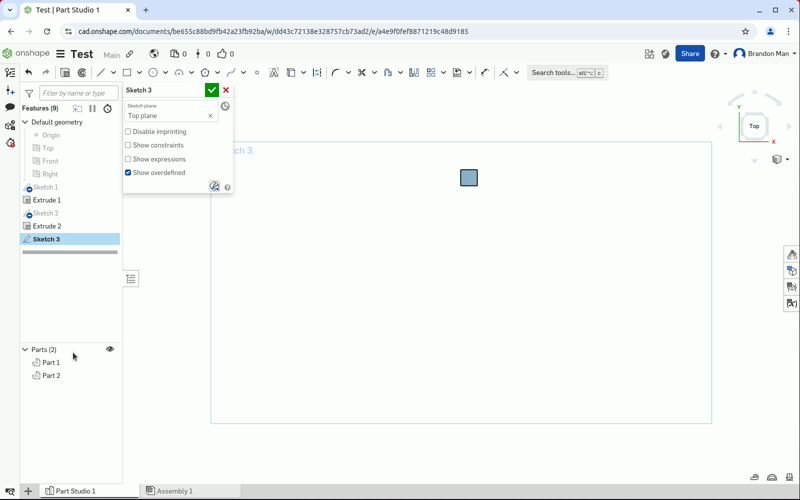
key(y)
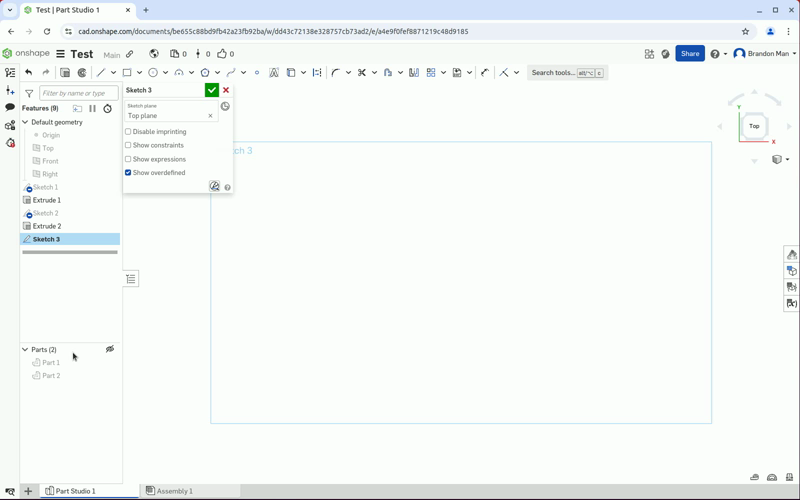
key(c)
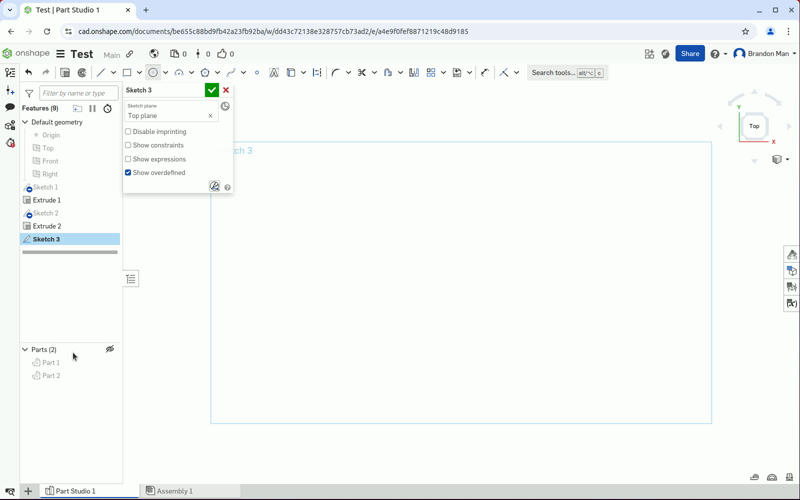
key_down(shift)
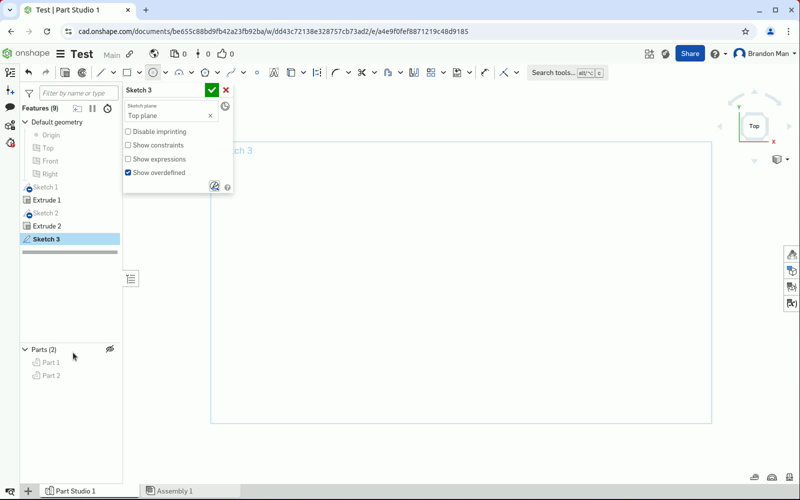
mouse_move(469, 177)
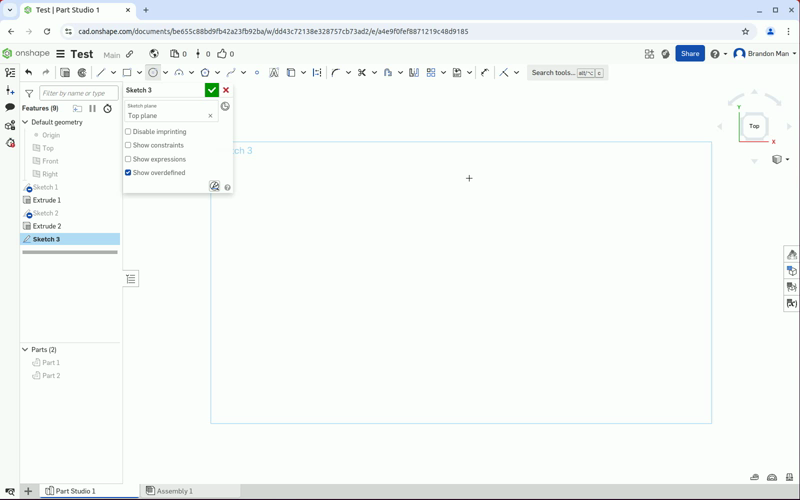
click(469, 177)
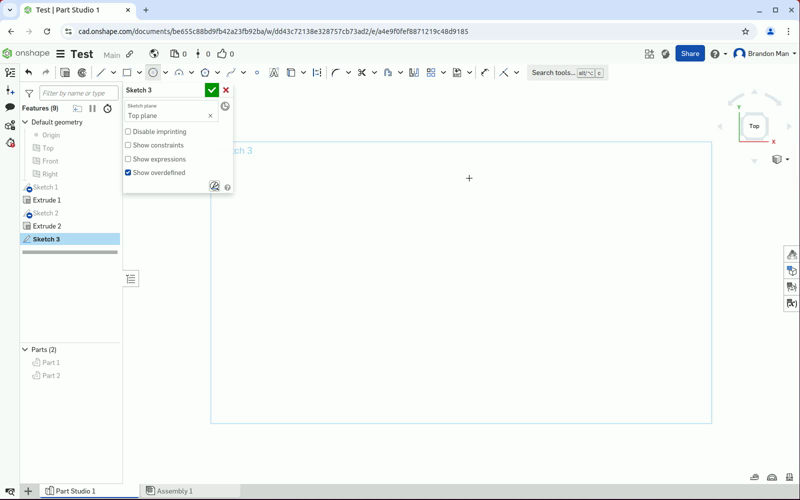
key_up(shift)
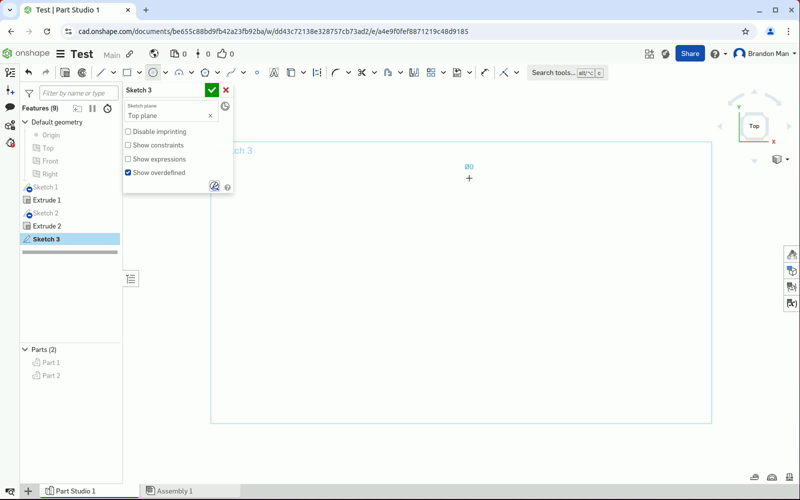
mouse_move(474, 177)
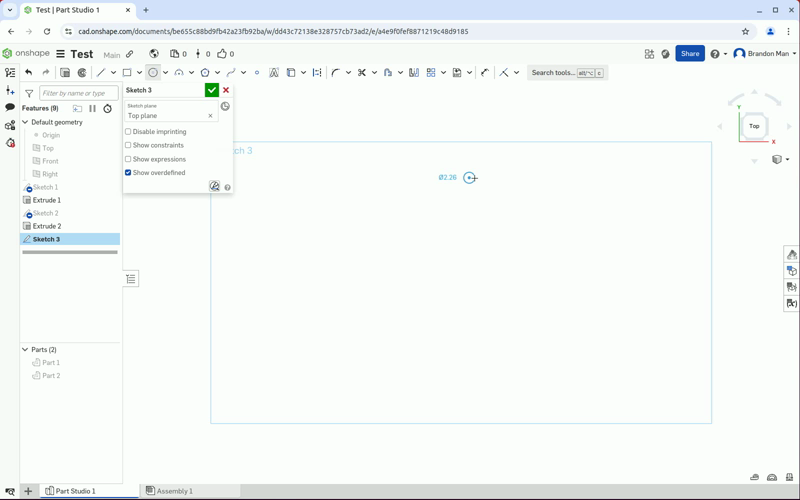
click(474, 177)
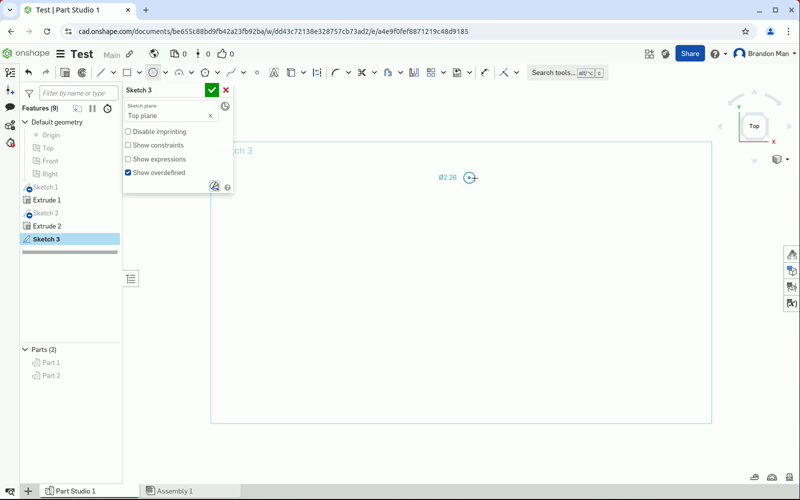
key(esc)
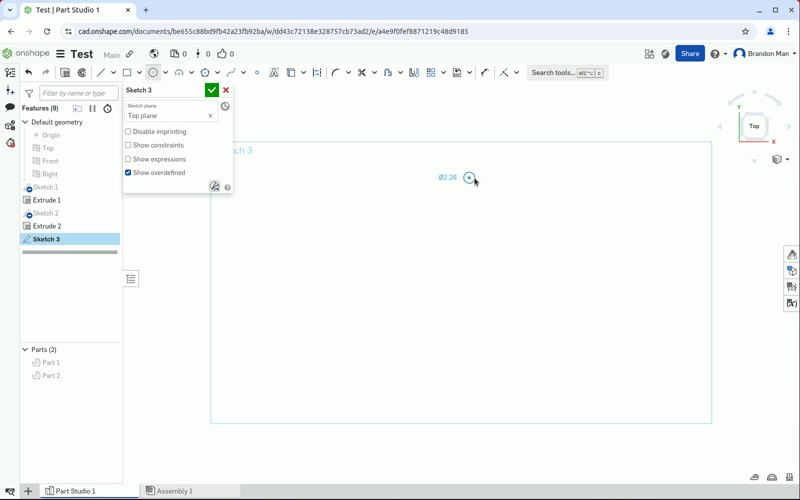
mouse_move(464, 179)
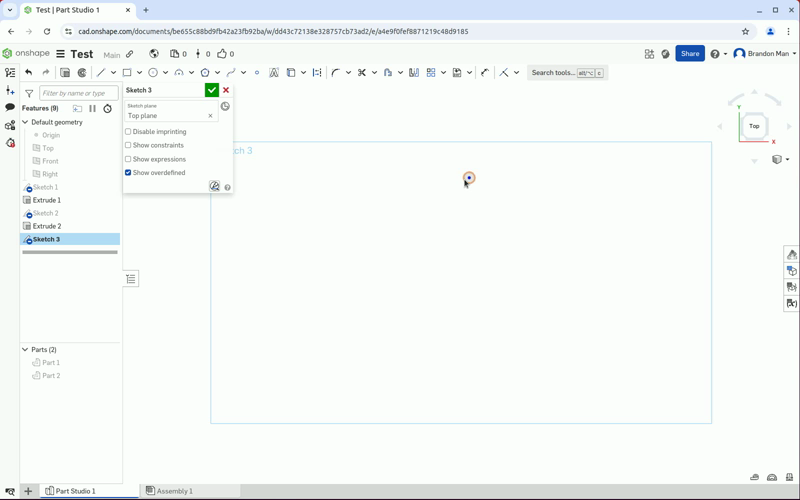
scroll(6)
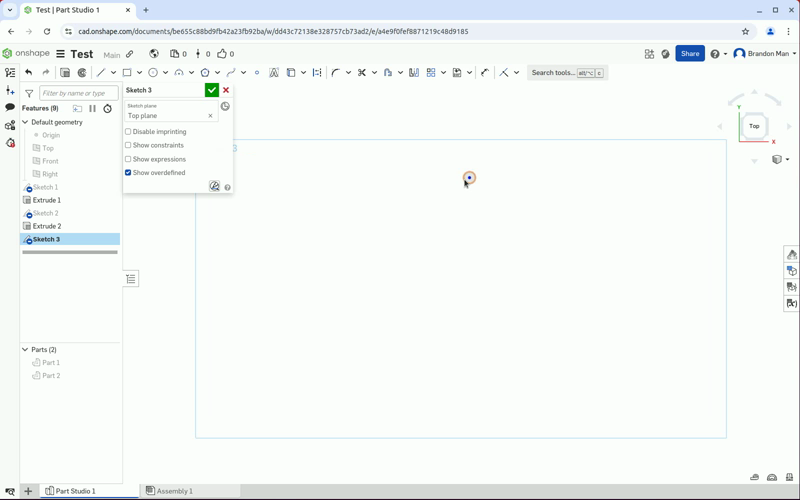
scroll(6)
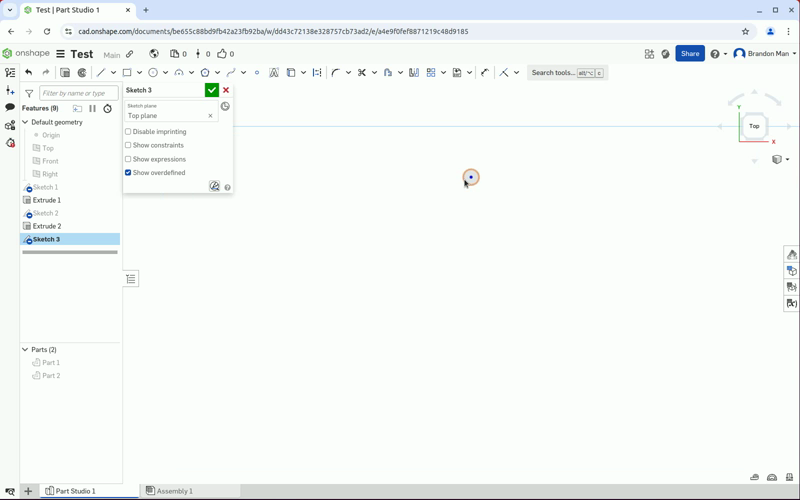
scroll(6)
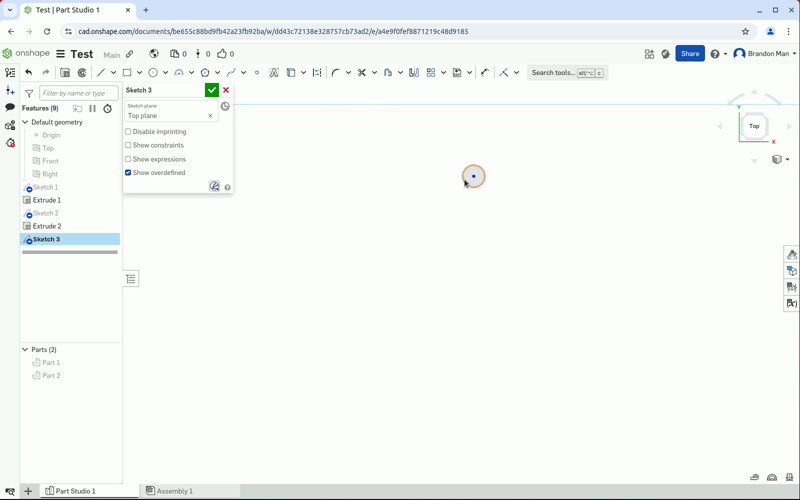
scroll(6)
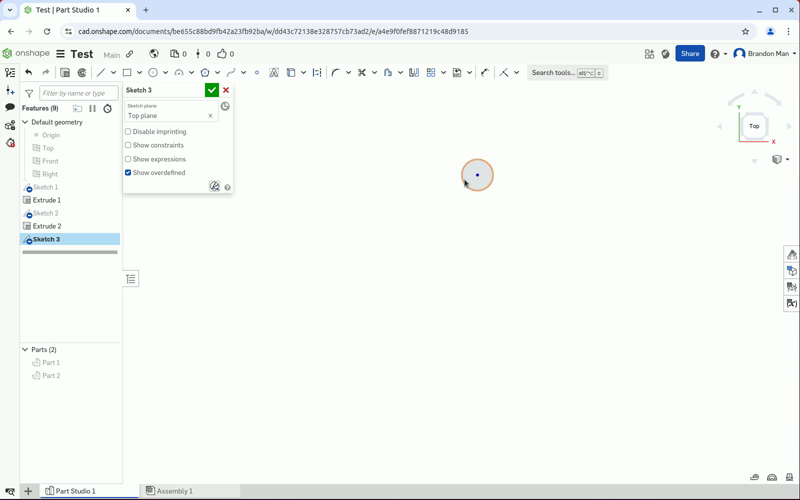
scroll(6)
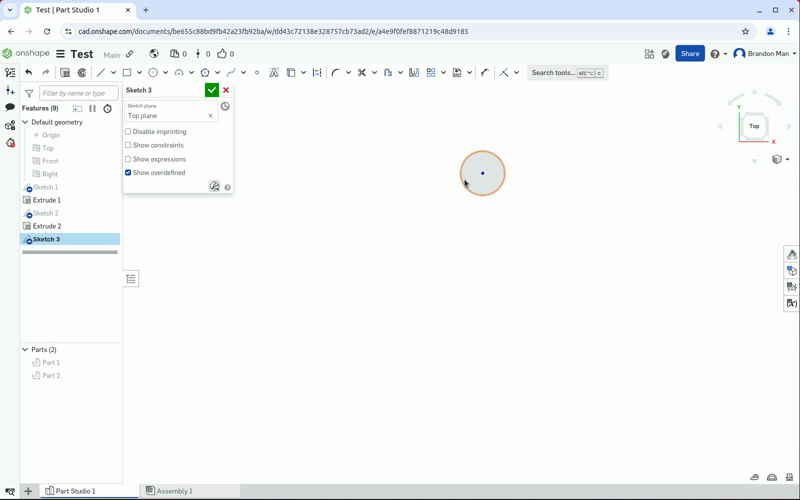
scroll(6)
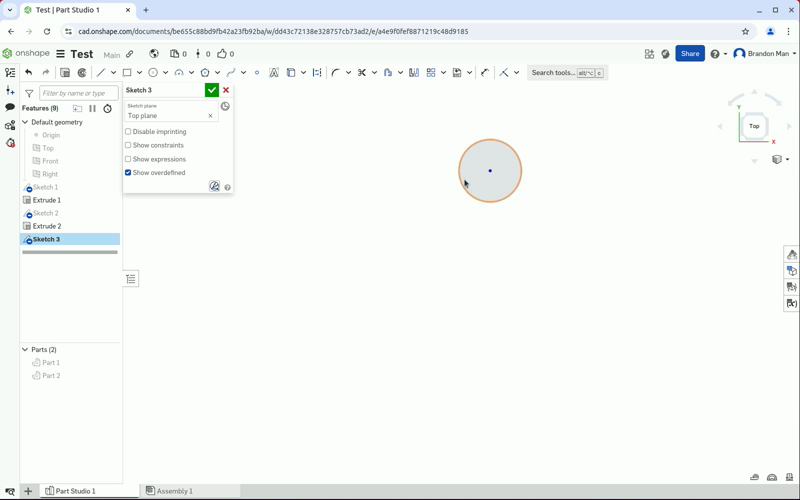
scroll(6)
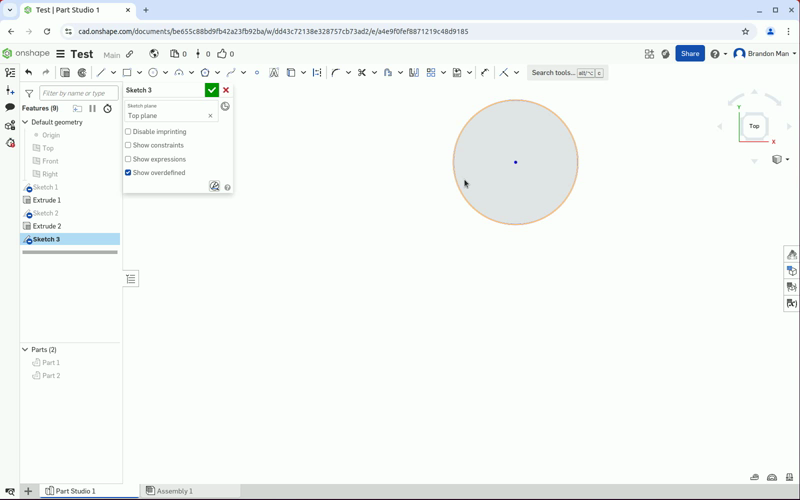
click(464, 179)
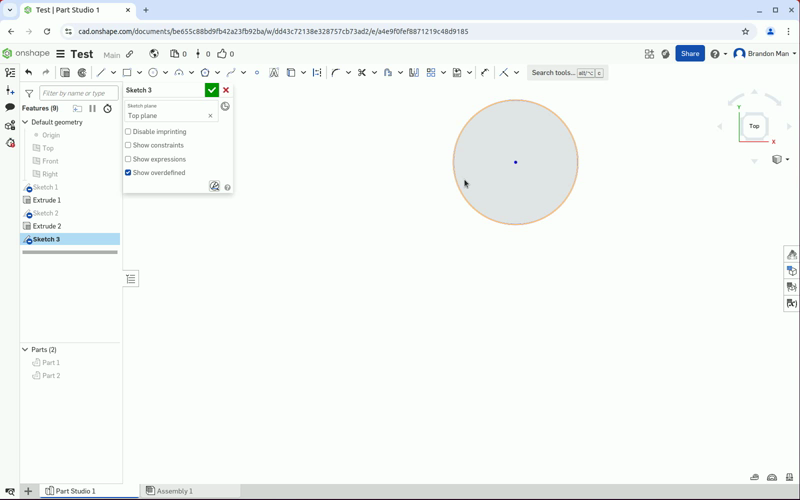
scroll(-6)
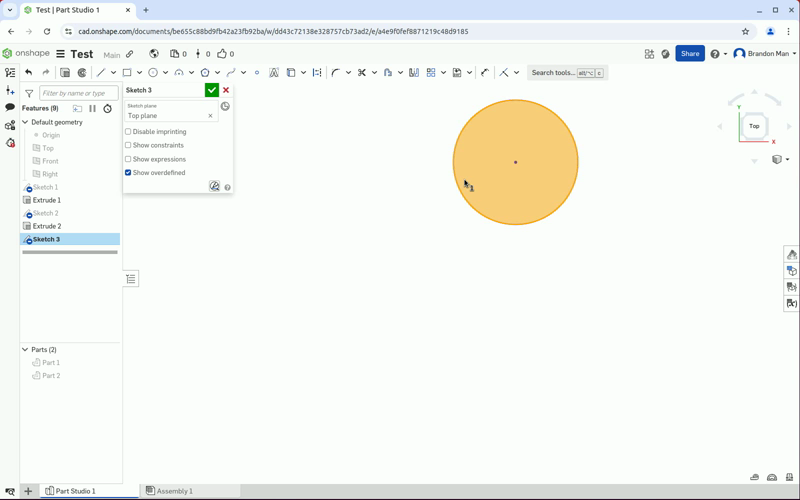
scroll(-6)
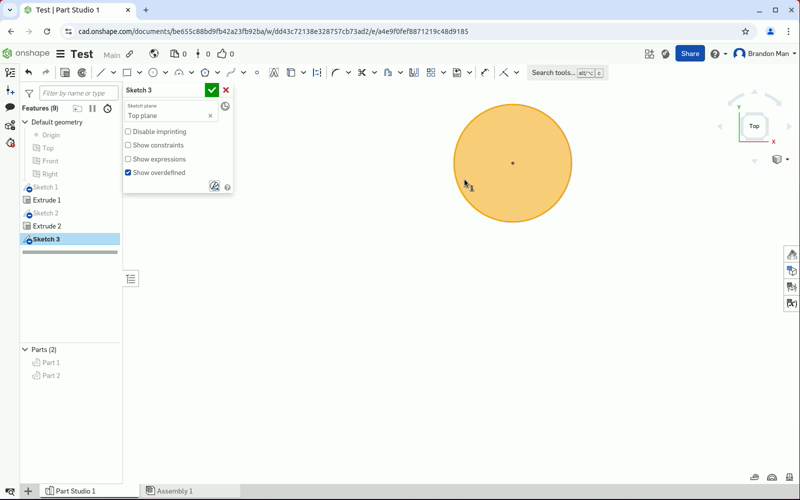
scroll(-6)
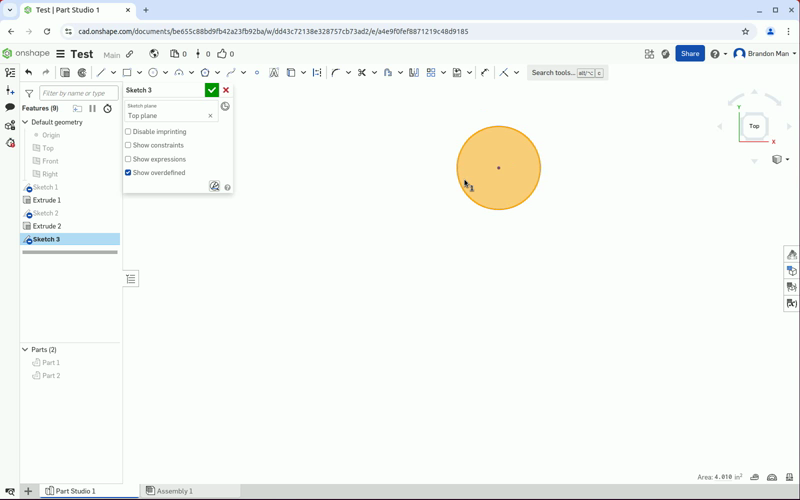
scroll(-6)
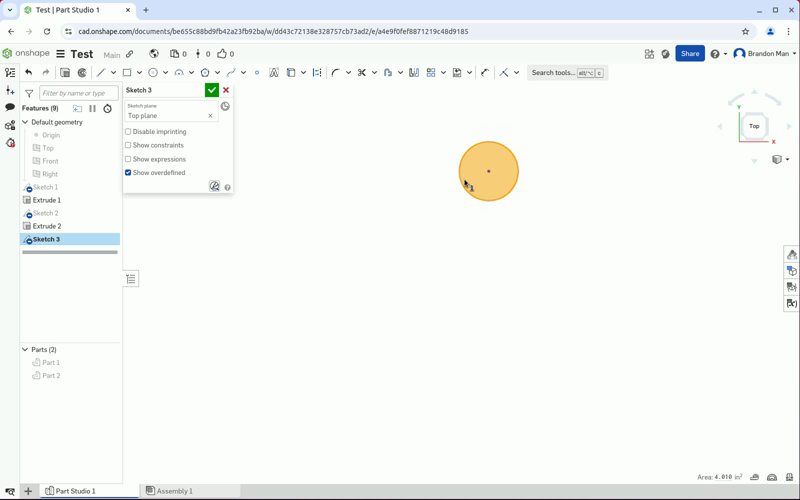
scroll(-6)
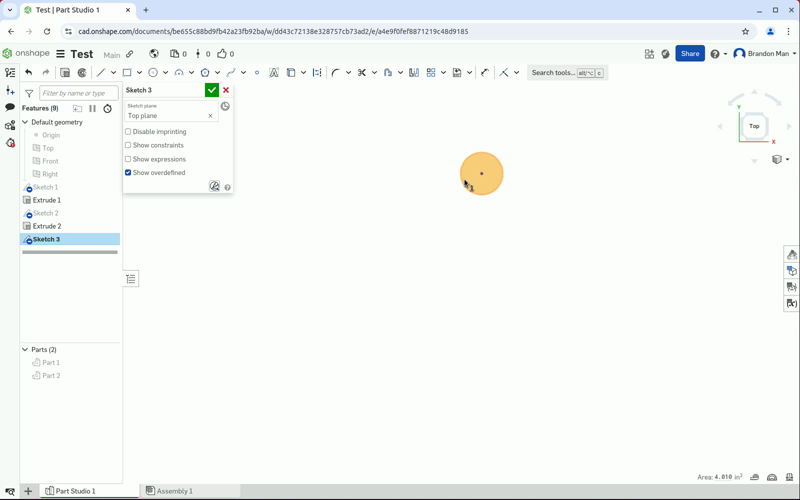
scroll(-6)
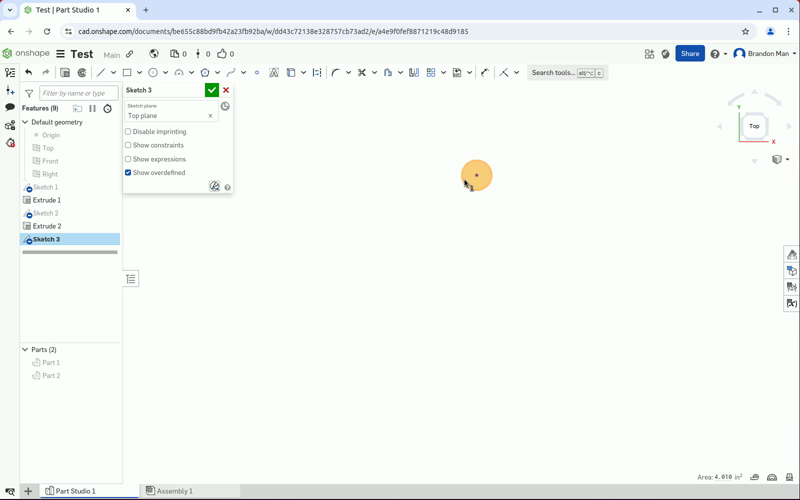
scroll(-6)
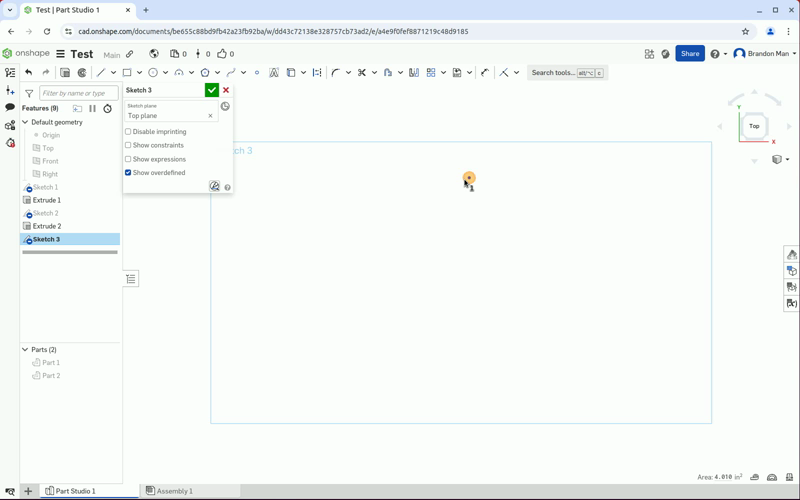
mouse_move(73, 352)
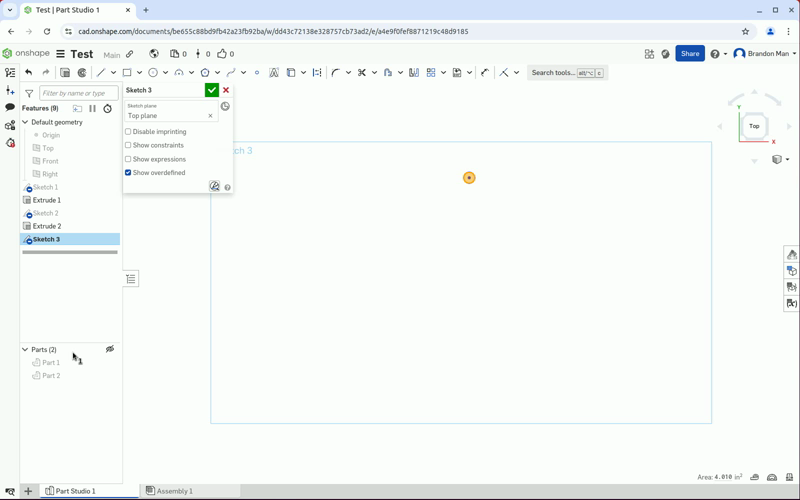
key(shift+y)
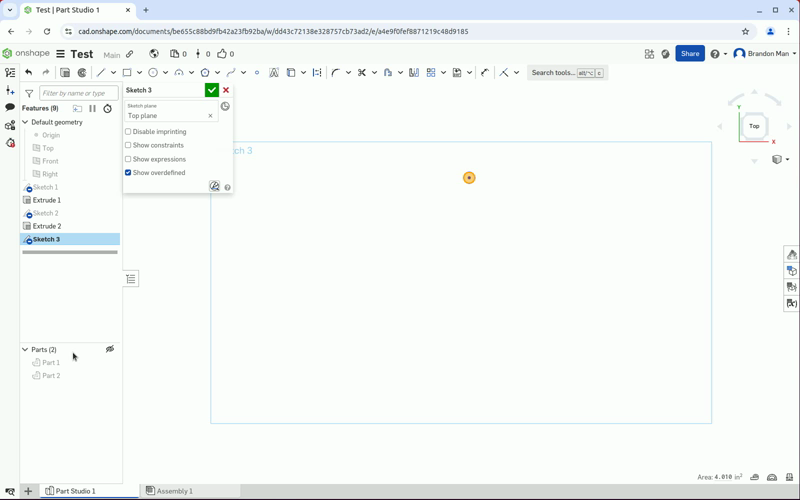
key(shift+e)
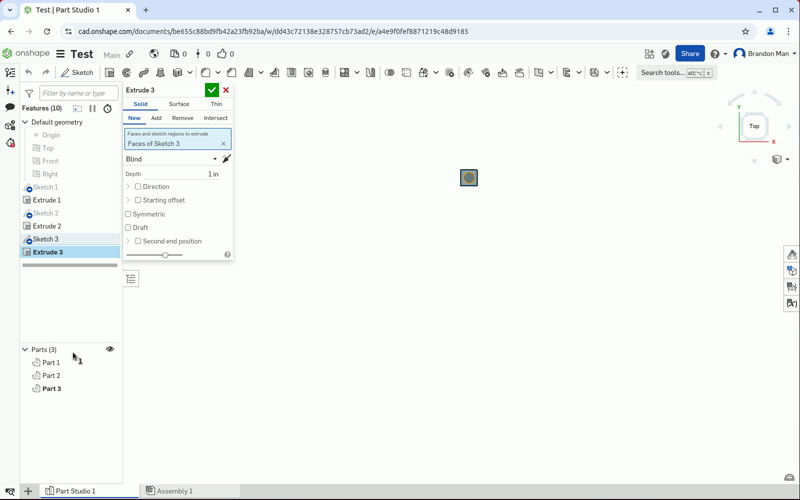
mouse_move(143, 106)
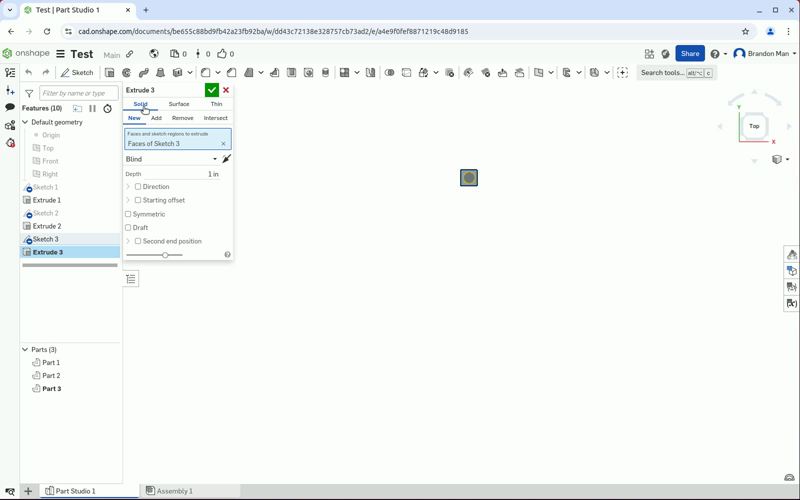
click(143, 106)
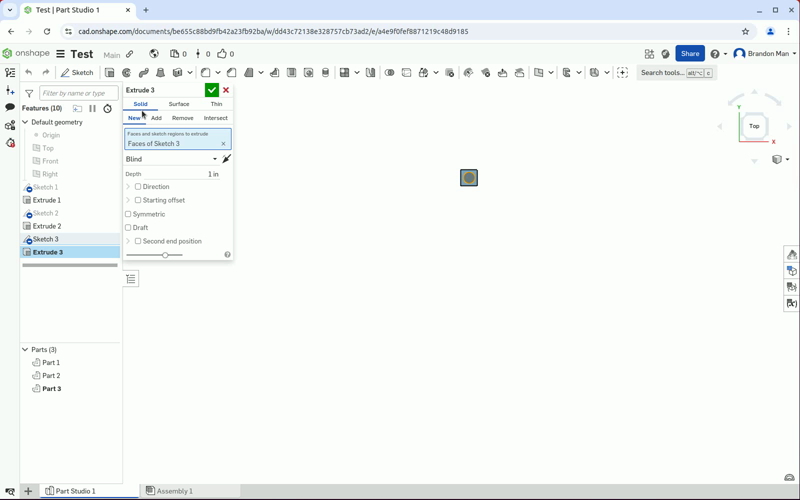
mouse_move(137, 120)
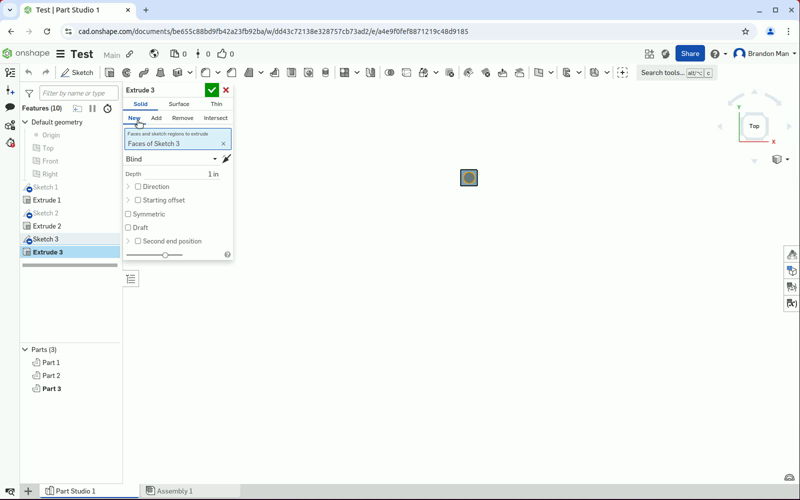
click(137, 120)
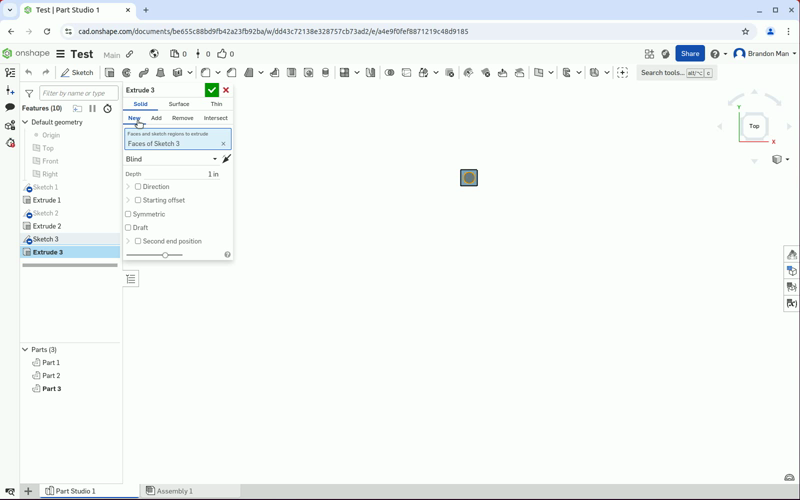
key(tab, 4)
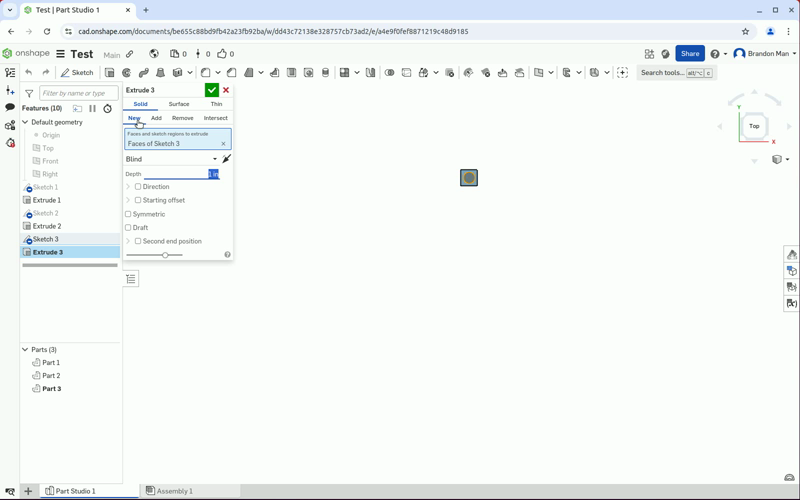
text(1.926)
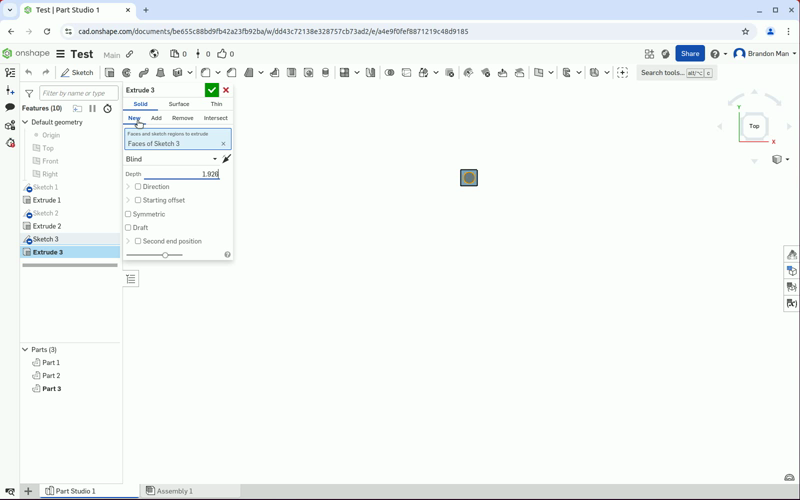
key(enter)
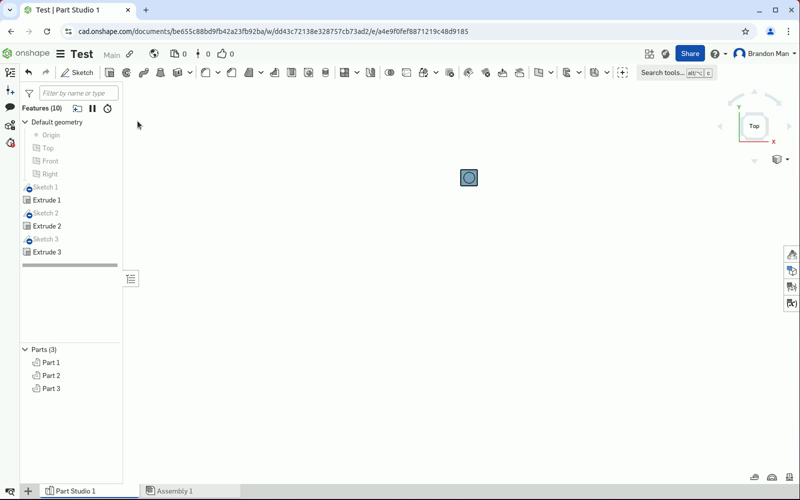
key(shift+h)
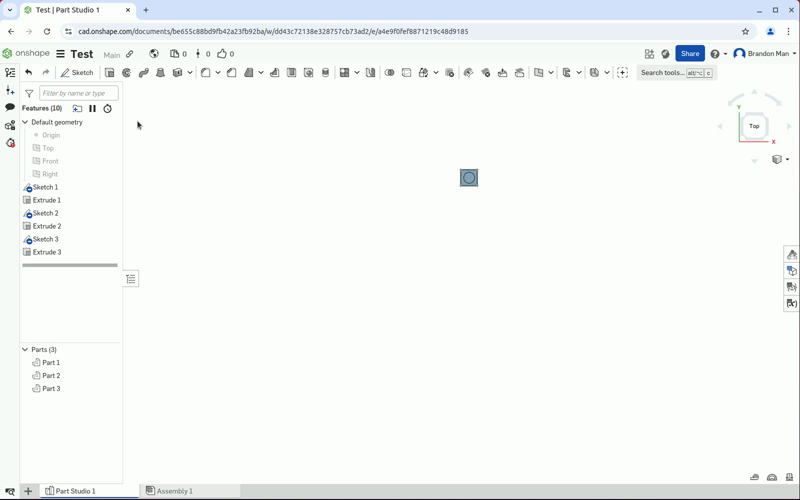
key(shift+h)
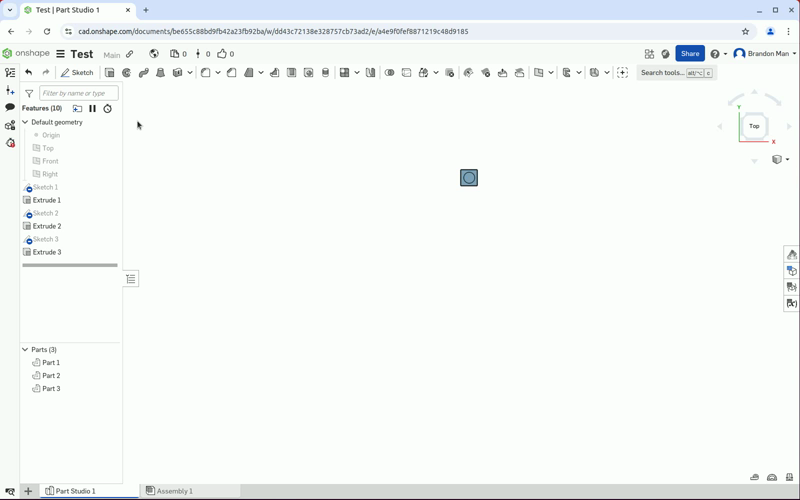
mouse_move(73, 189)
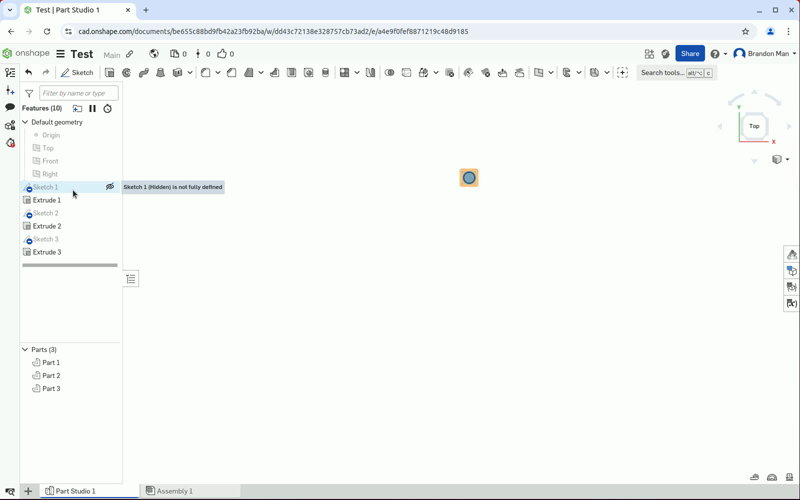
click(73, 189)
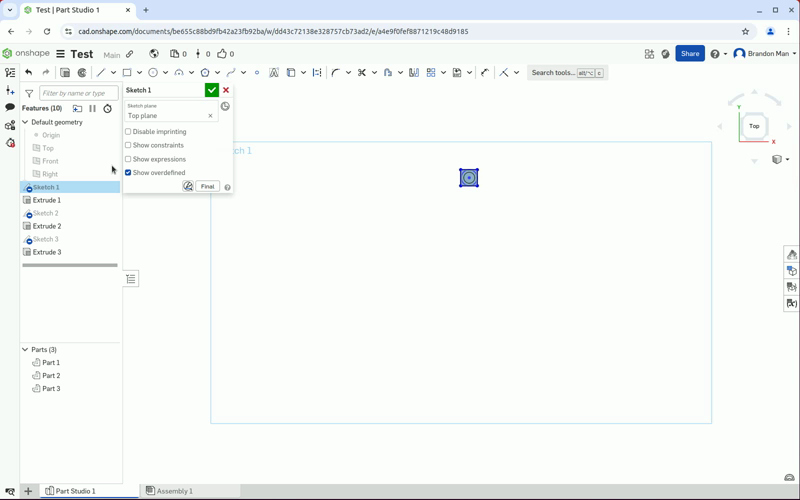
mouse_move(229, 92)
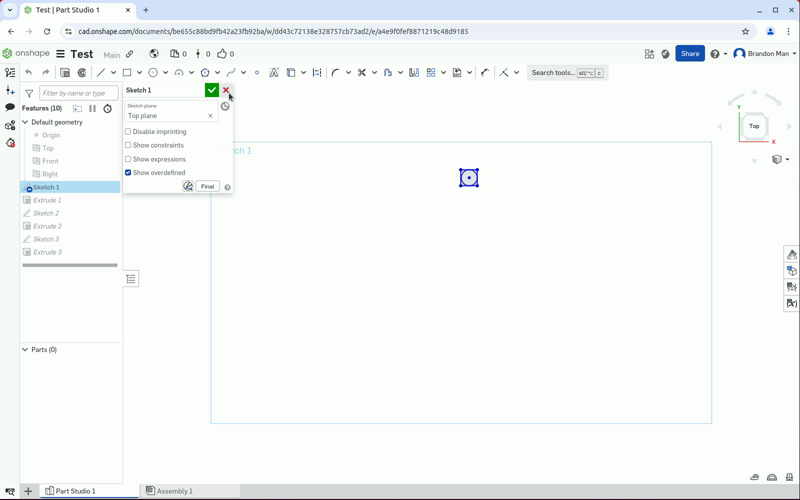
click(229, 92)
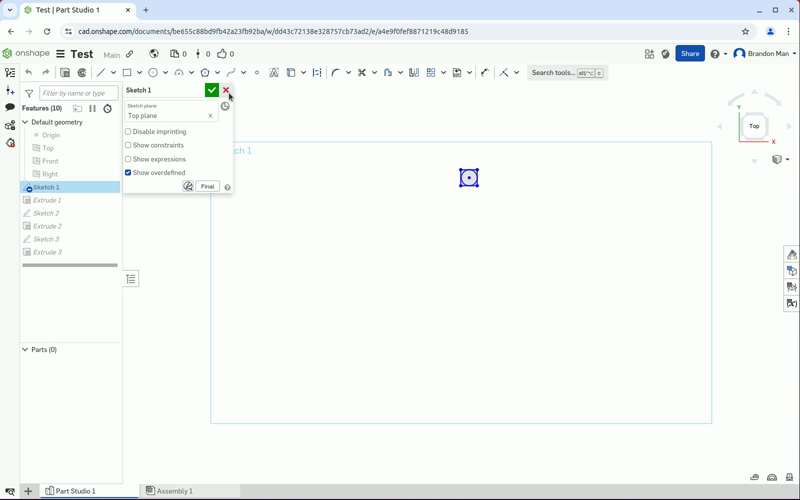
key(shift+s)
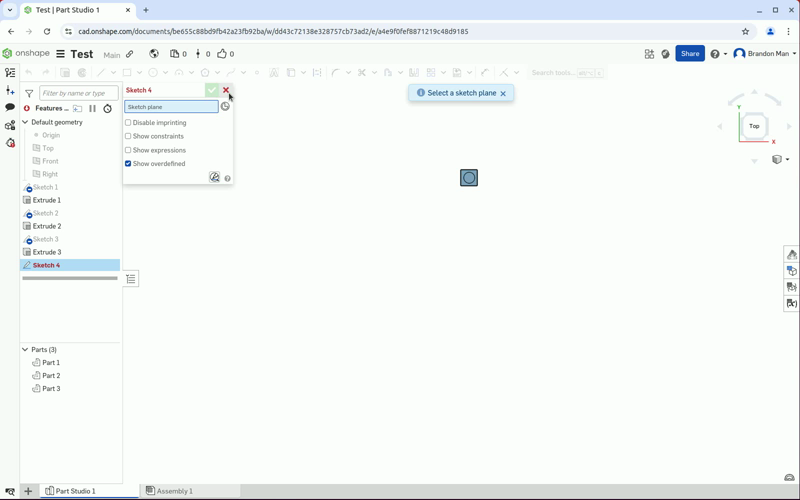
mouse_move(73, 150)
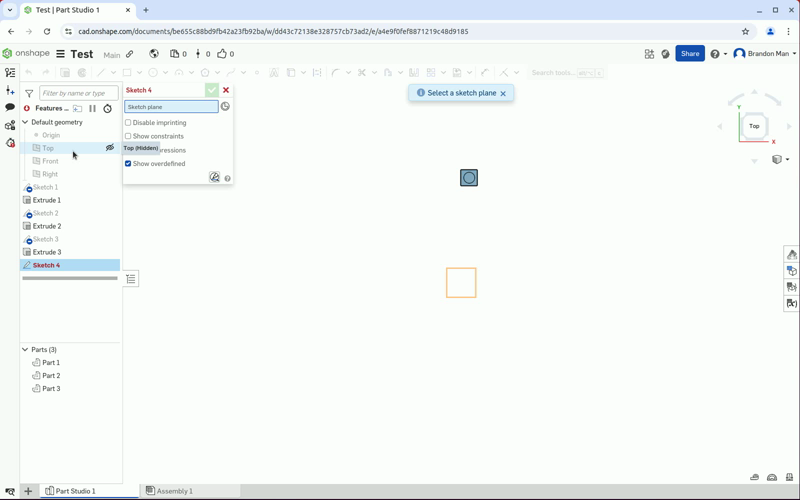
click(73, 150)
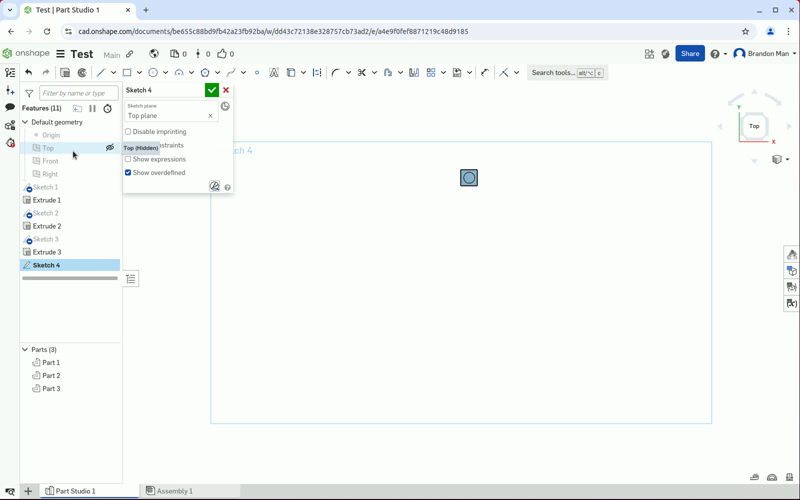
mouse_move(73, 352)
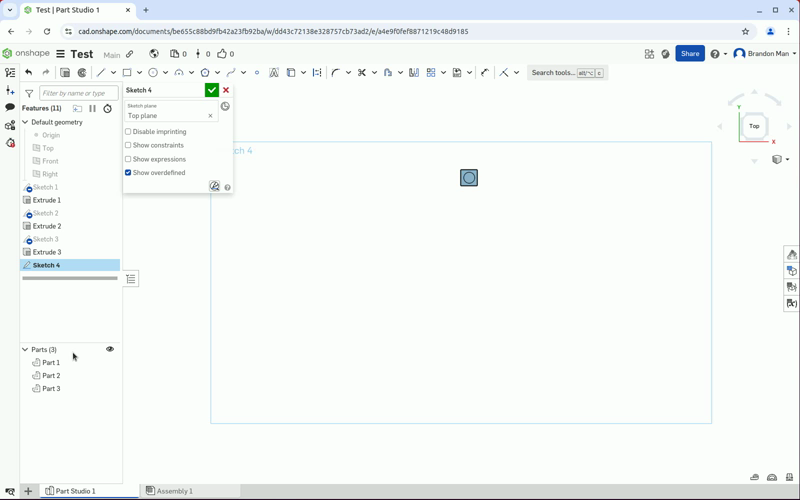
key(y)
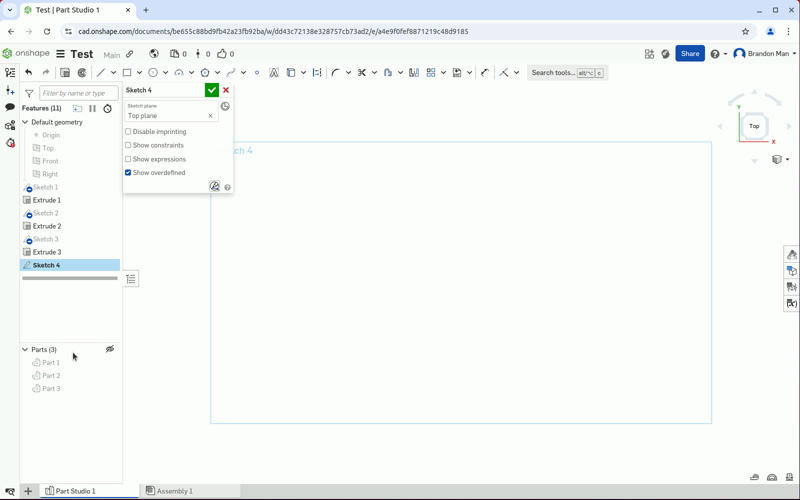
key(c)
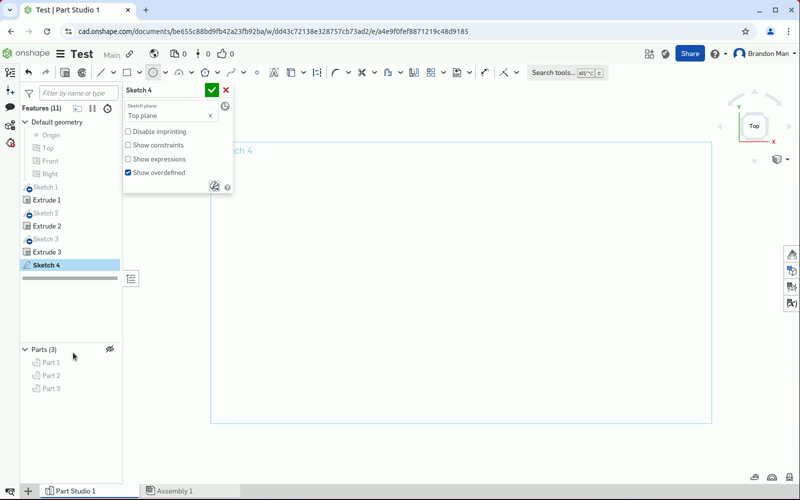
key_down(shift)
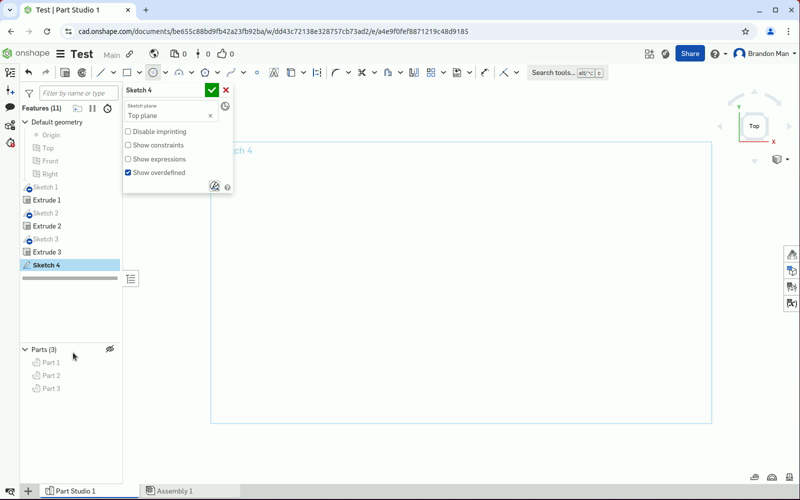
mouse_move(469, 177)
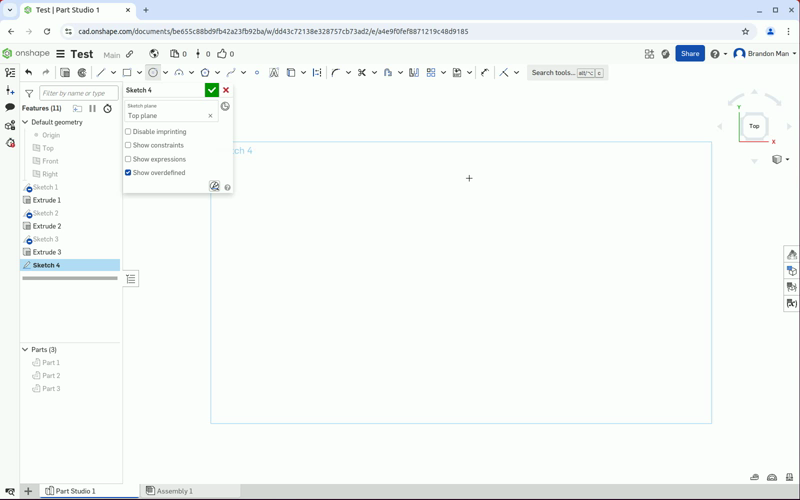
click(469, 177)
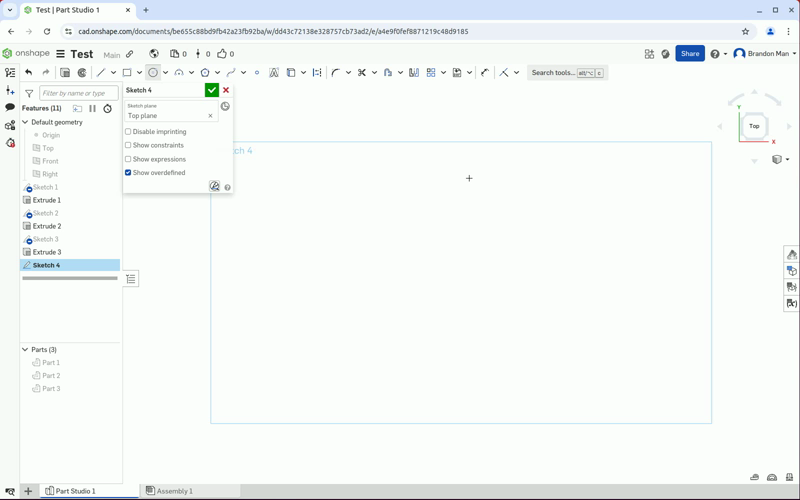
key_up(shift)
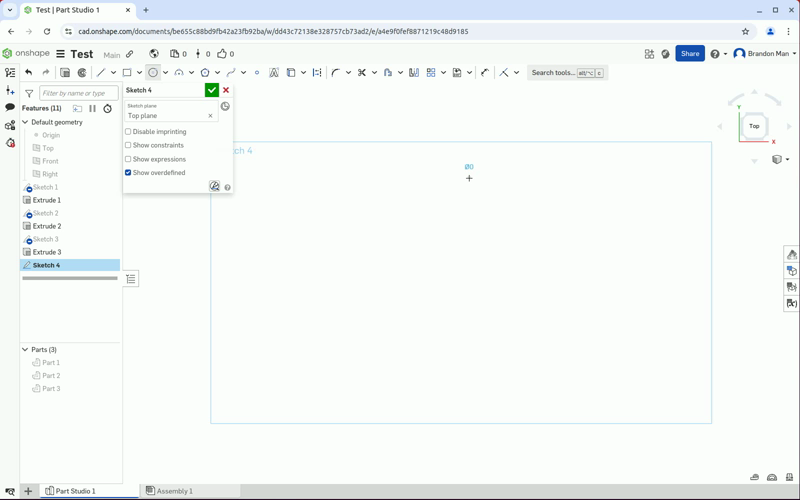
mouse_move(474, 177)
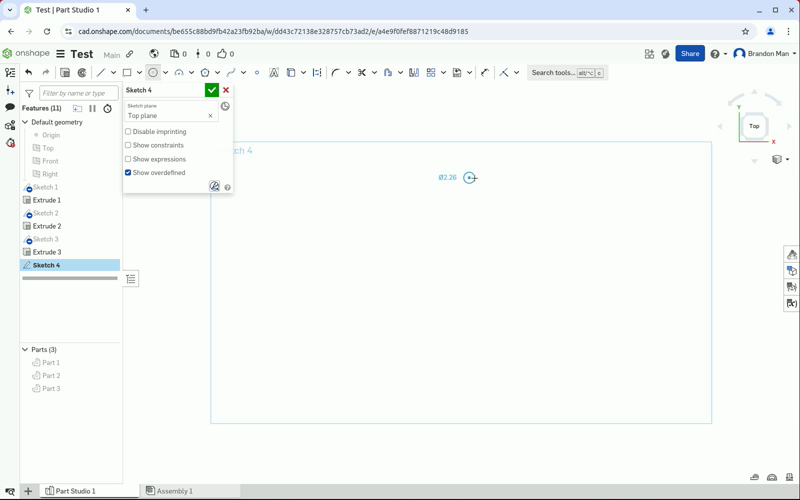
click(474, 177)
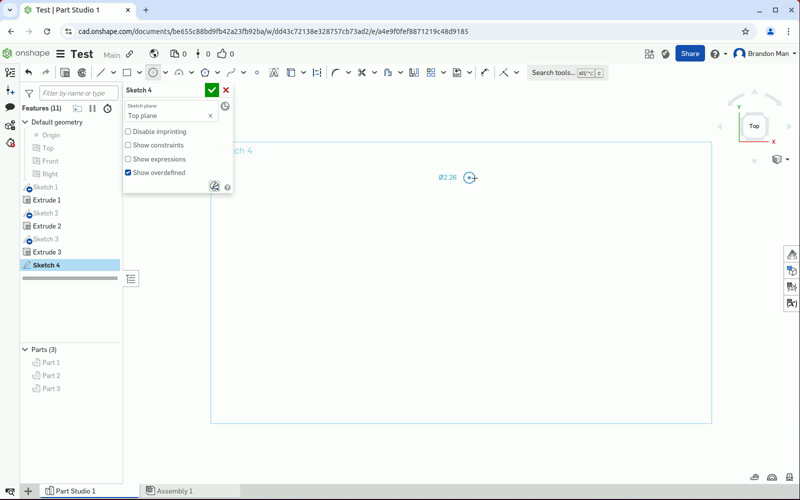
key(esc)
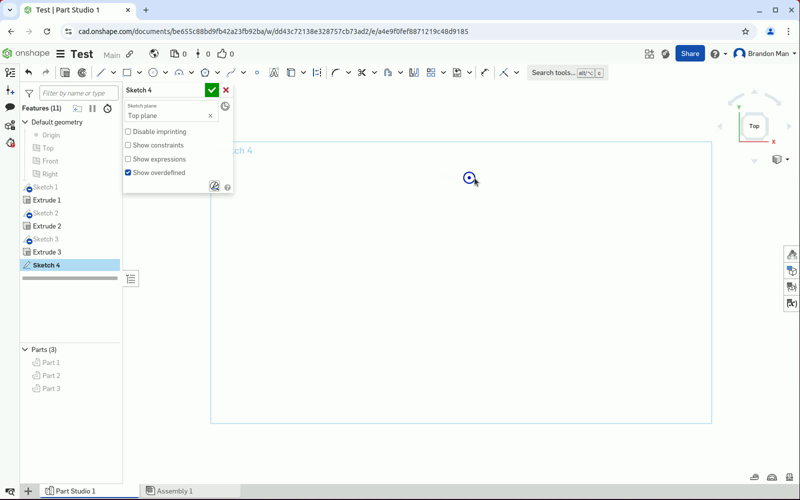
mouse_move(470, 180)
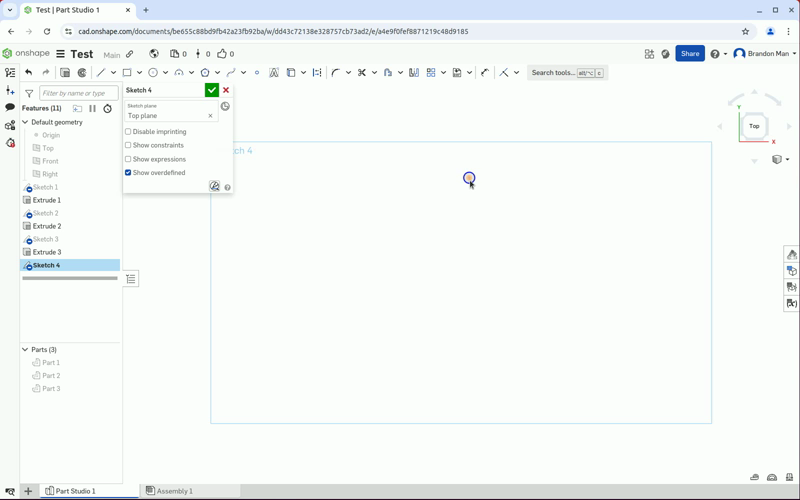
scroll(6)
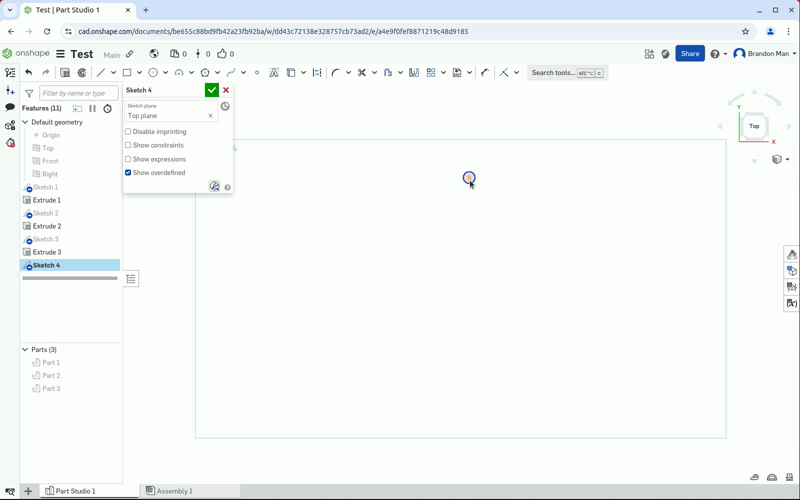
scroll(6)
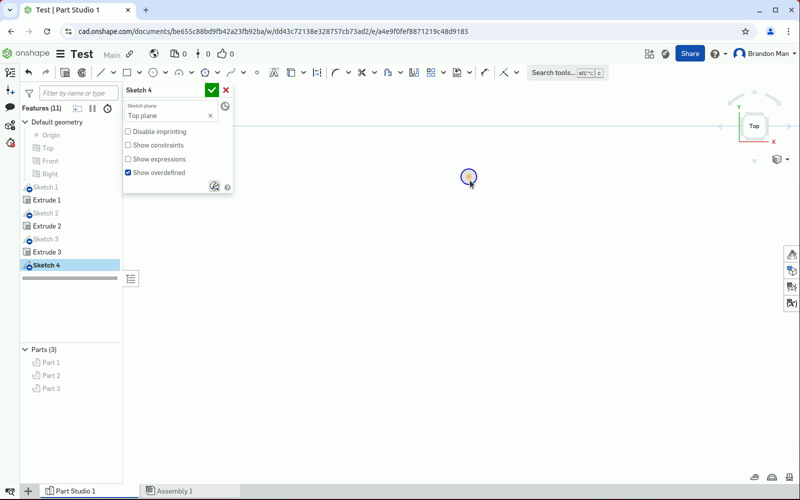
scroll(6)
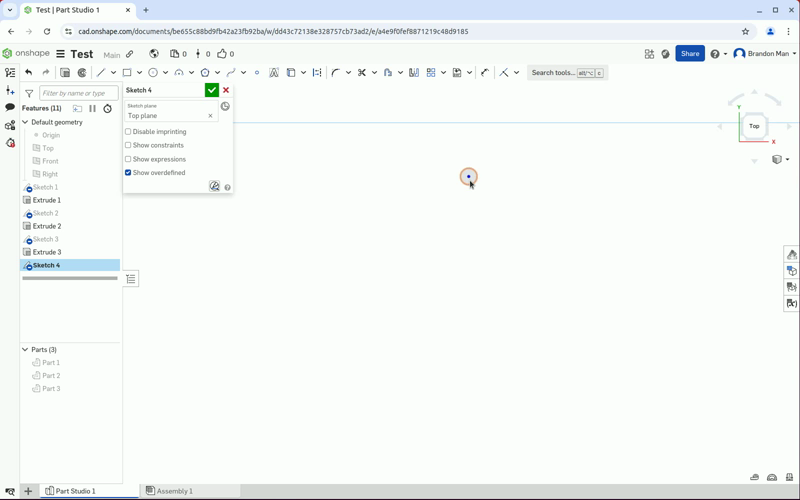
scroll(6)
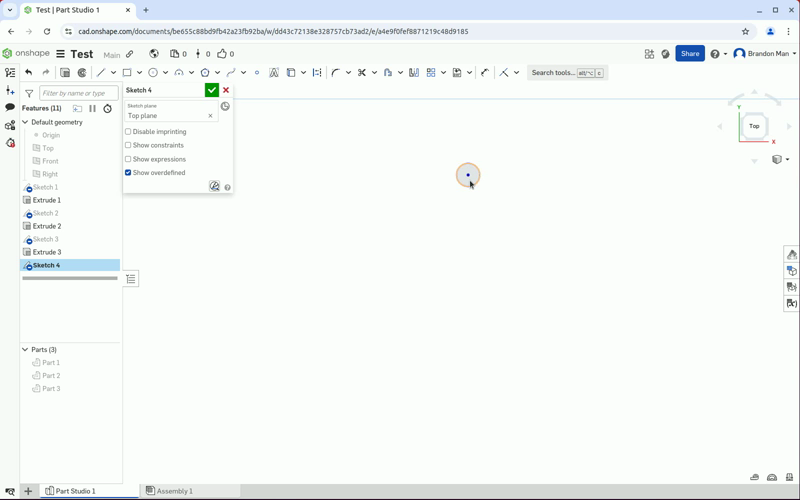
scroll(6)
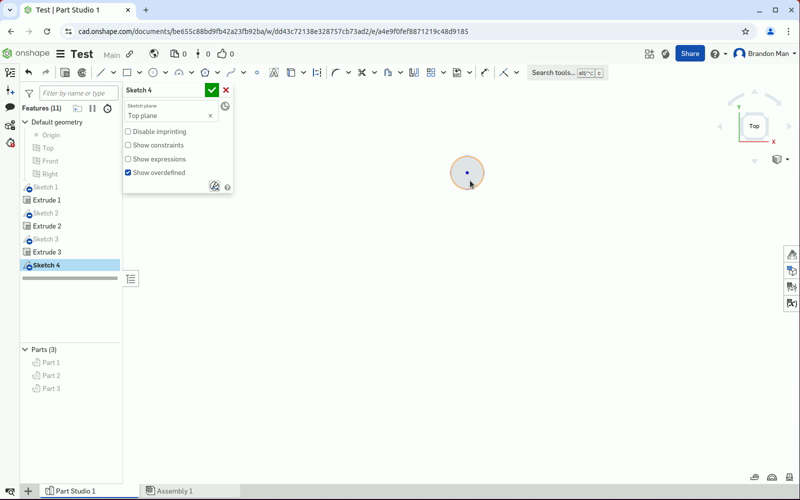
scroll(6)
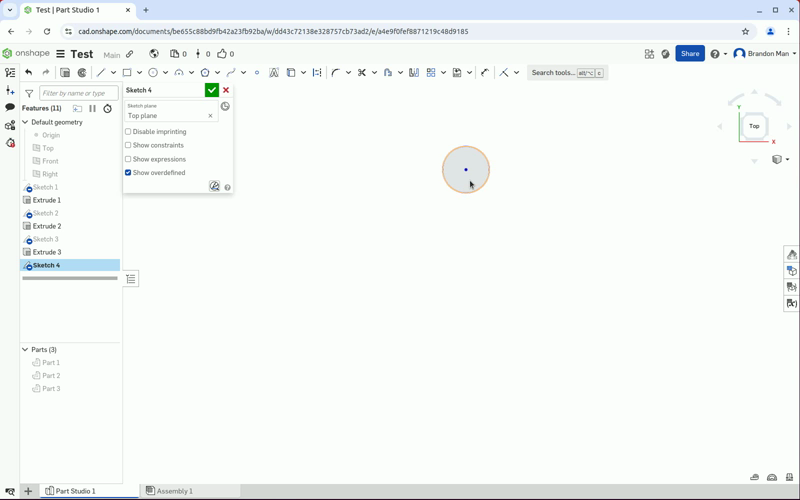
scroll(6)
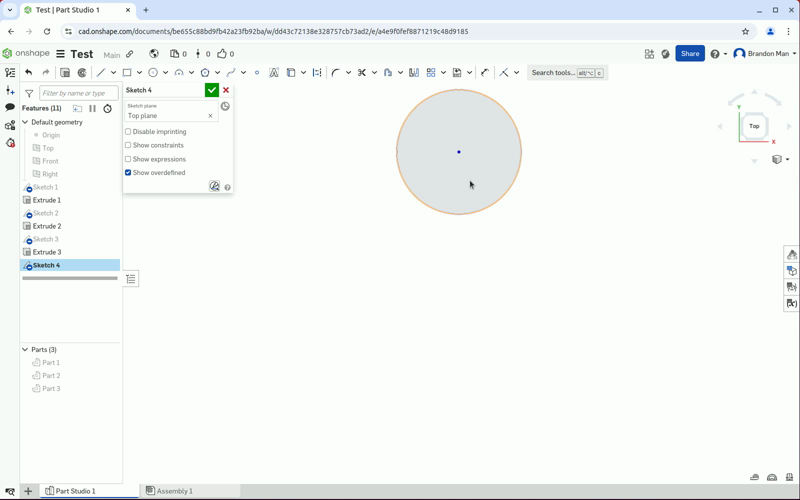
click(470, 180)
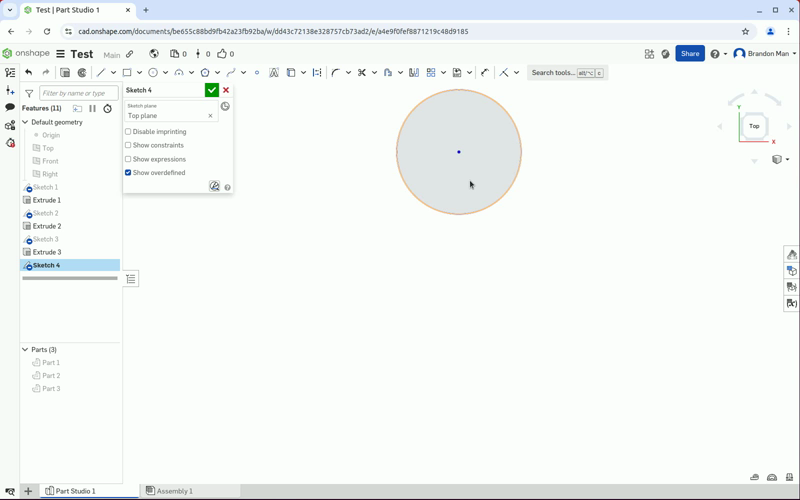
scroll(-6)
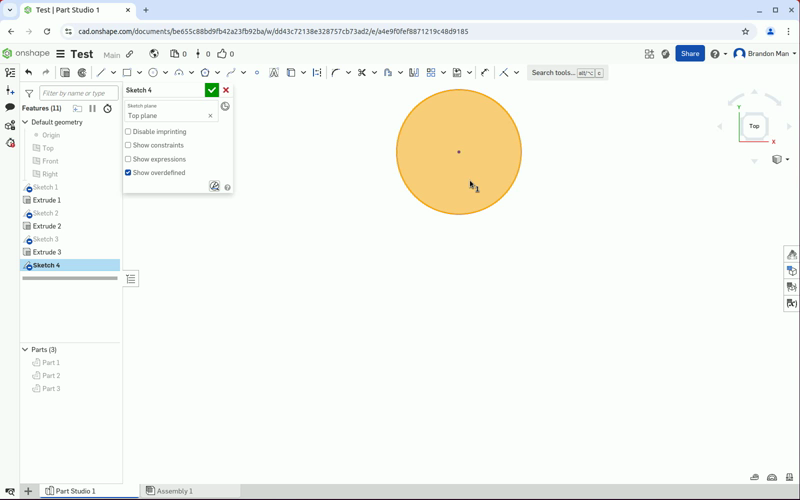
scroll(-6)
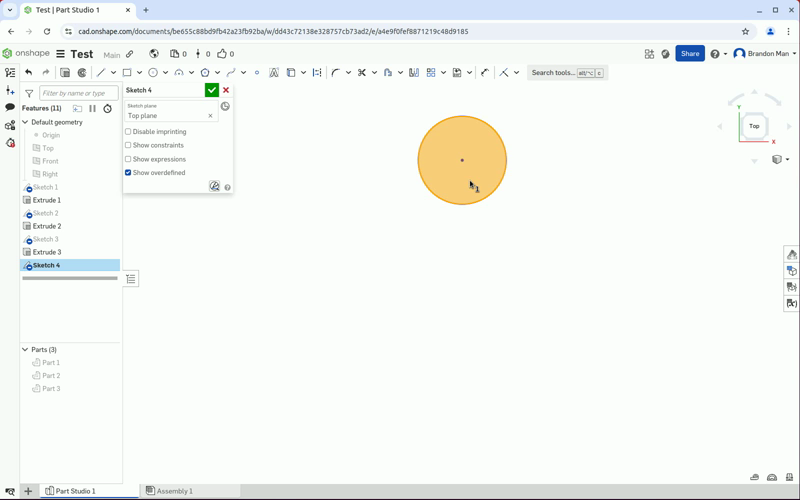
scroll(-6)
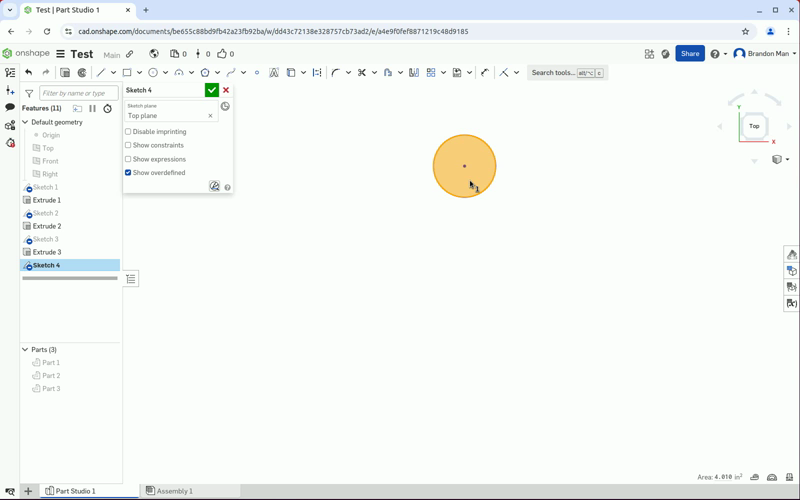
scroll(-6)
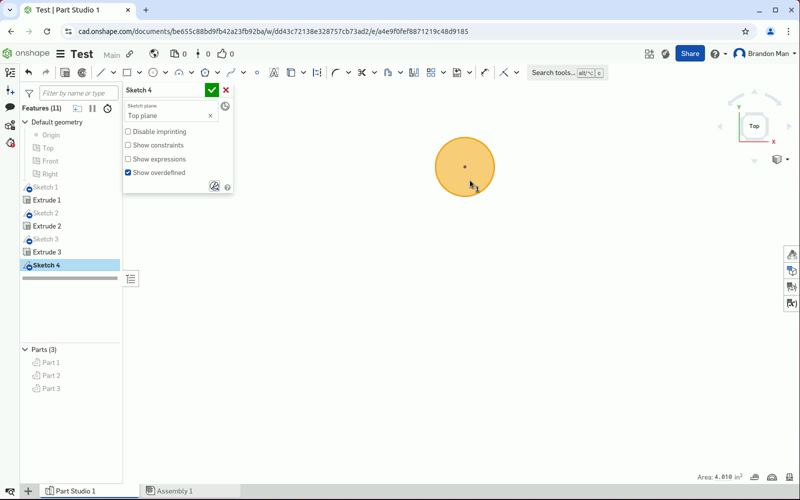
scroll(-6)
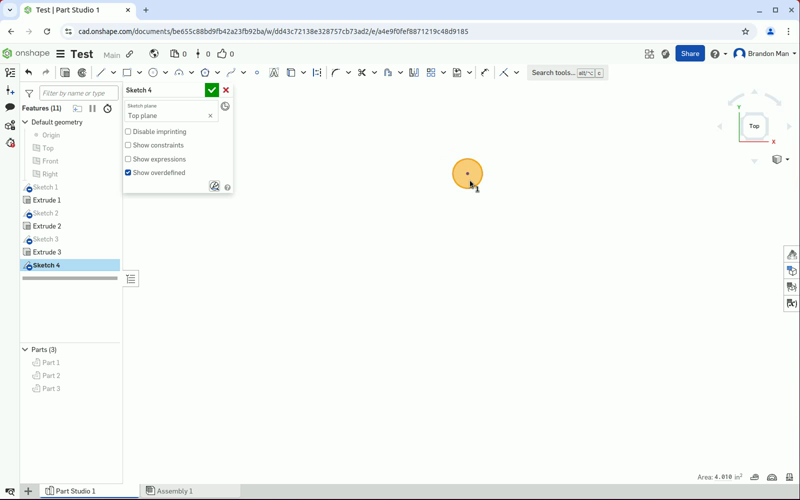
scroll(-6)
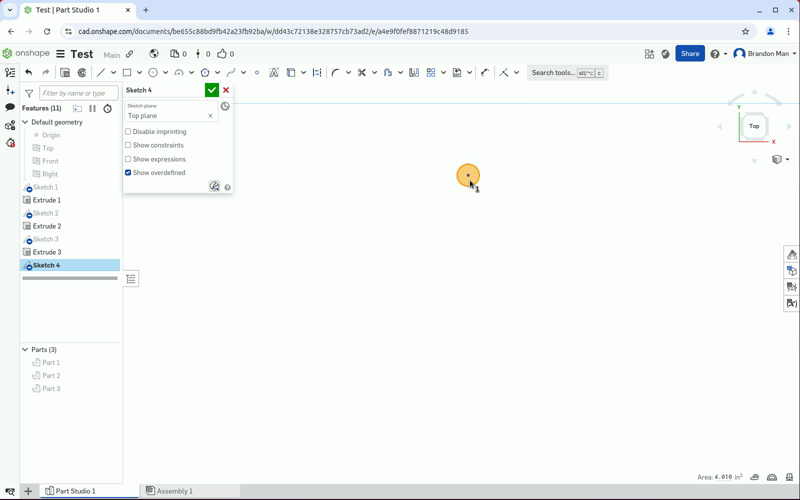
scroll(-6)
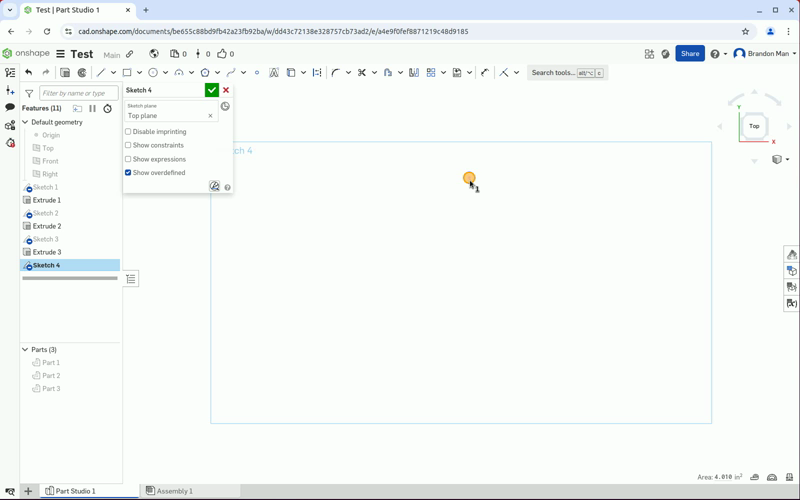
mouse_move(73, 352)
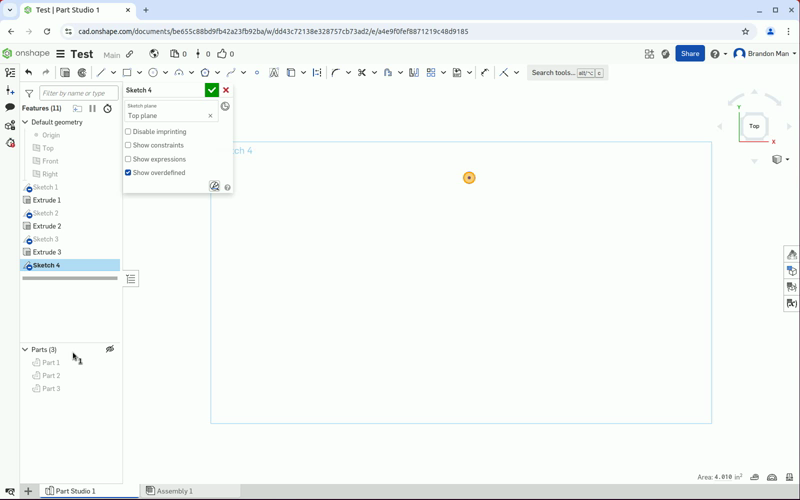
key(shift+y)
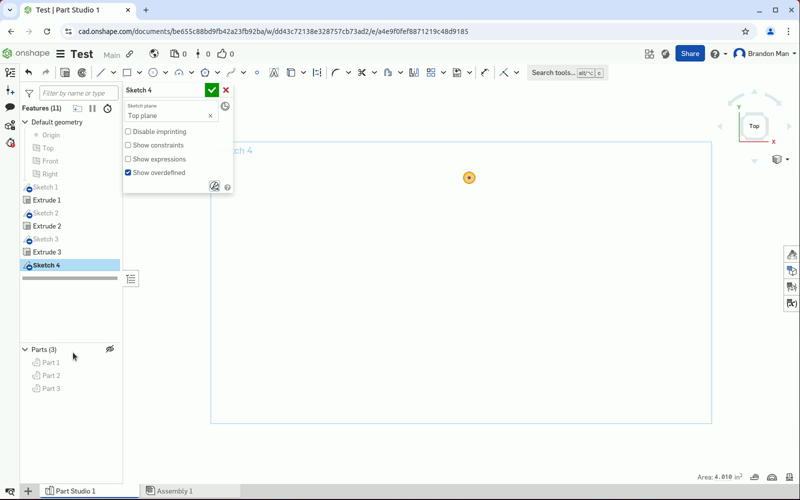
key(shift+e)
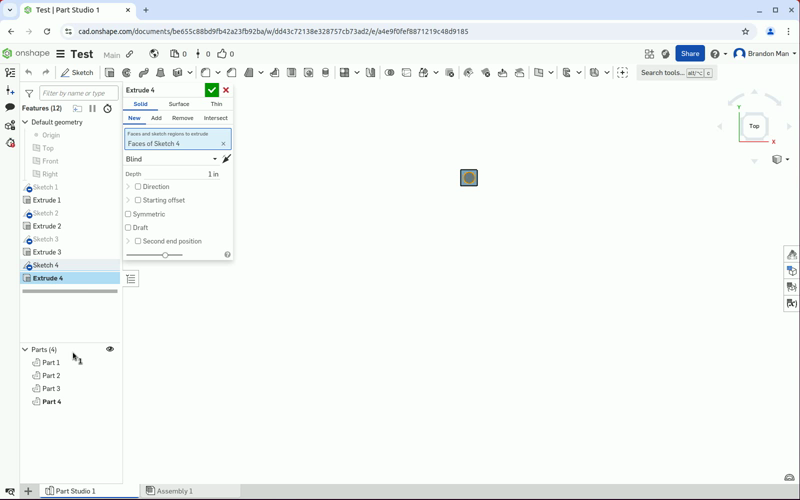
mouse_move(143, 106)
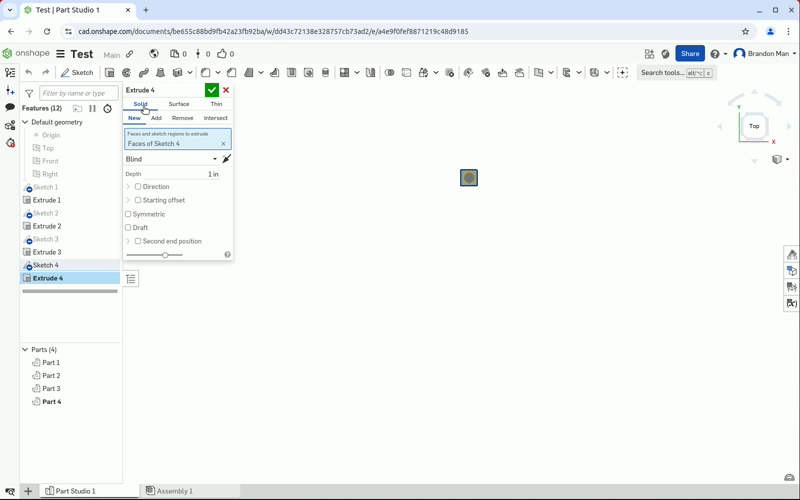
click(143, 106)
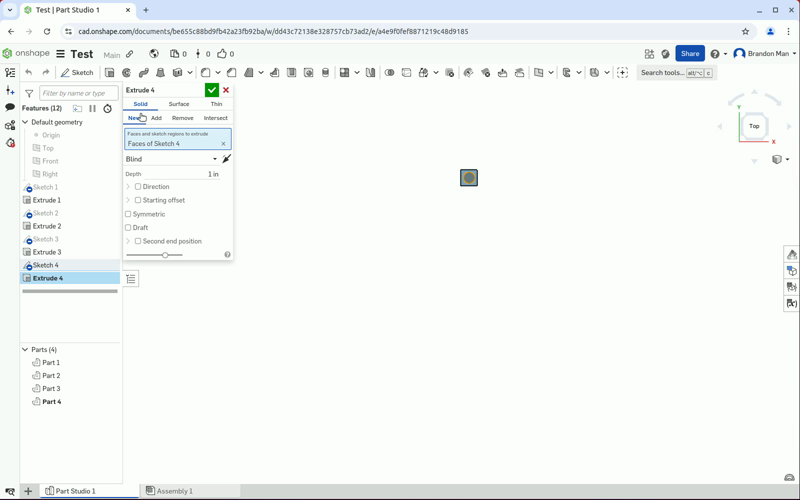
mouse_move(137, 120)
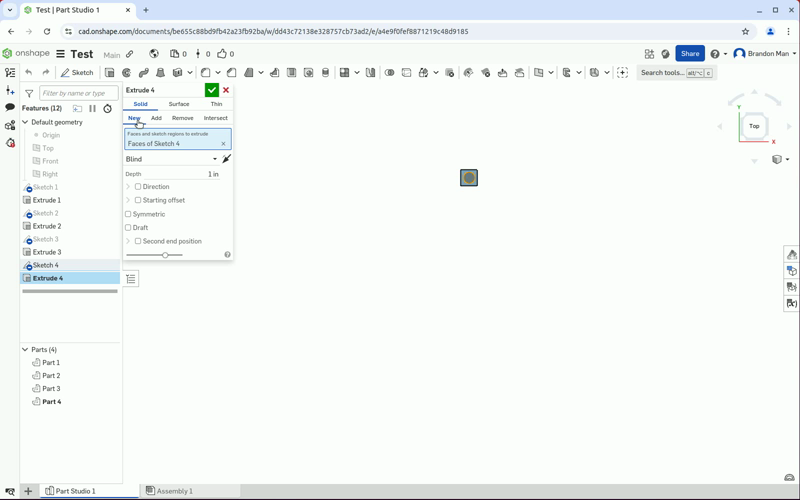
click(137, 120)
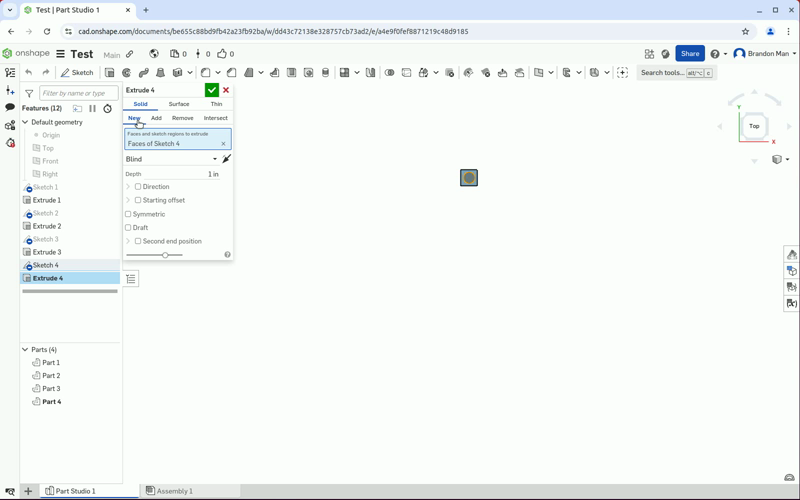
key(tab, 4)
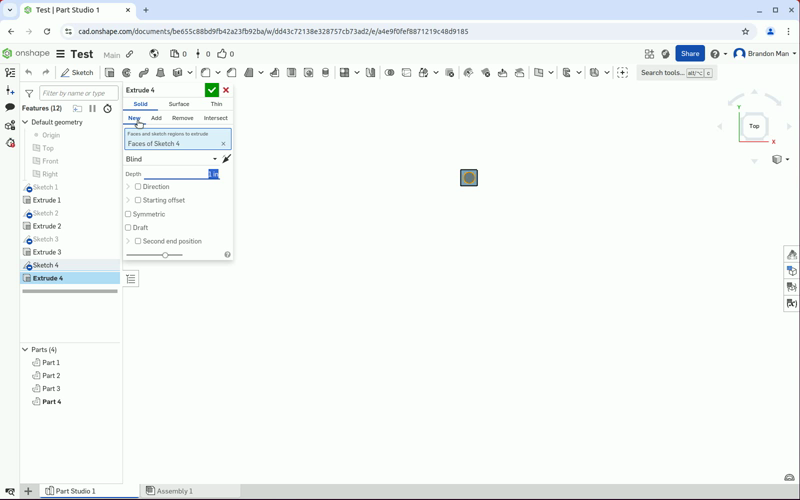
text(2.407)
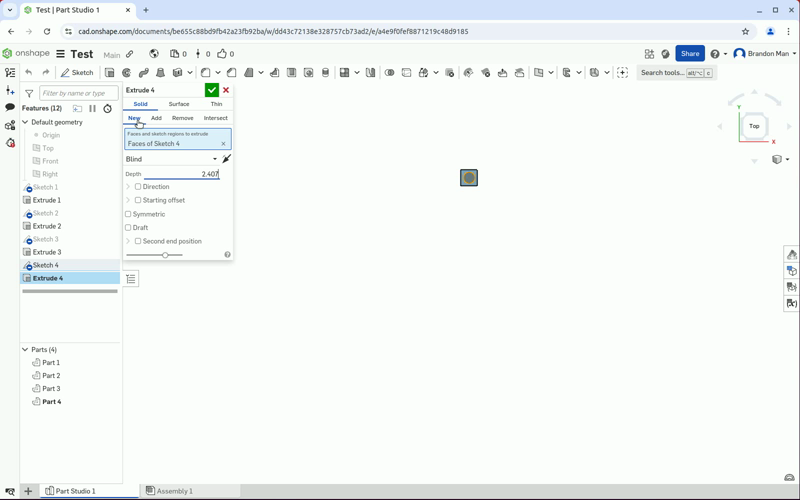
key(enter)
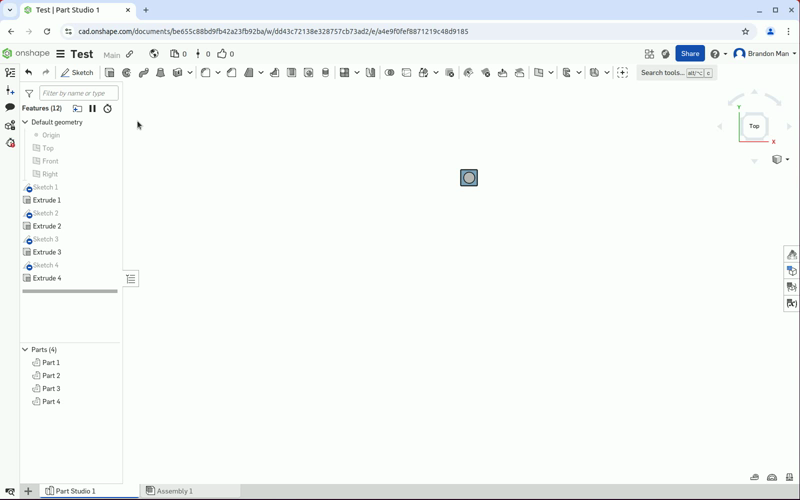
key(shift+h)
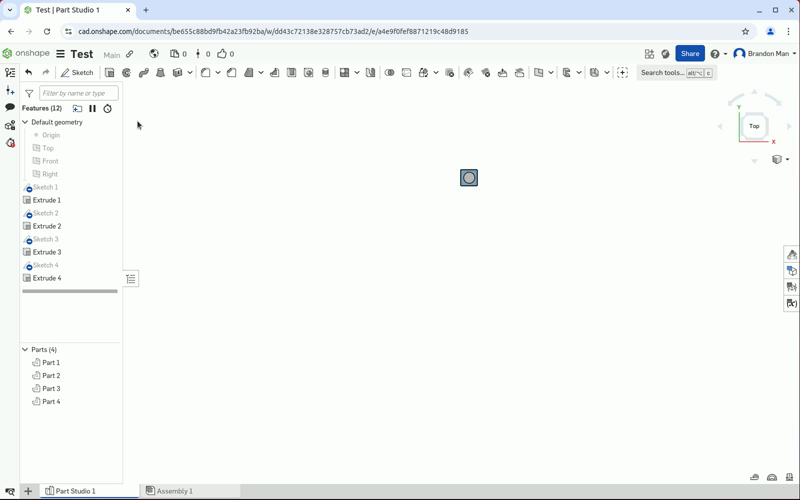
key(shift+h)
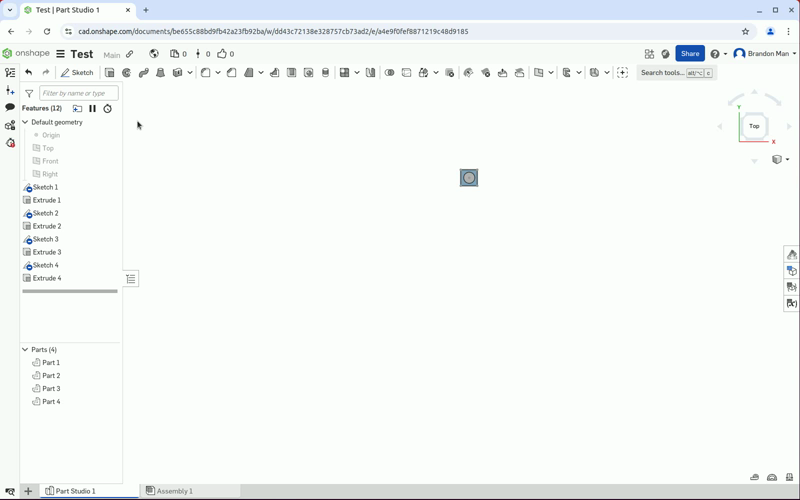
key(shift+7)
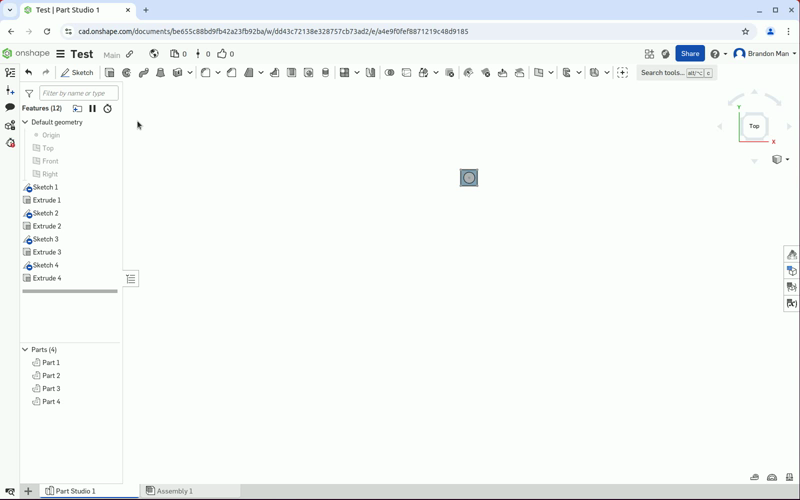
key(up, 3)
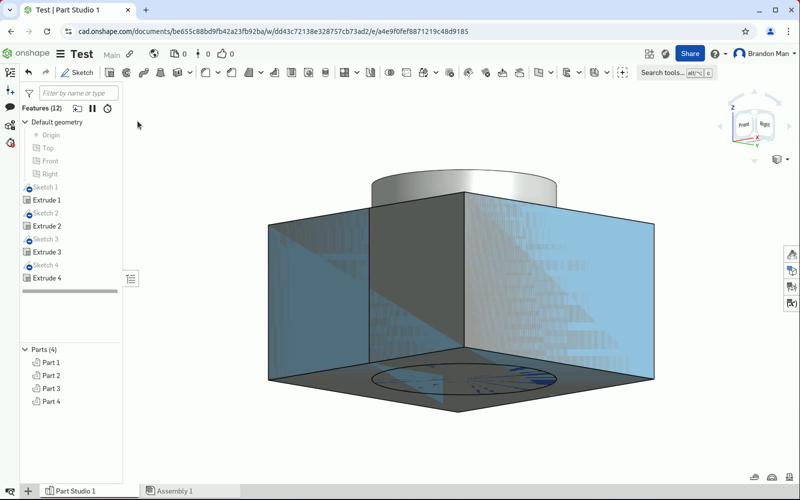
key(left, 3)
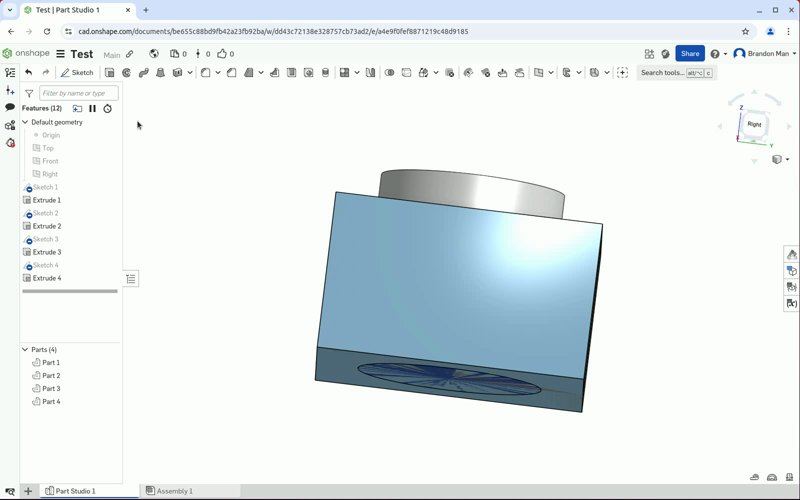
key(right, 3)
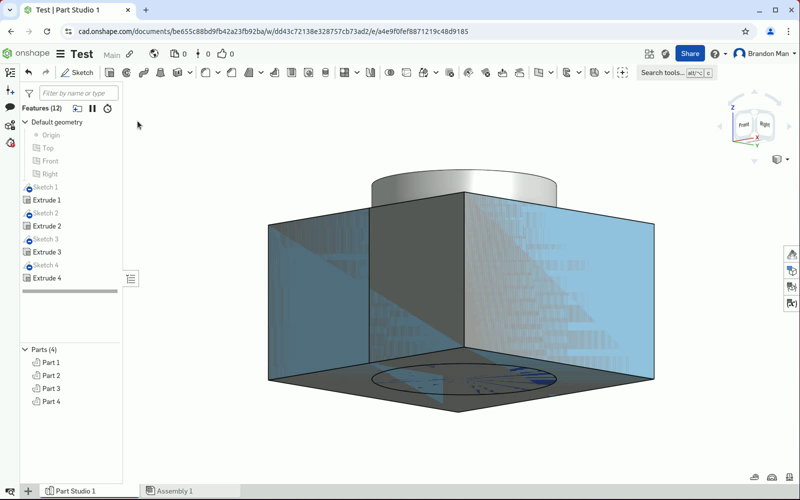
key(down, 3)
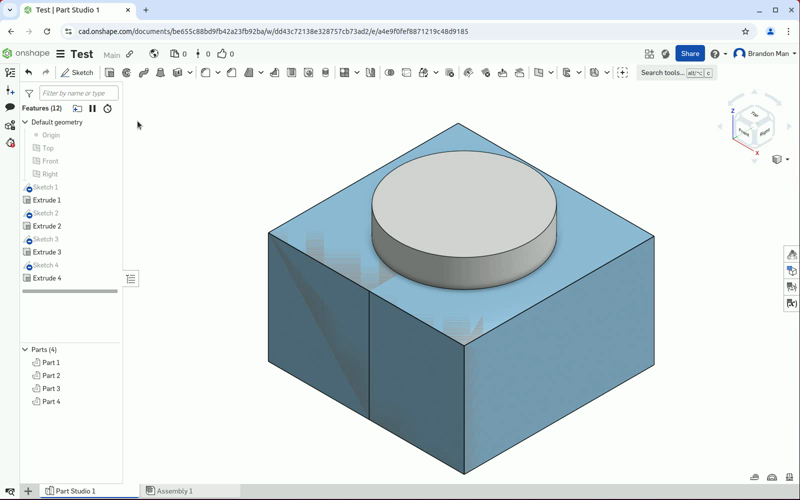
mouse_move(73, 189)
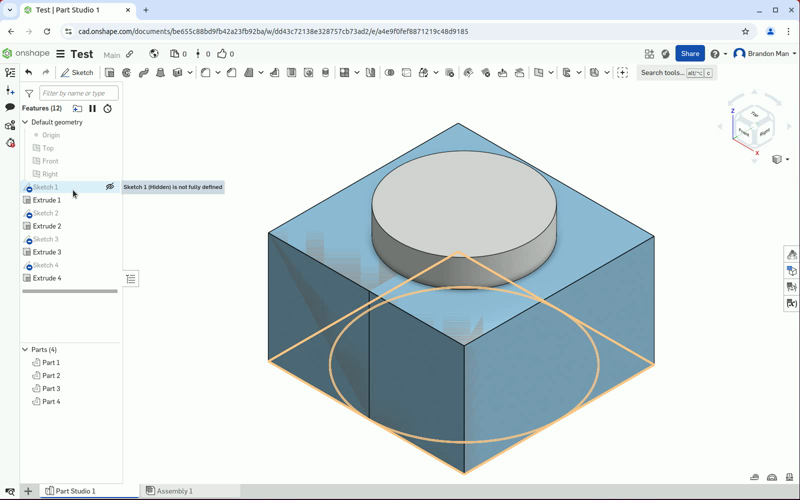
click(73, 189)